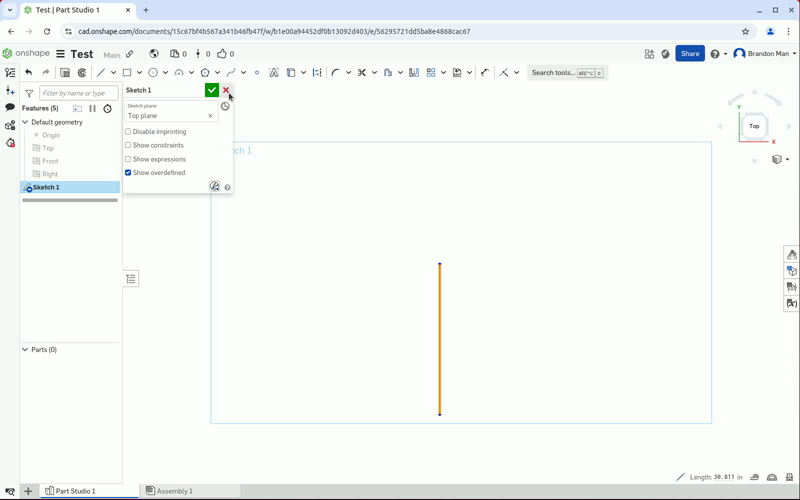
key(shift+h)
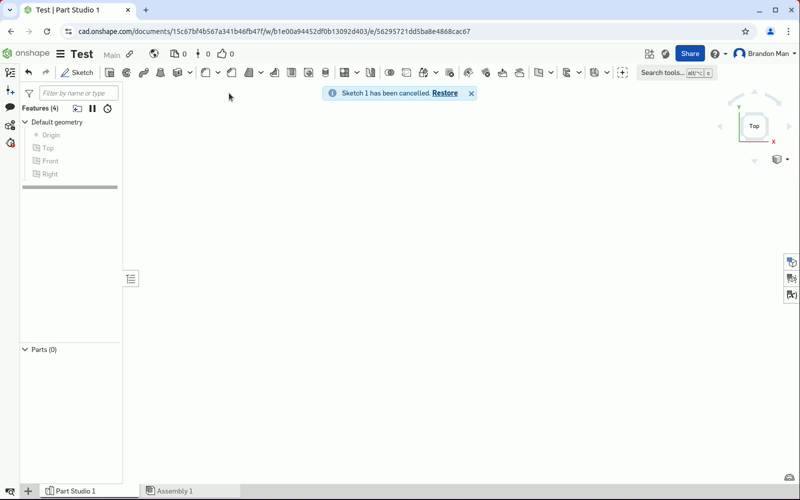
mouse_move(73, 352)
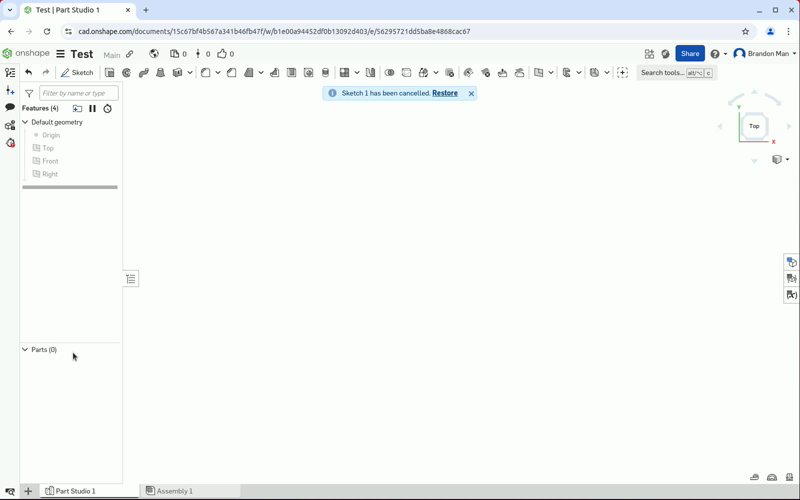
key(y)
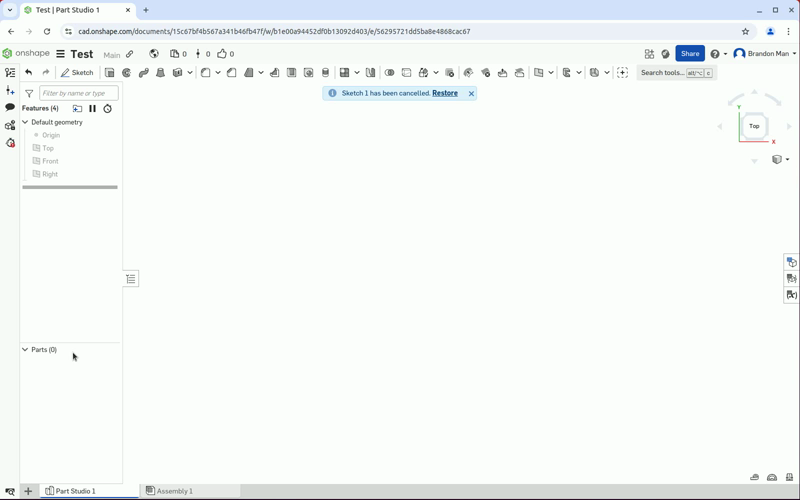
key(shift+p)
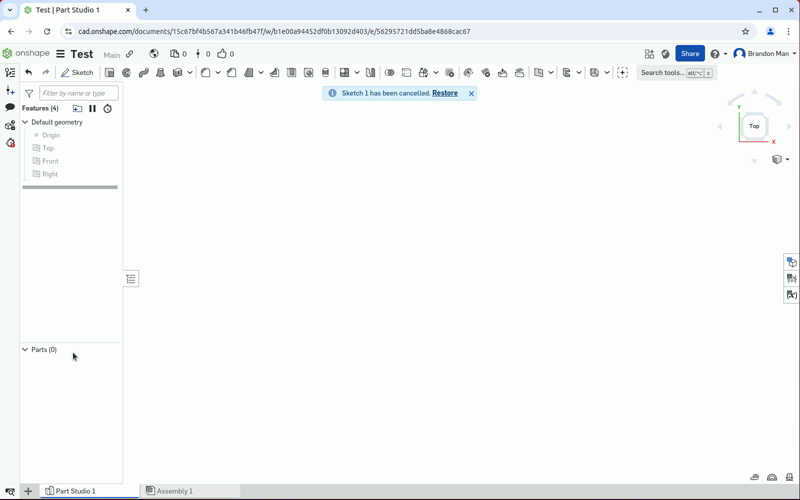
key(space)
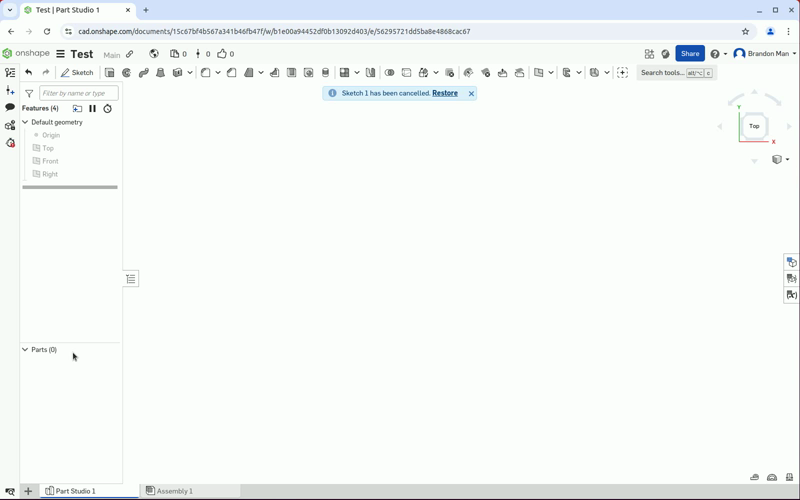
key_down(shift)
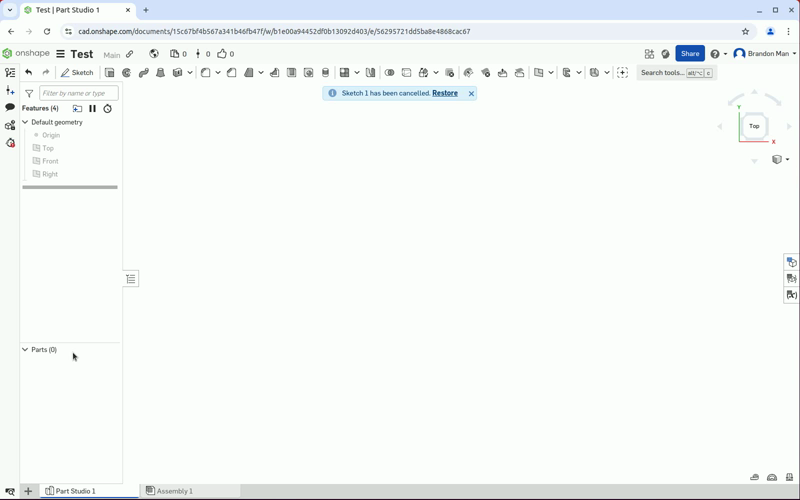
key(up)
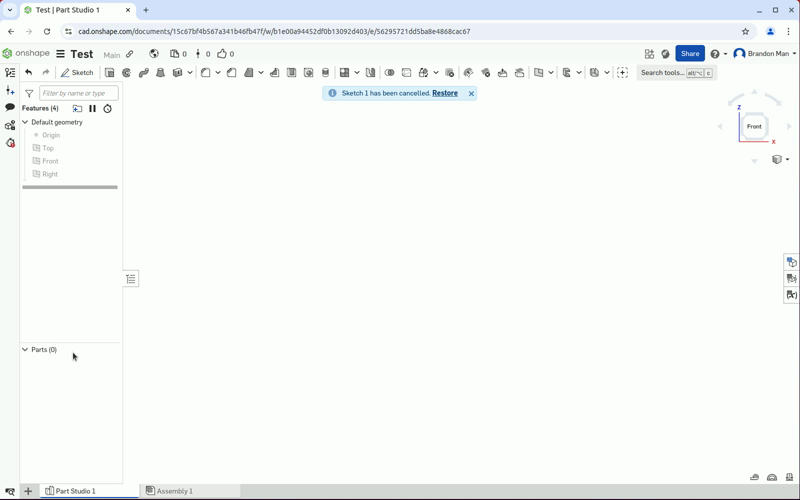
key_up(shift)
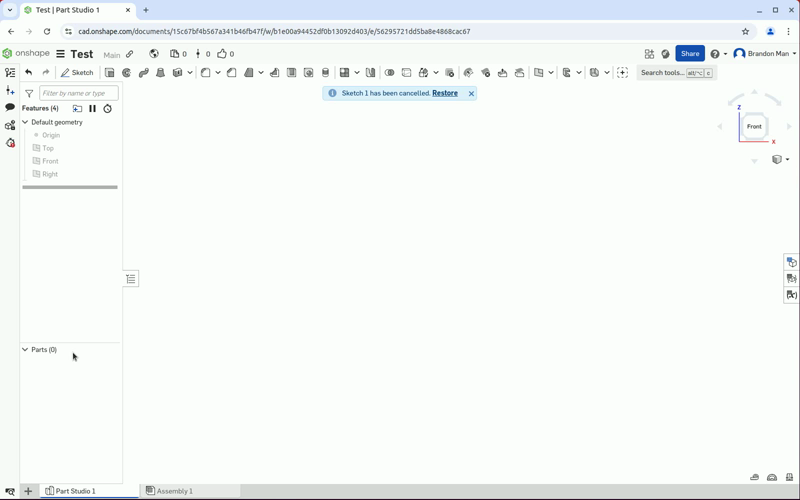
mouse_move(73, 352)
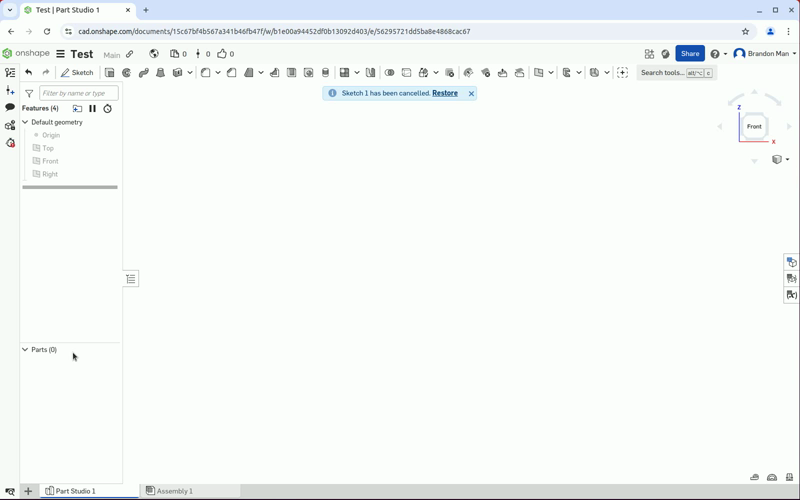
key(shift+y)
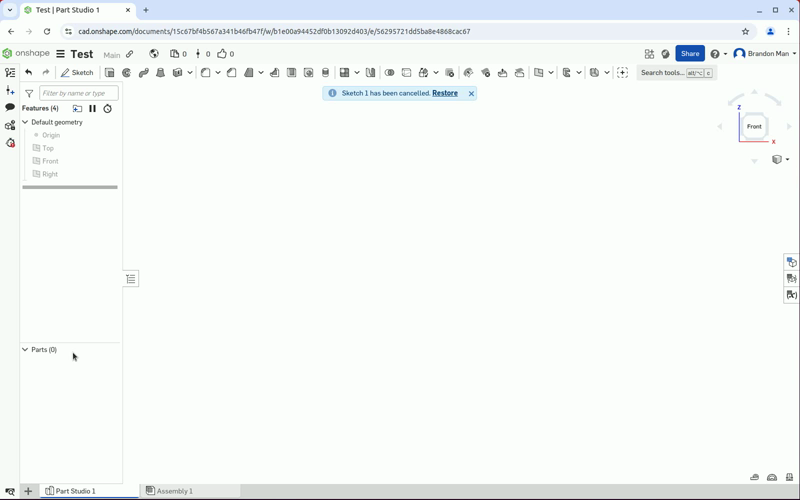
key(shift+s)
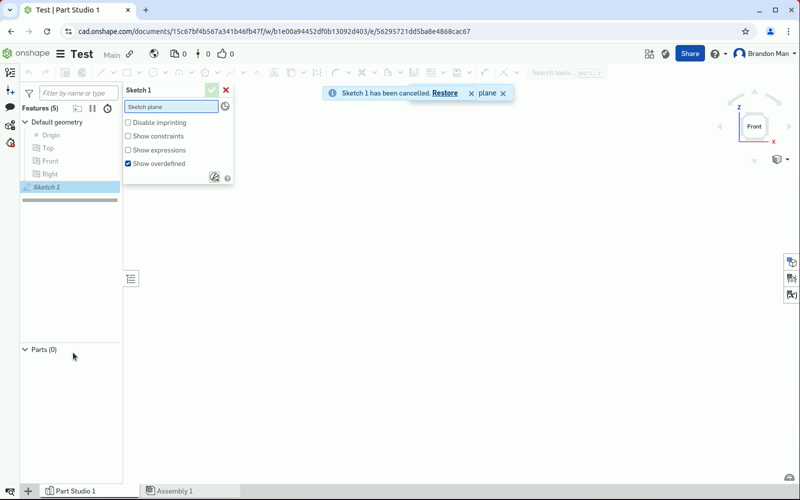
mouse_move(73, 163)
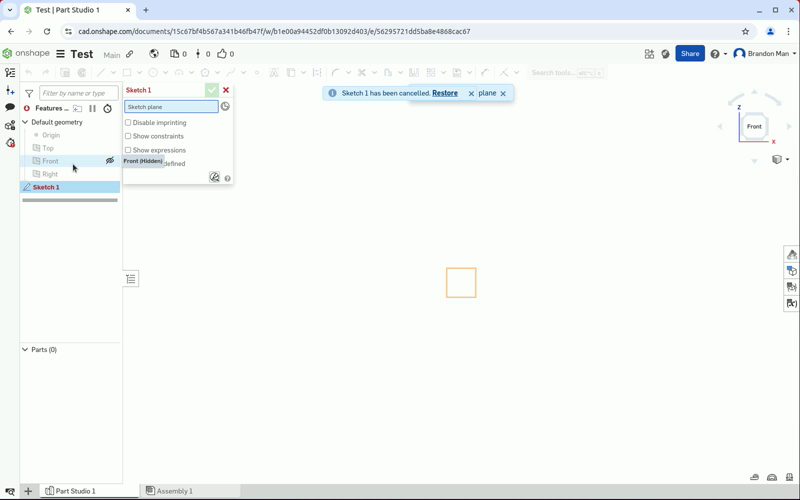
click(73, 163)
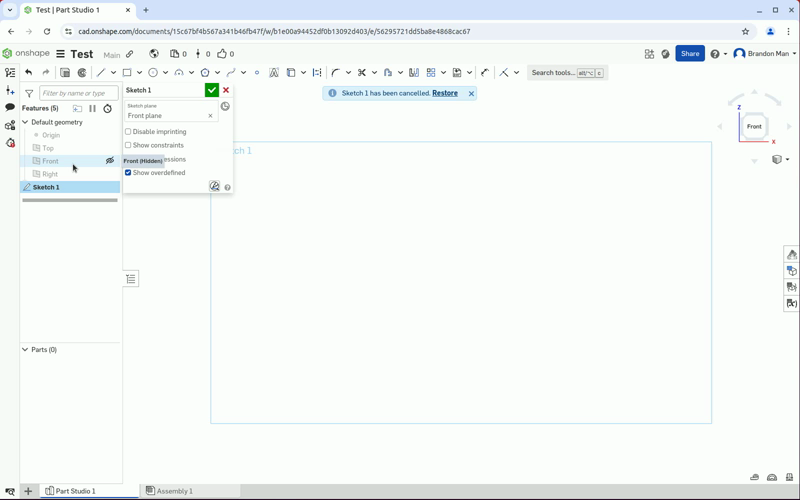
mouse_move(73, 352)
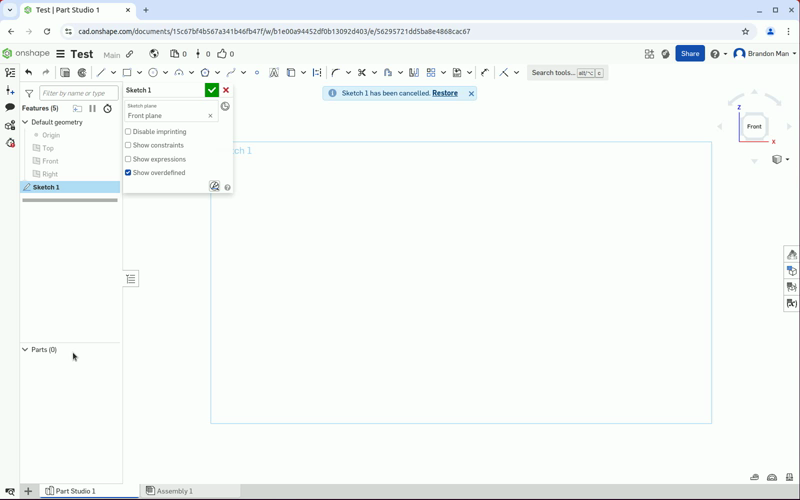
key(y)
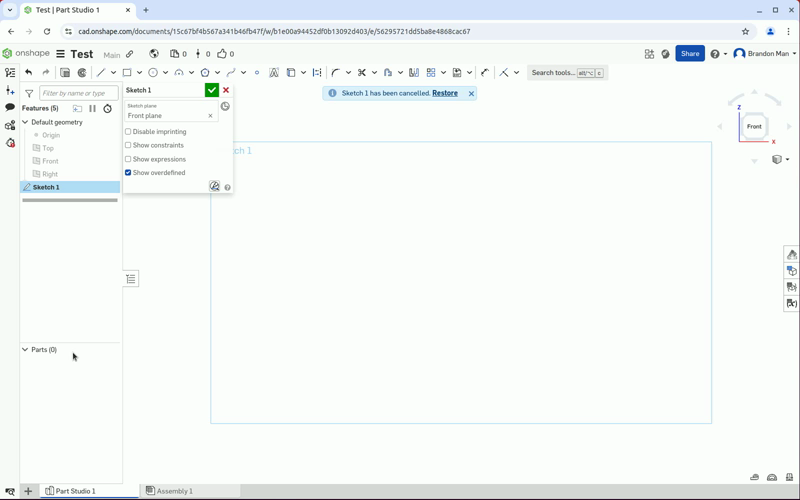
key(l)
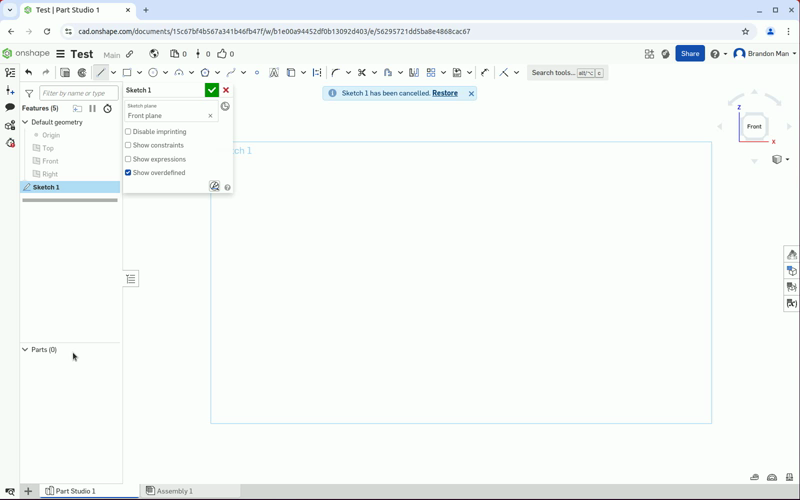
key_down(shift)
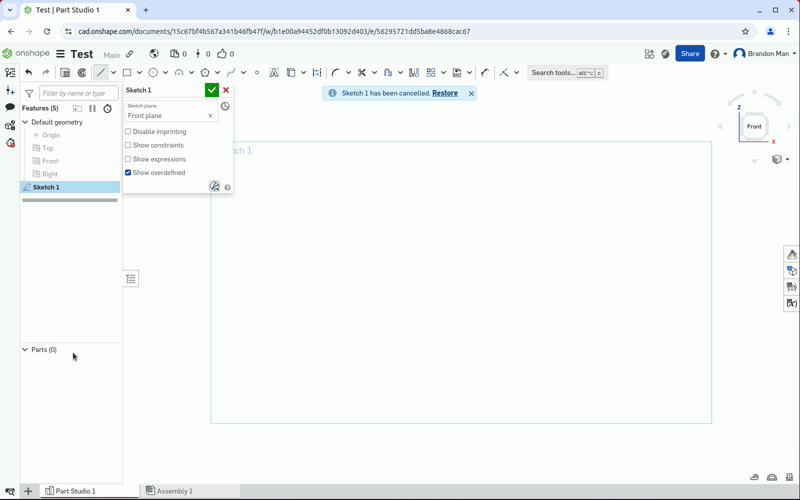
mouse_move(460, 282)
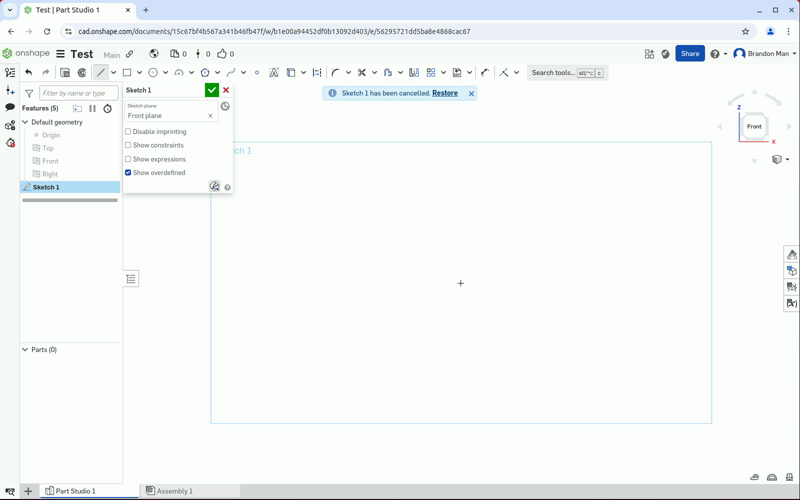
click(460, 282)
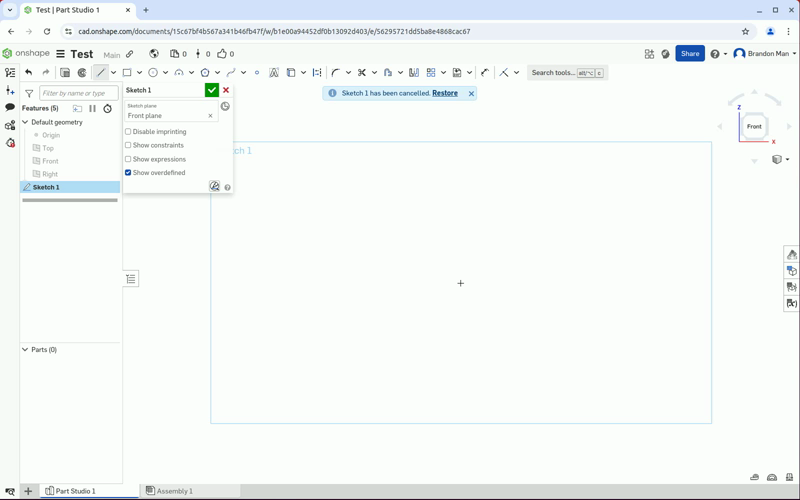
key_up(shift)
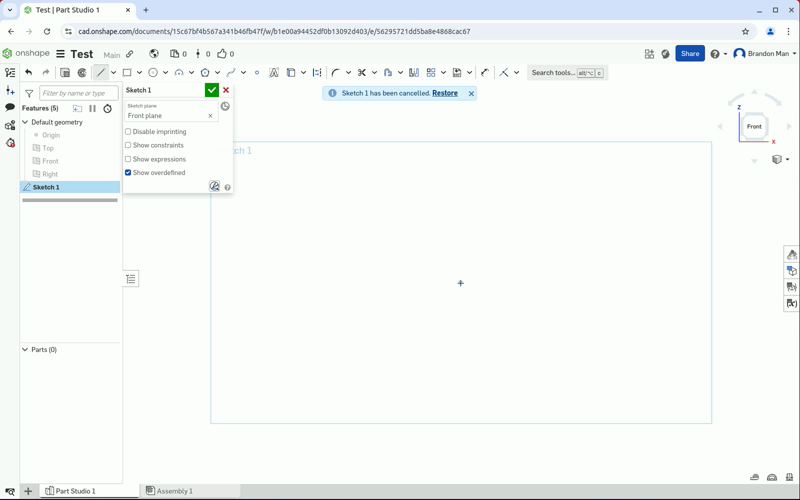
key_down(shift)
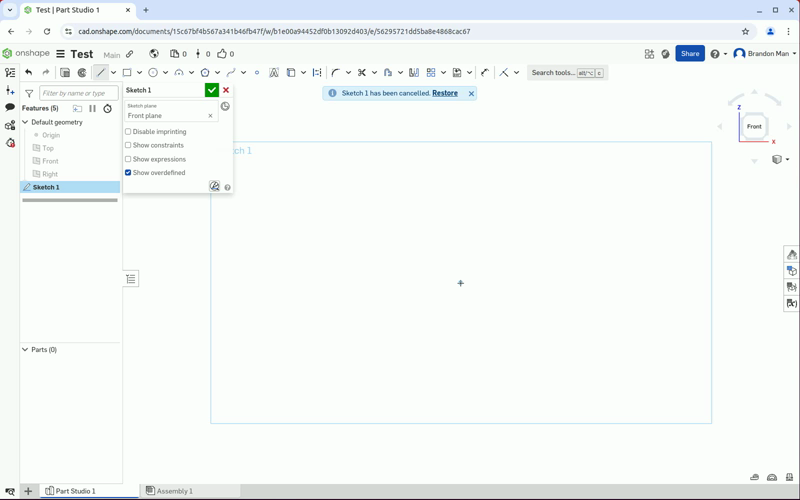
mouse_move(490, 282)
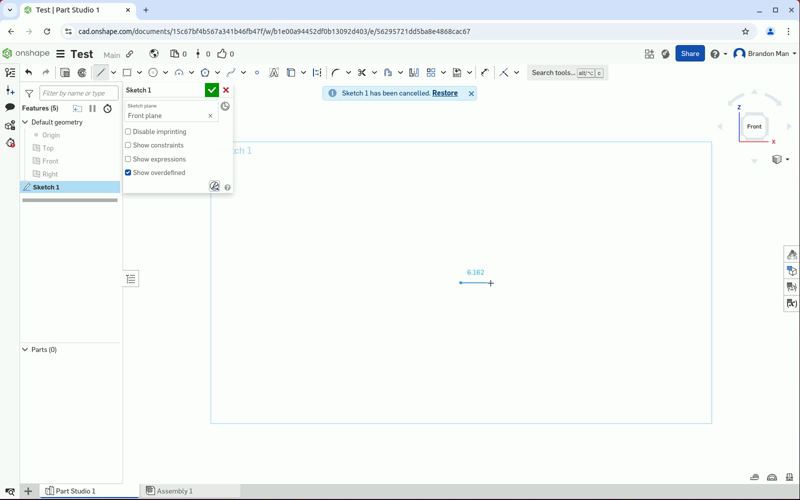
mouse_move(498, 282)
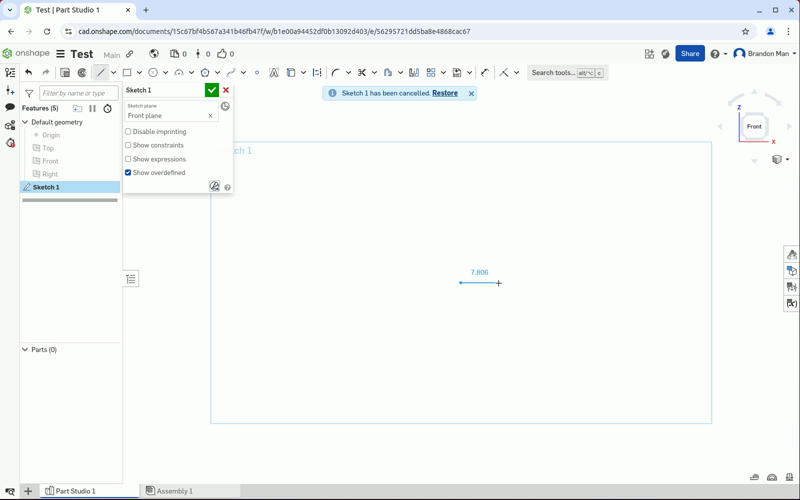
click(498, 282)
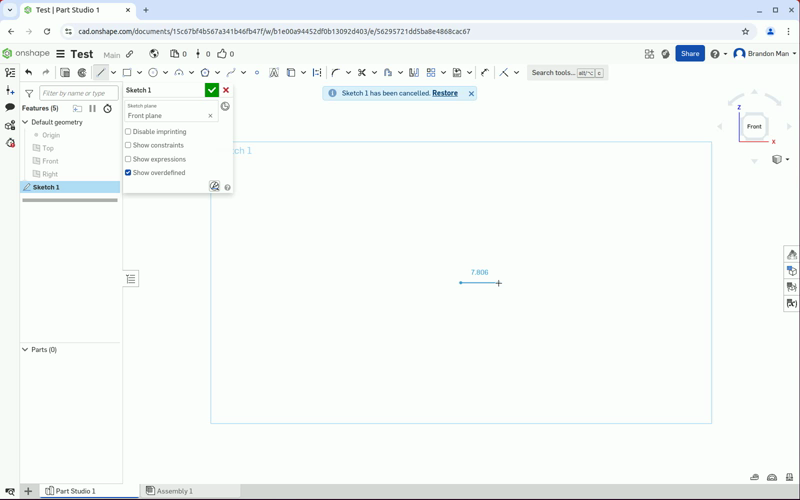
key_up(shift)
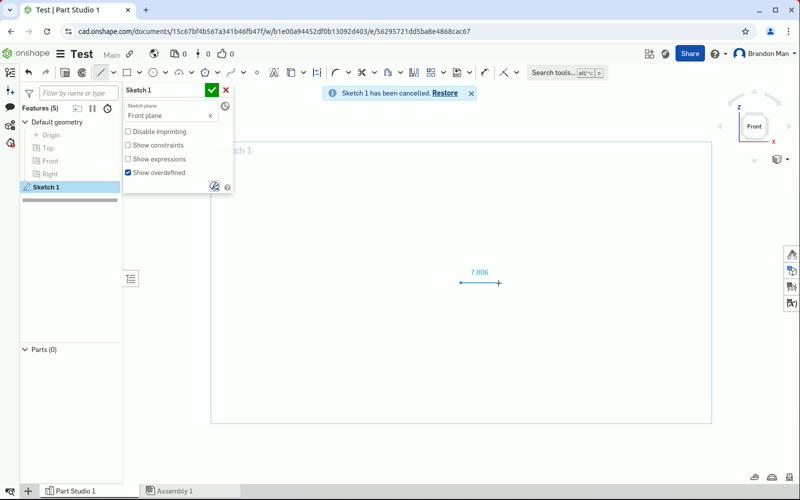
key_down(shift)
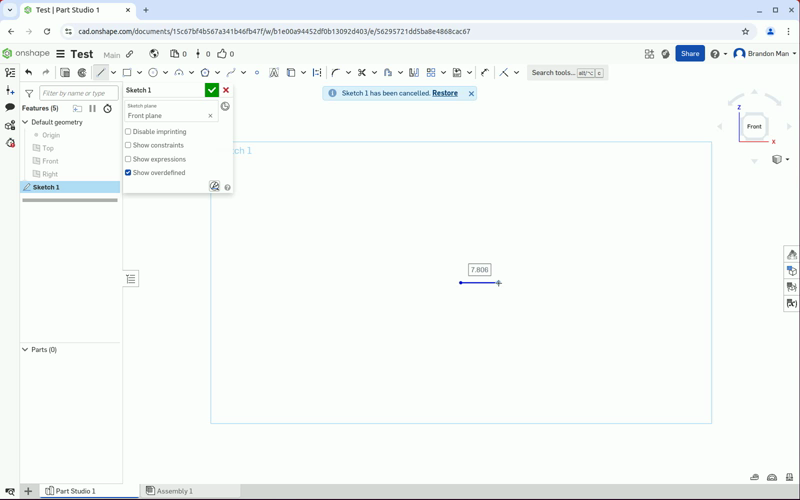
mouse_move(528, 282)
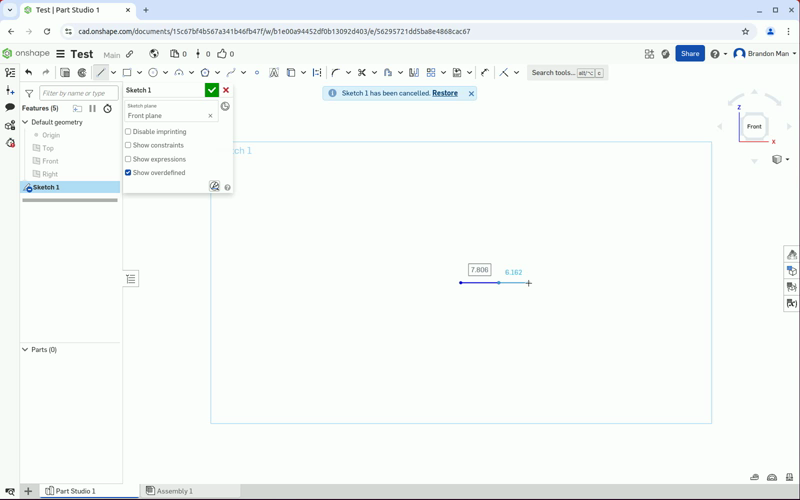
mouse_move(498, 264)
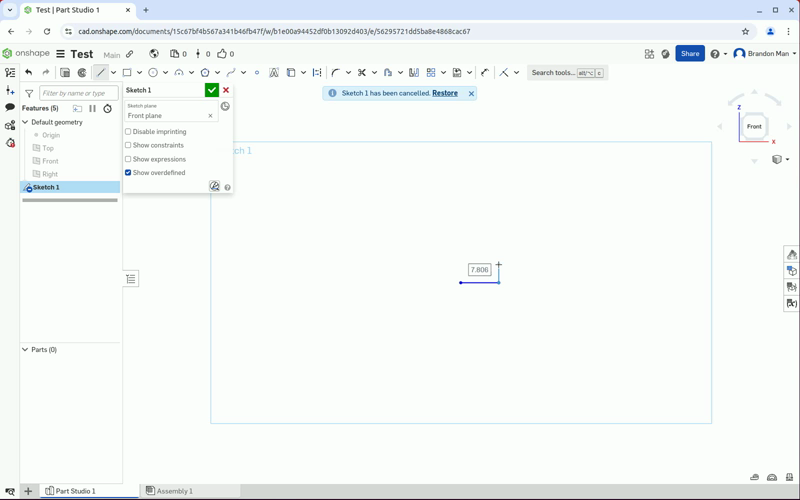
click(498, 264)
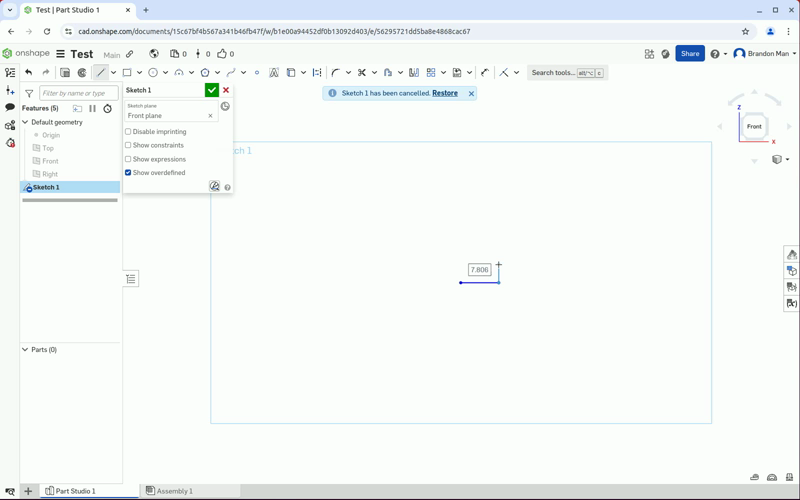
key_up(shift)
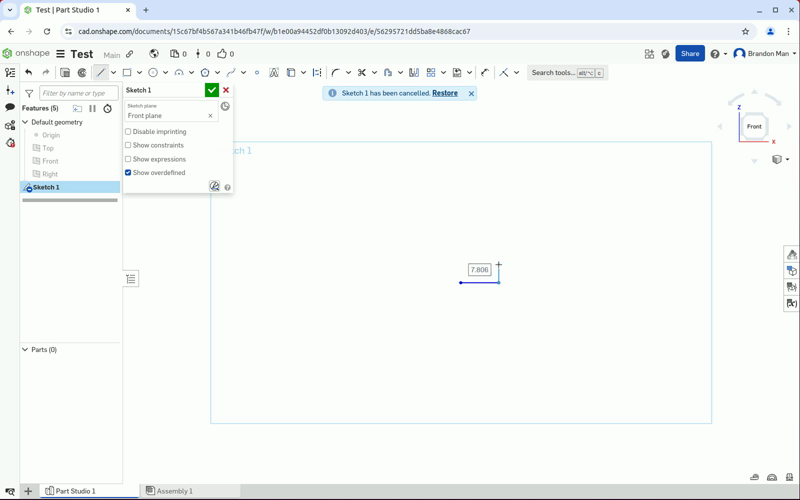
key_down(shift)
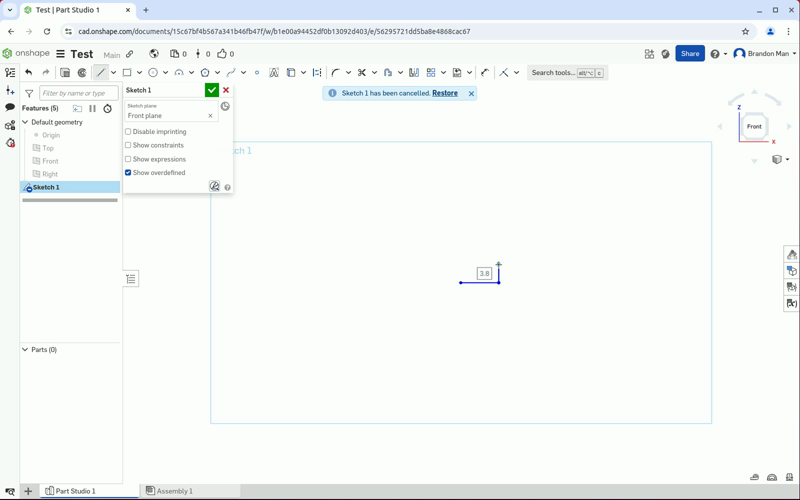
mouse_move(528, 264)
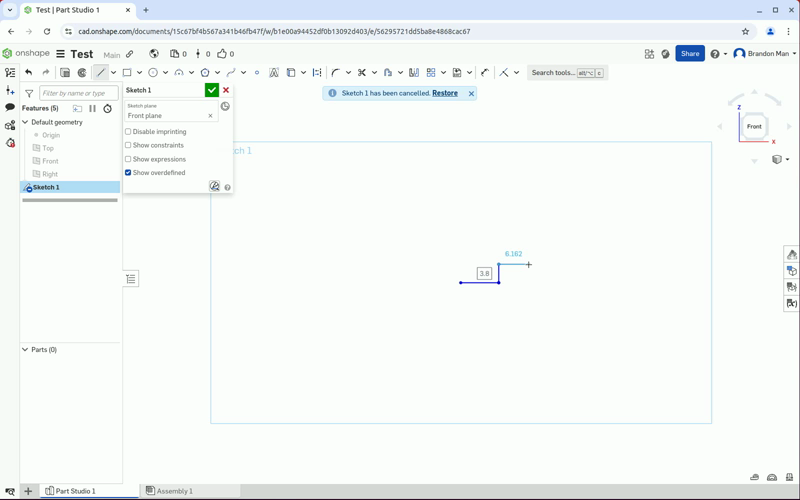
mouse_move(535, 264)
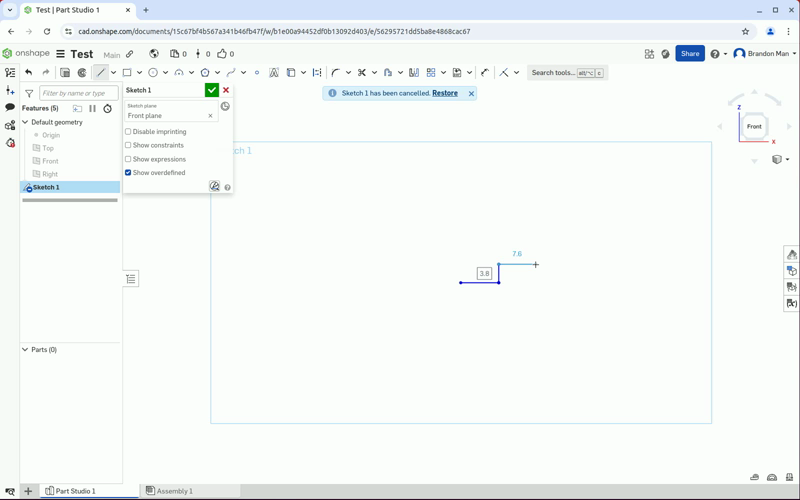
click(535, 264)
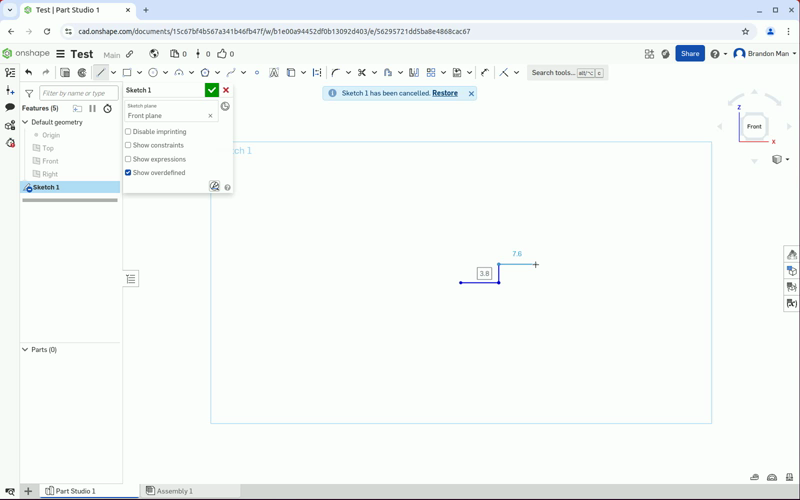
key_up(shift)
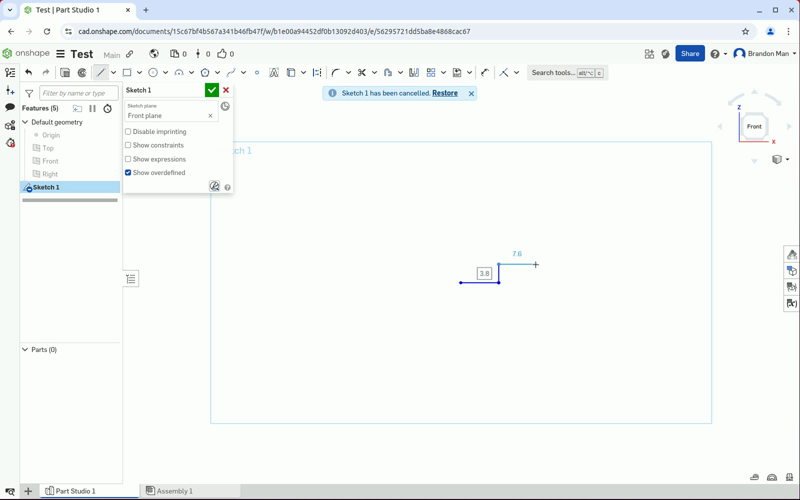
key_down(shift)
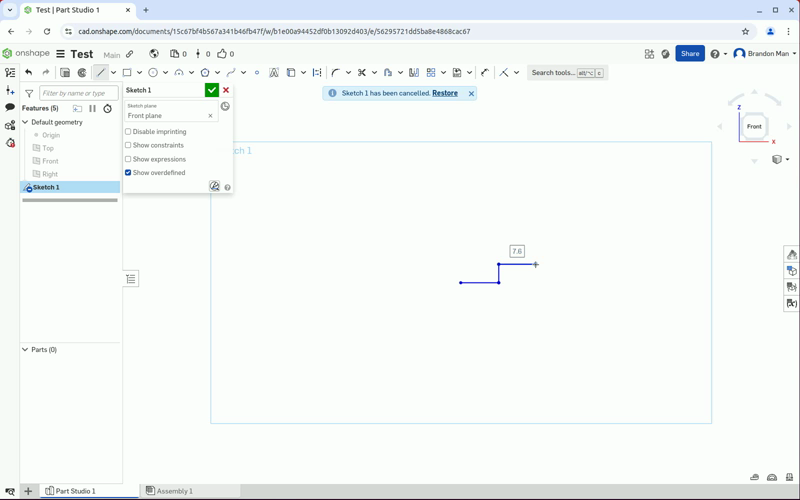
mouse_move(565, 264)
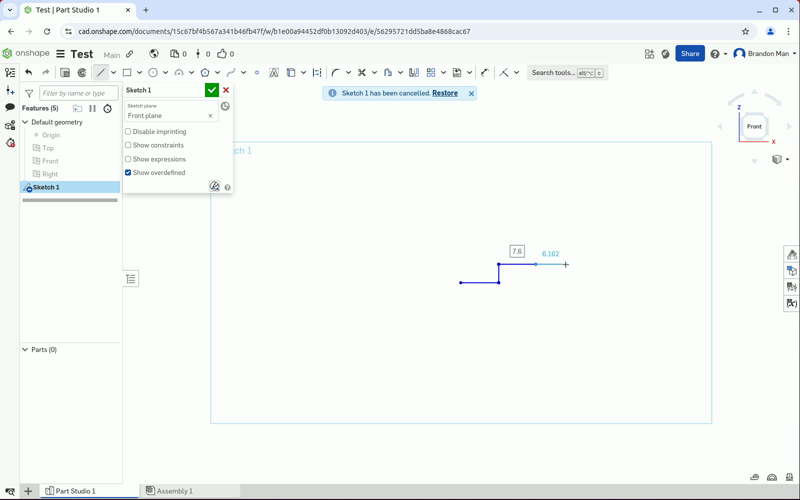
mouse_move(535, 282)
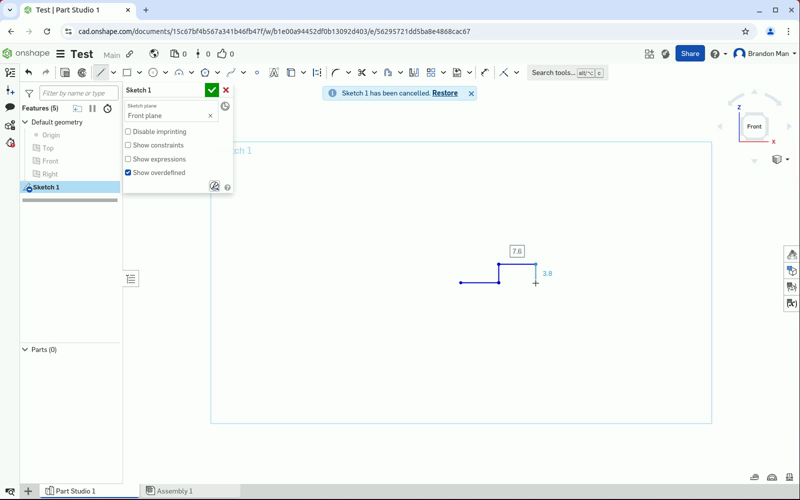
click(535, 282)
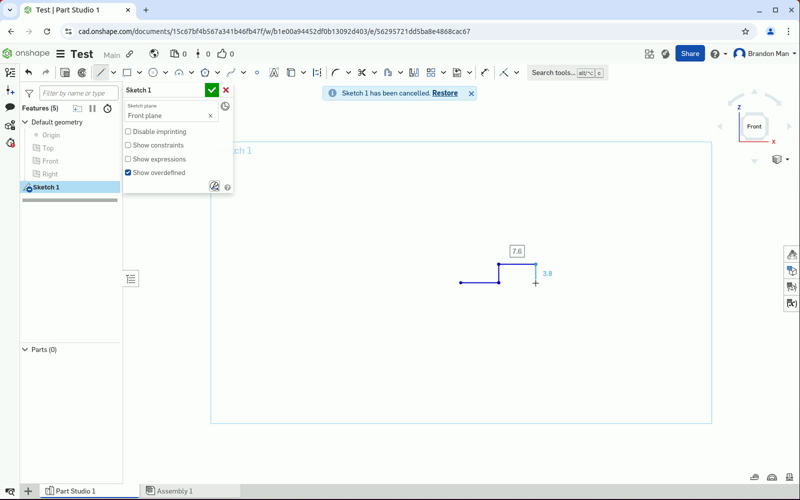
key_up(shift)
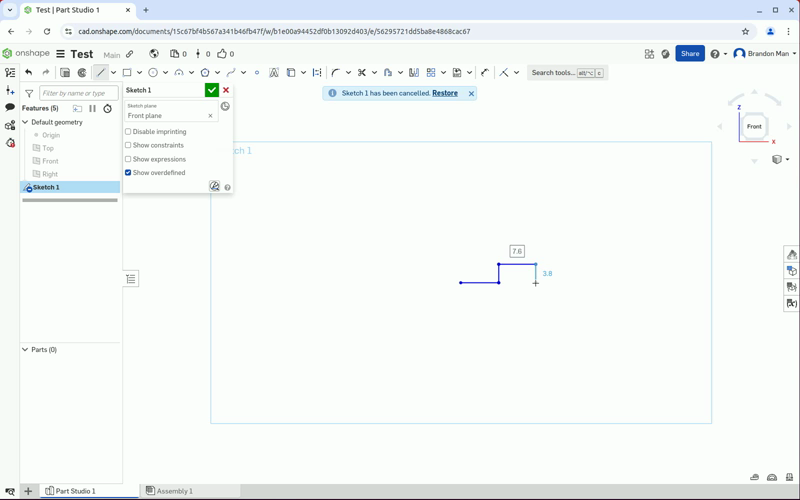
key_down(shift)
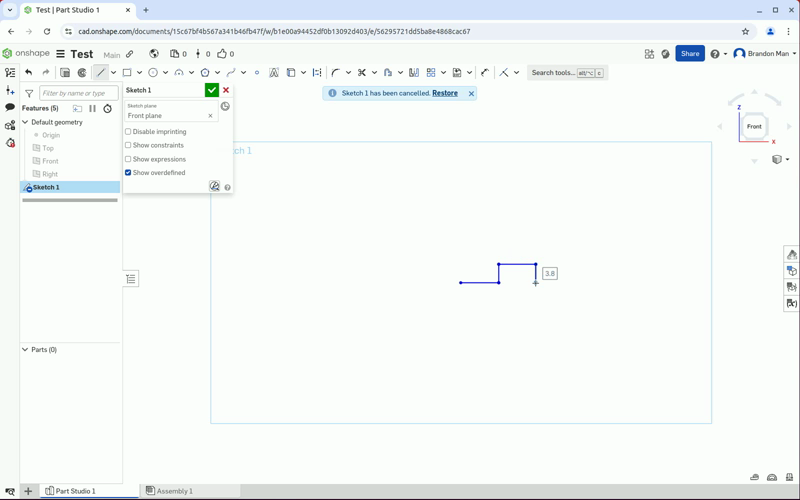
mouse_move(565, 282)
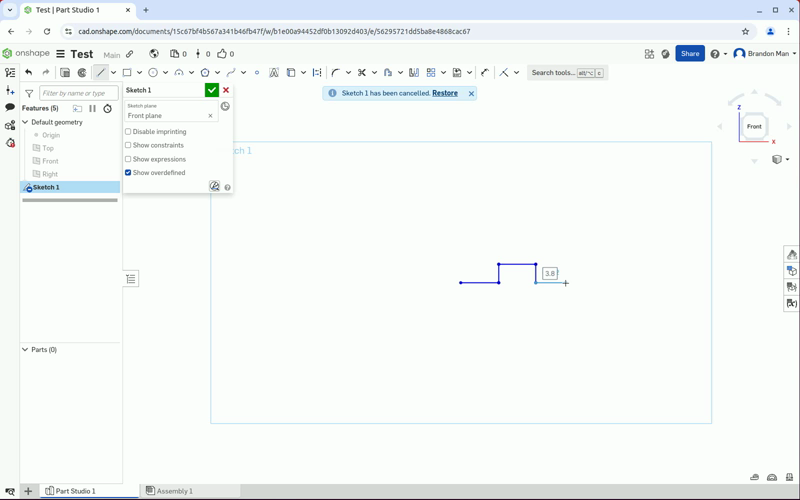
mouse_move(573, 282)
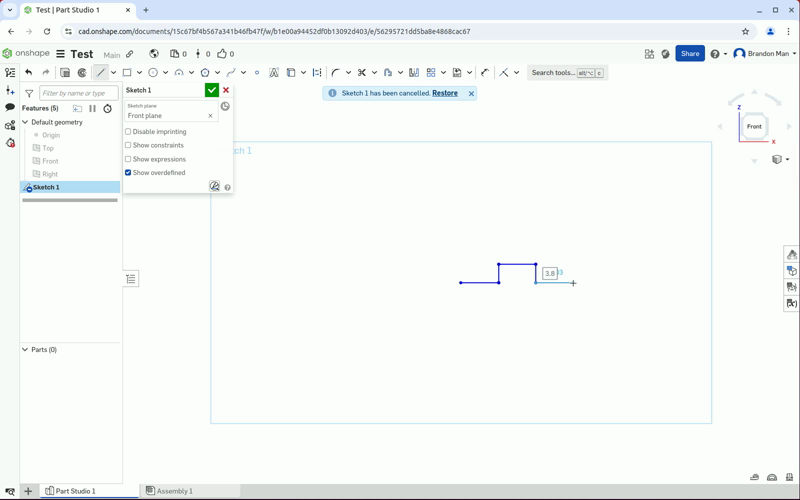
click(573, 282)
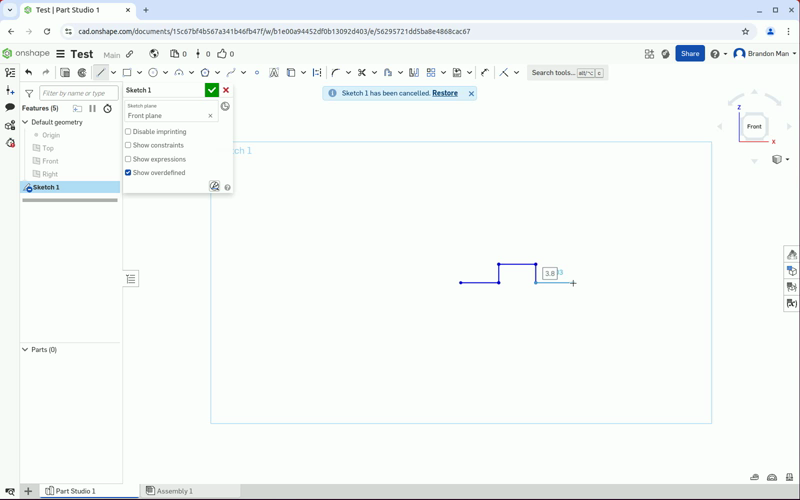
key_up(shift)
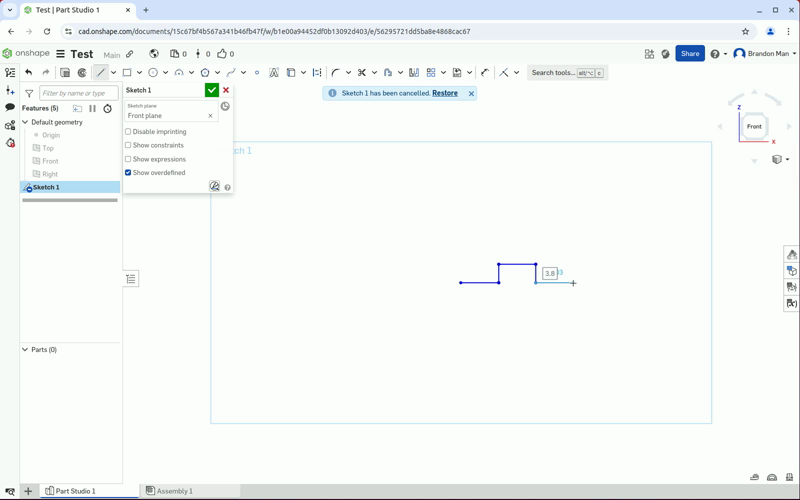
key_down(shift)
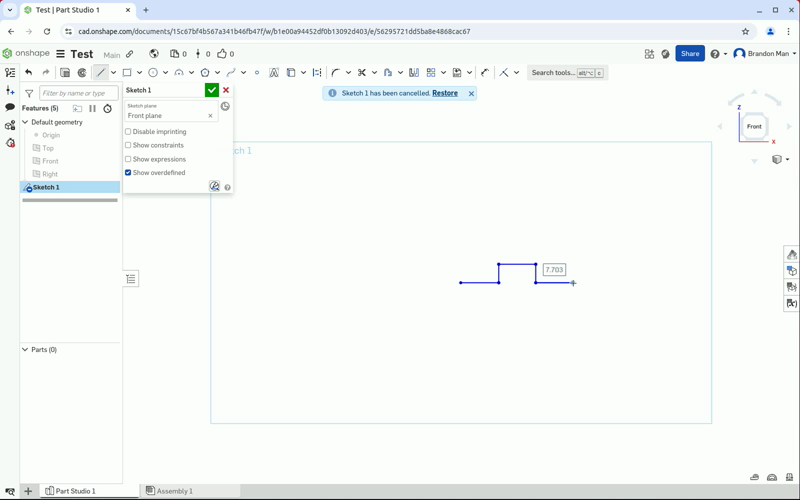
mouse_move(573, 189)
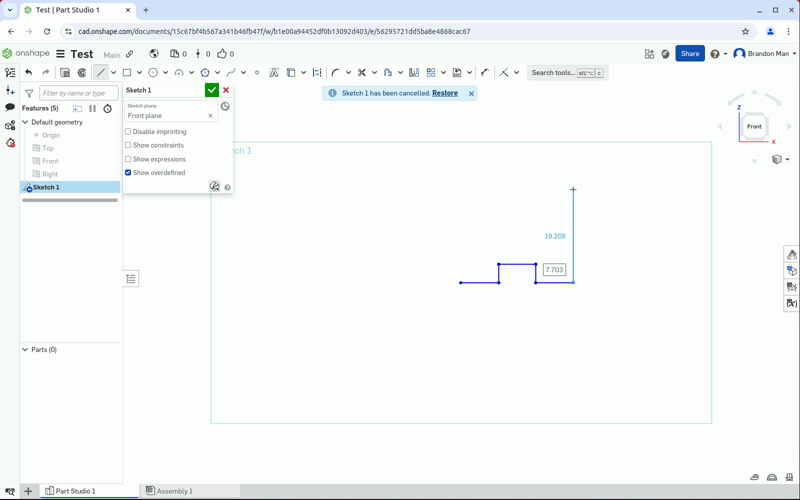
click(573, 189)
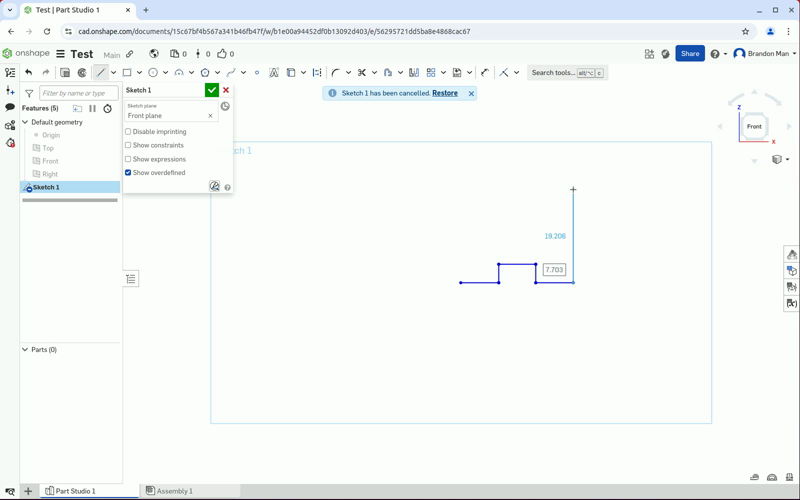
key_up(shift)
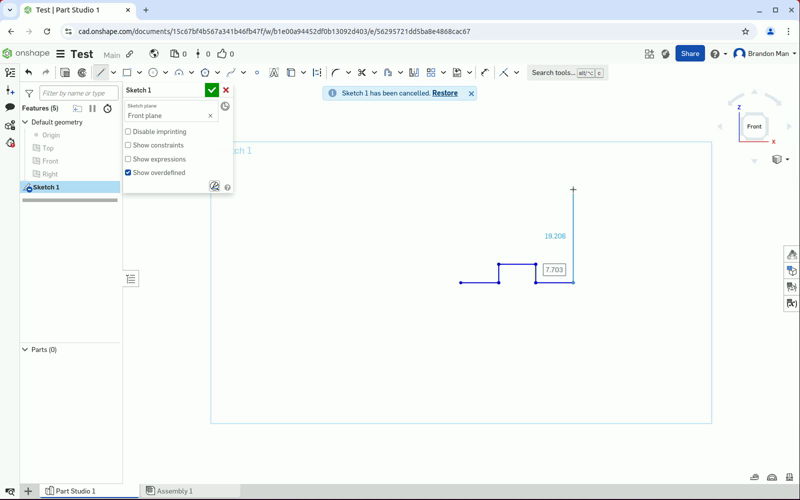
key_down(shift)
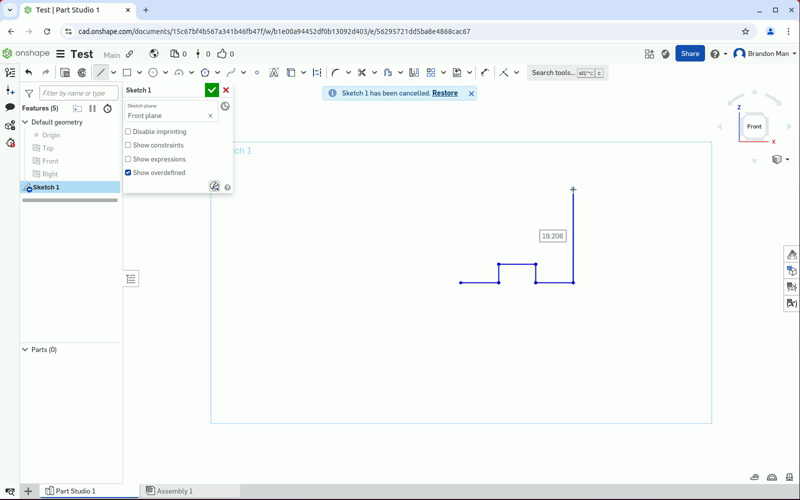
mouse_move(460, 189)
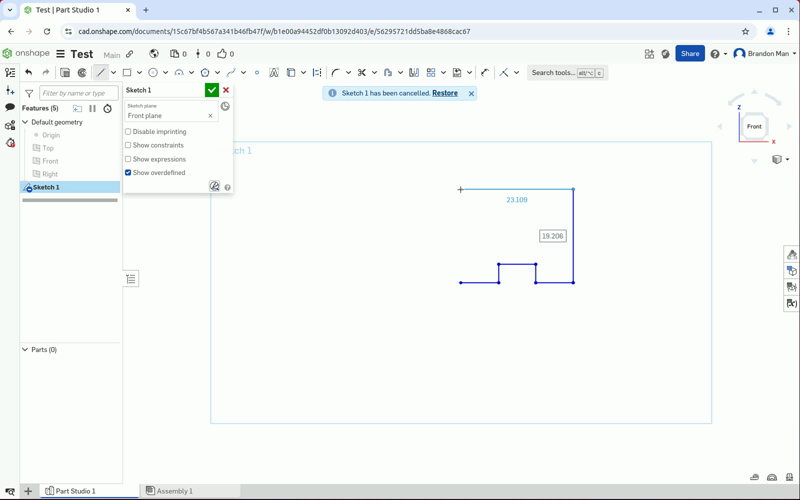
click(460, 189)
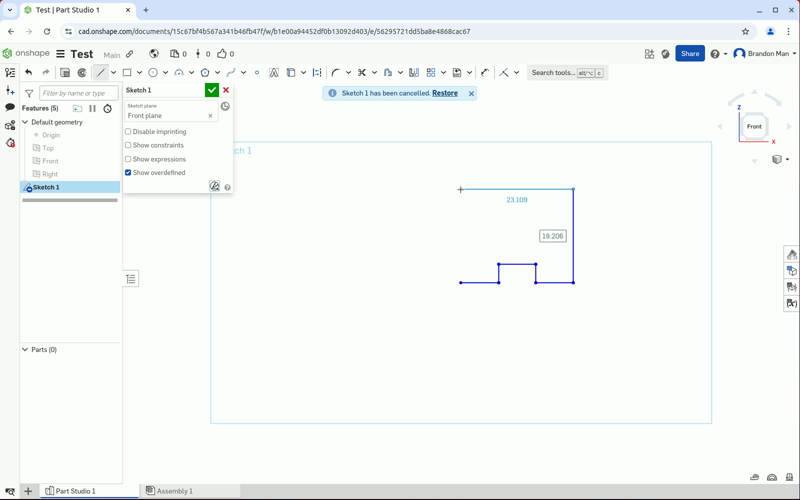
key_up(shift)
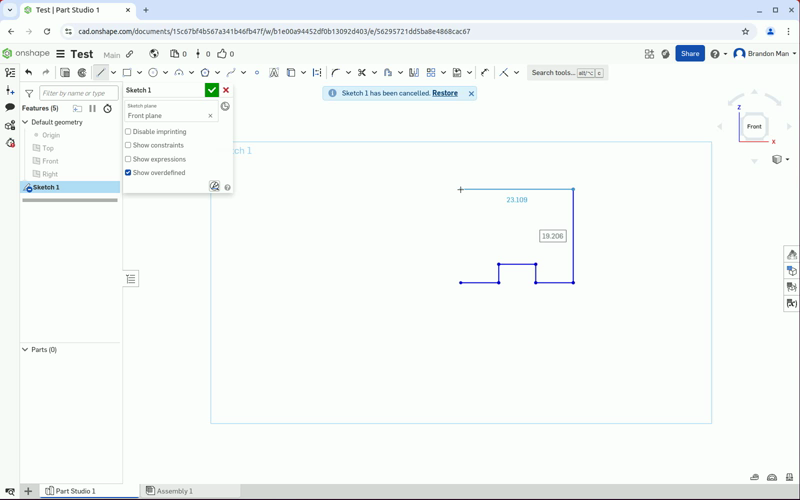
key_down(shift)
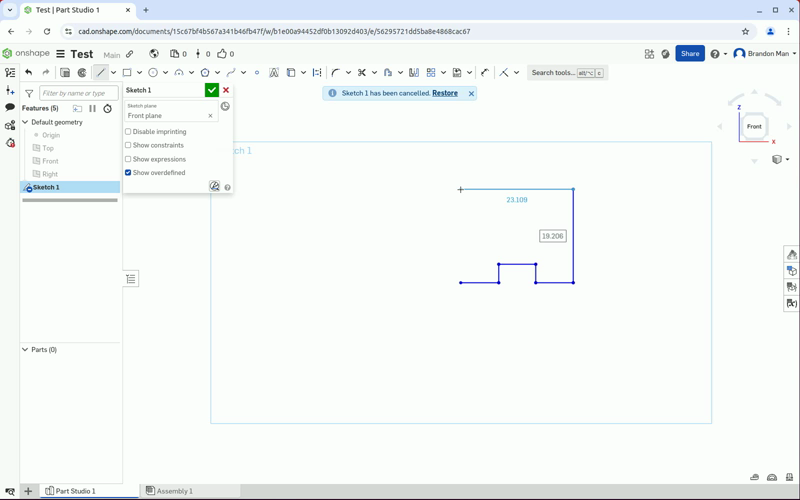
mouse_move(460, 282)
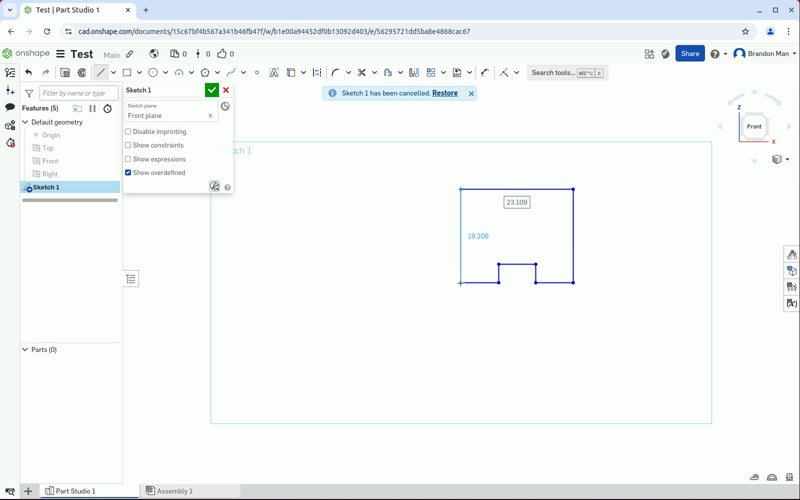
key_up(shift)
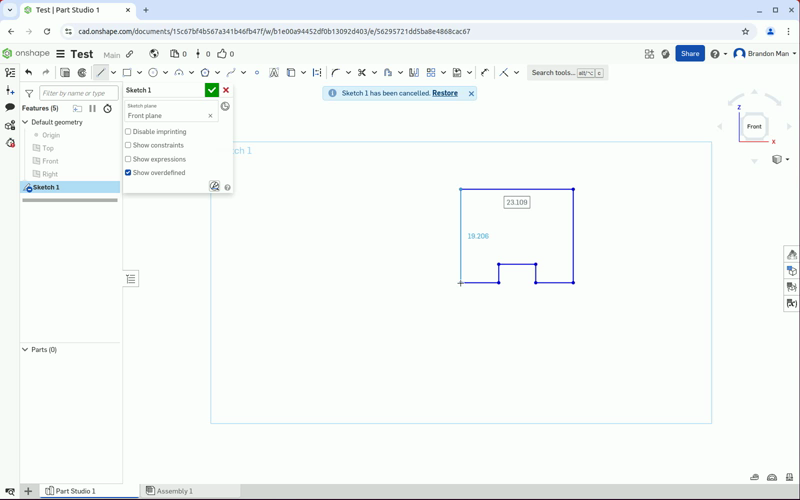
click(460, 282)
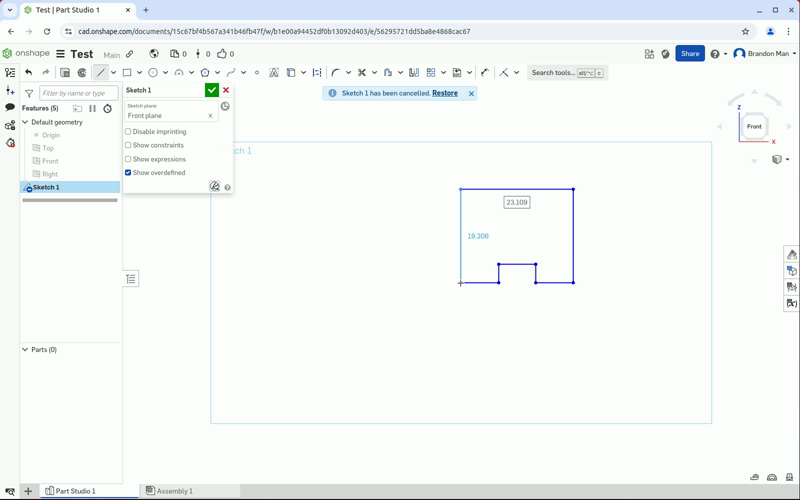
key(esc)
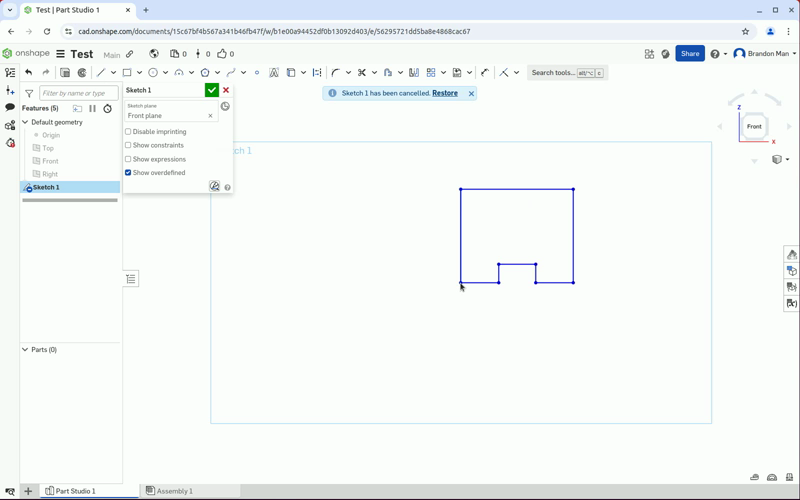
mouse_move(549, 208)
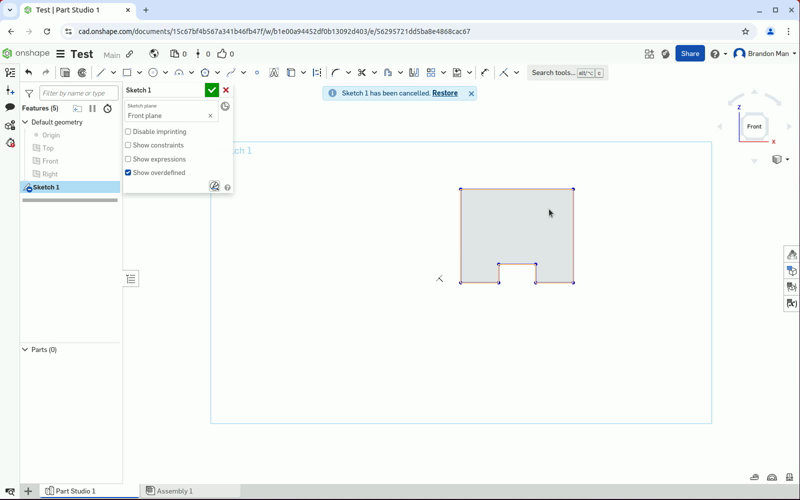
click(549, 208)
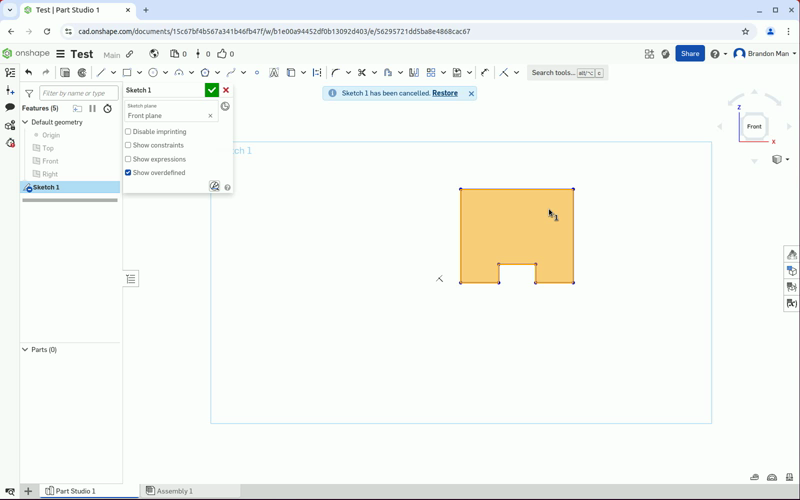
mouse_move(73, 352)
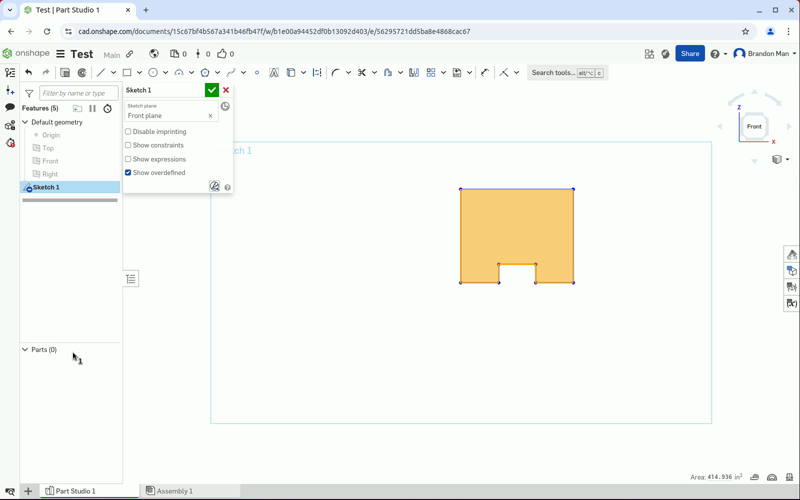
key(shift+y)
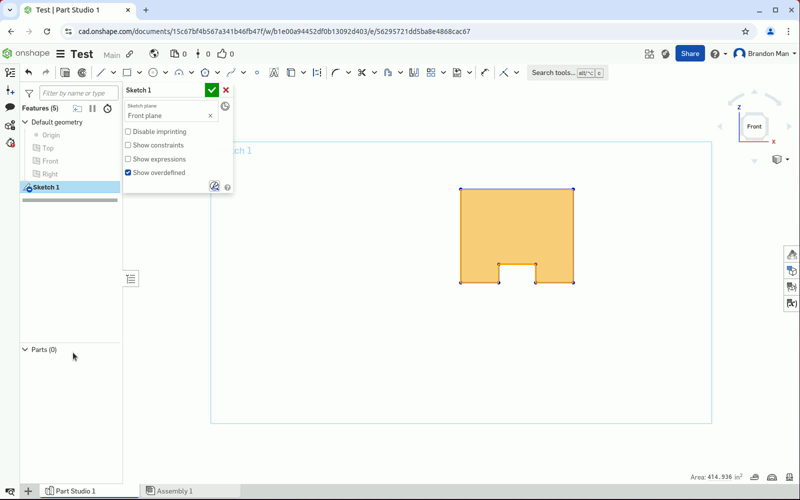
key(shift+e)
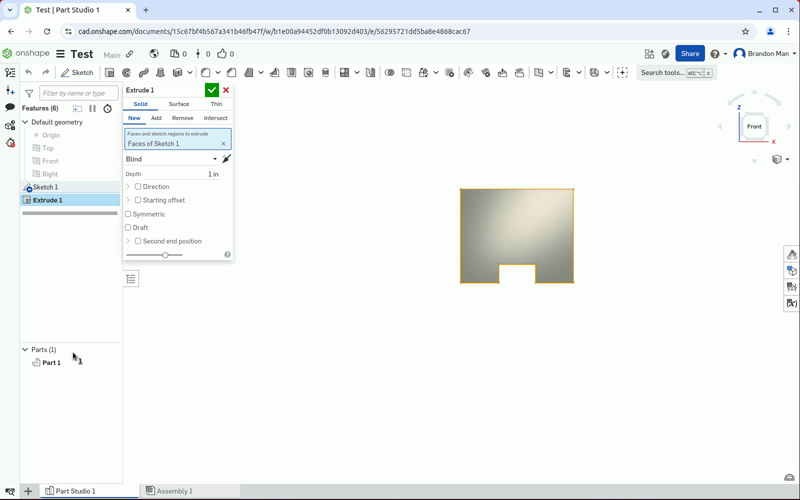
mouse_move(143, 106)
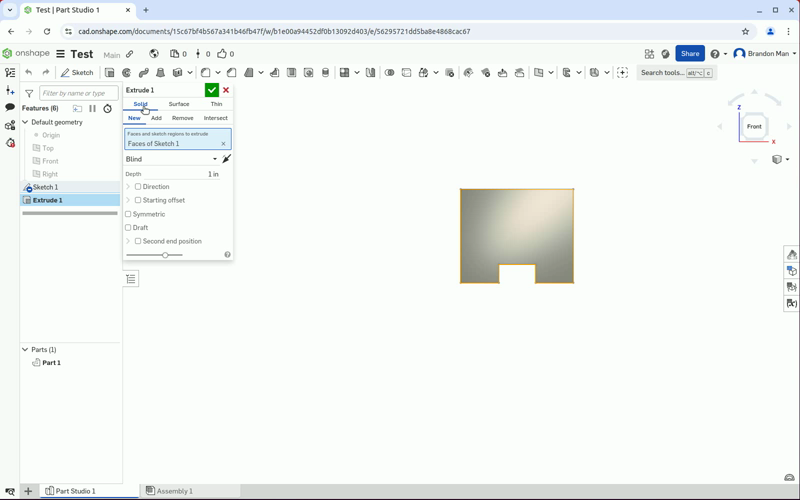
click(143, 106)
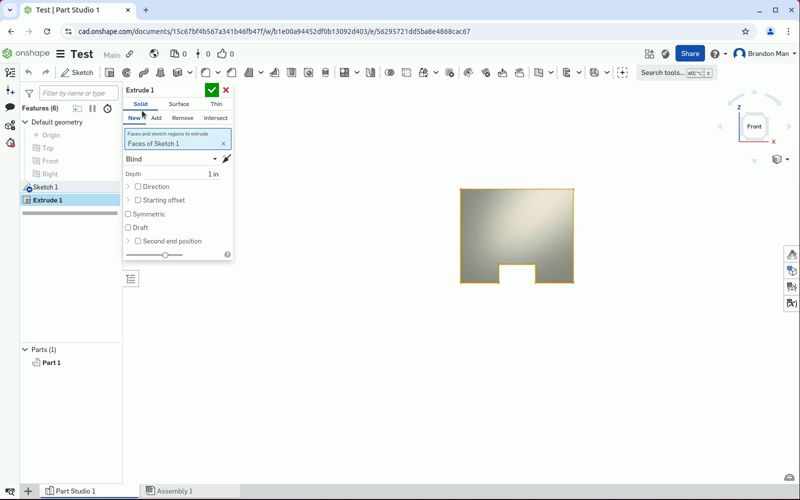
mouse_move(137, 120)
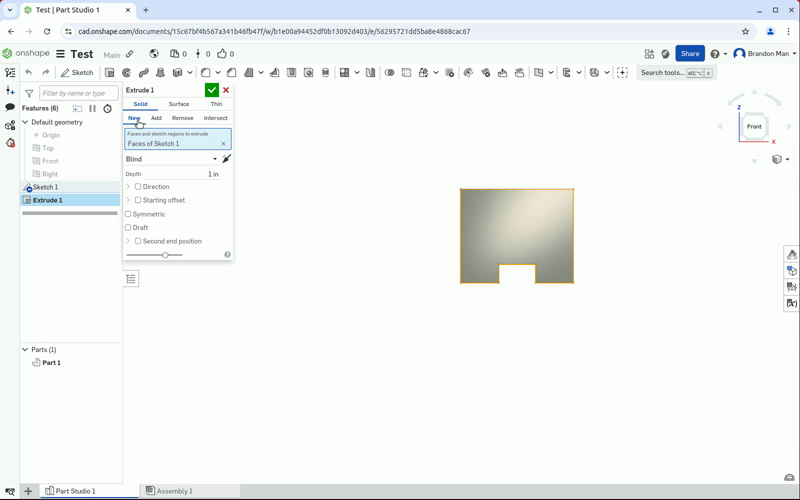
click(137, 120)
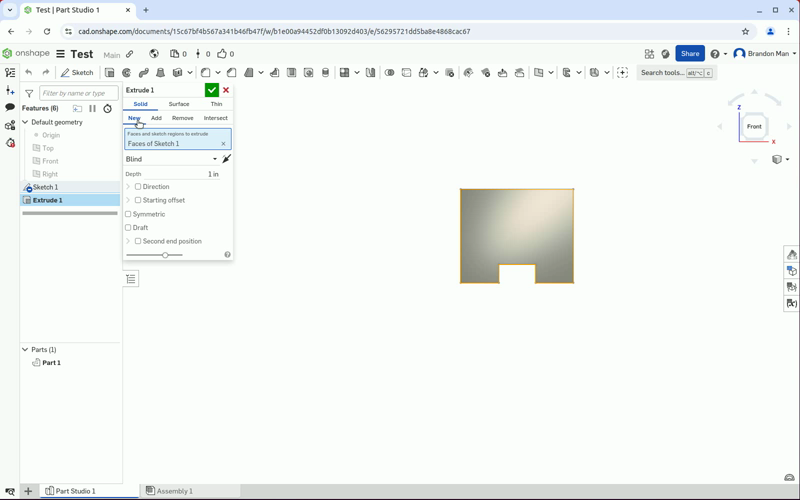
key(tab, 4)
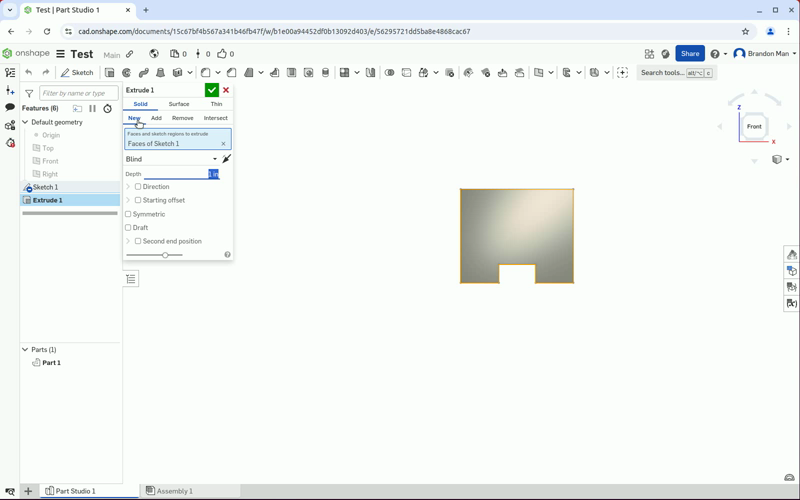
text(15.405)
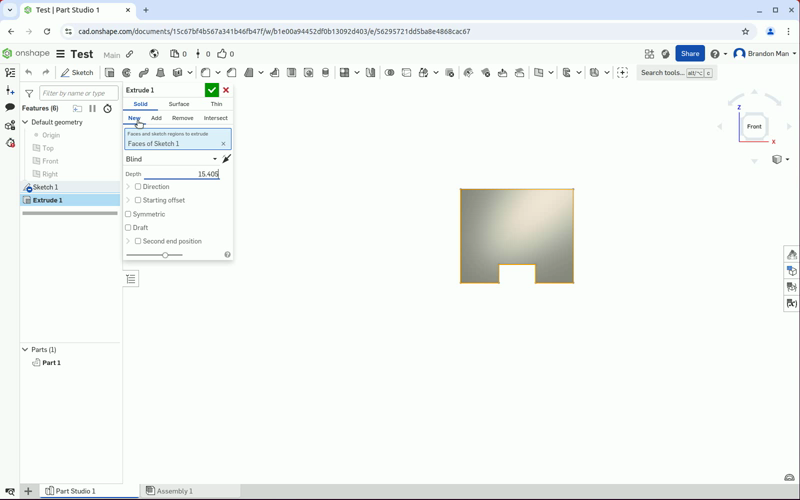
key(enter)
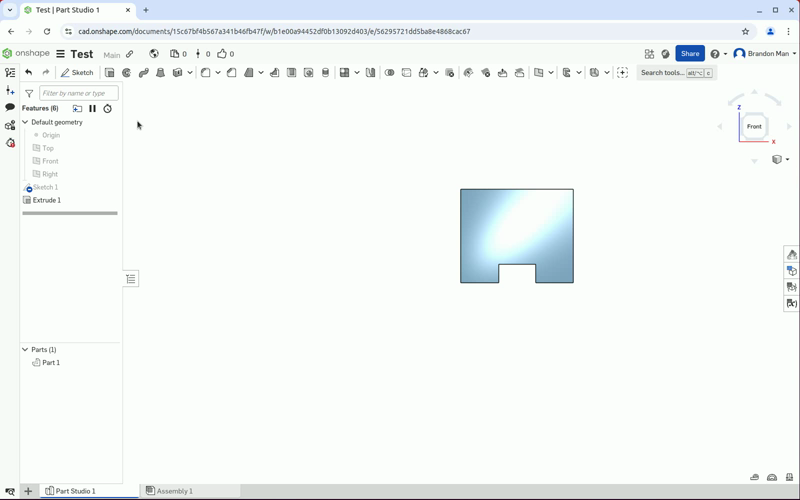
key(shift+h)
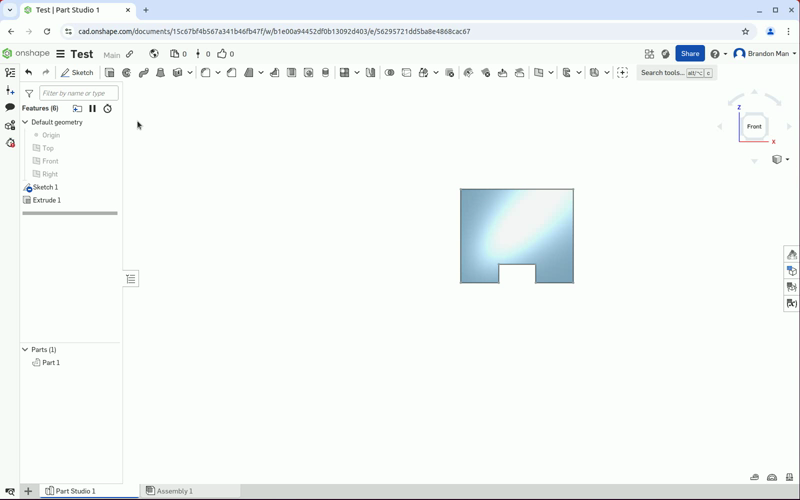
key(shift+h)
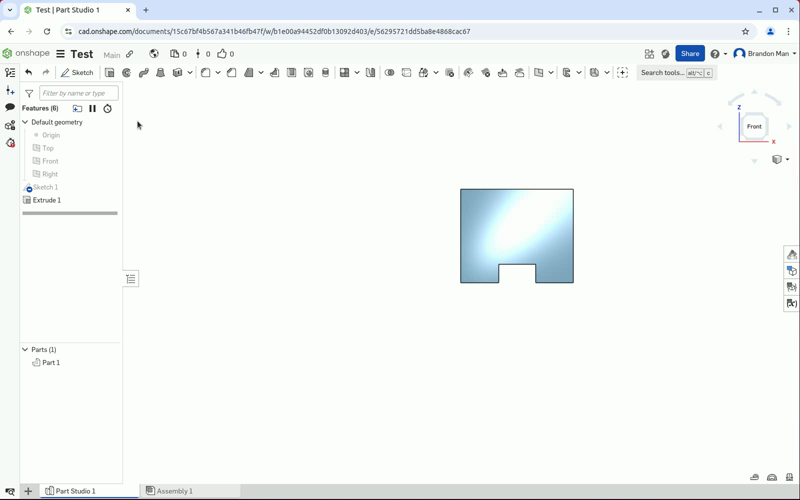
mouse_move(73, 189)
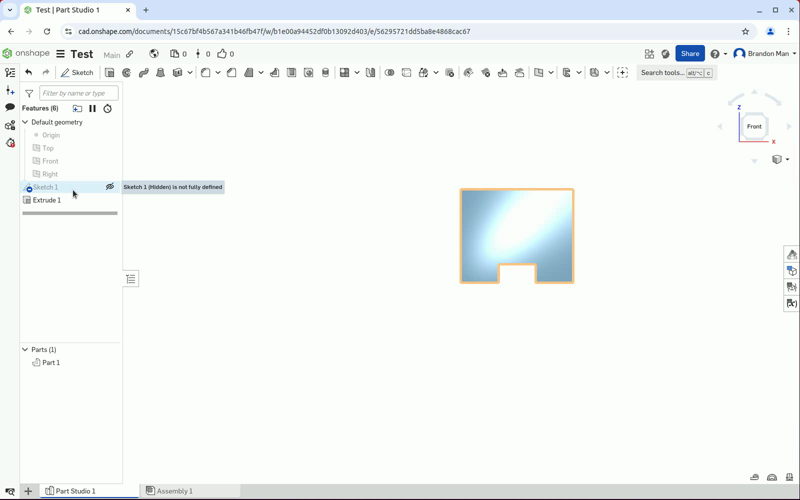
click(73, 189)
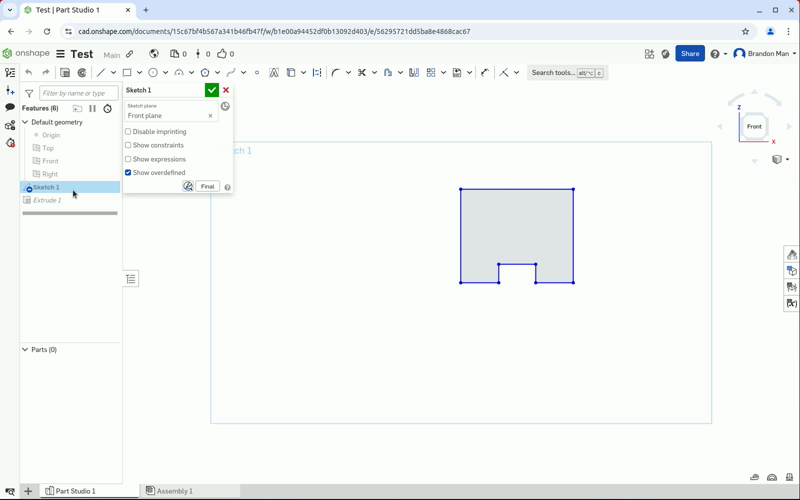
mouse_move(229, 92)
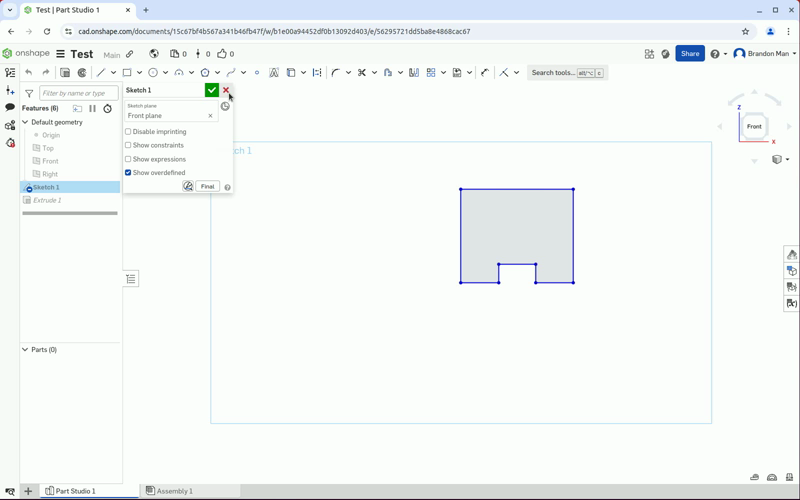
click(229, 92)
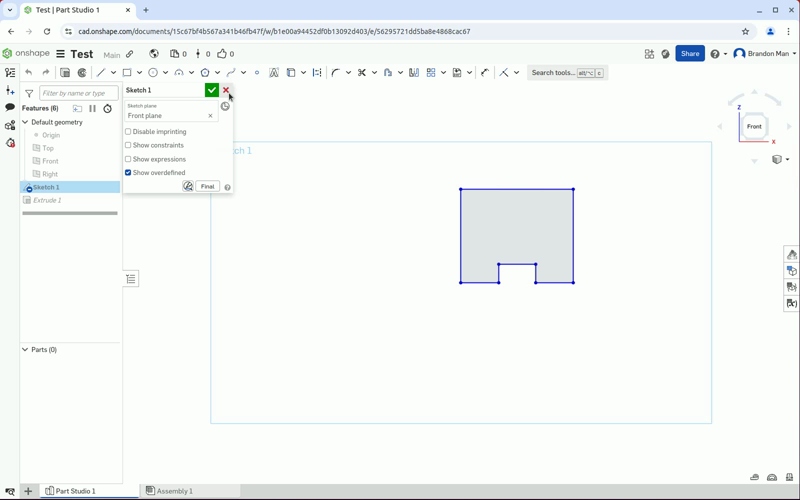
key(shift+s)
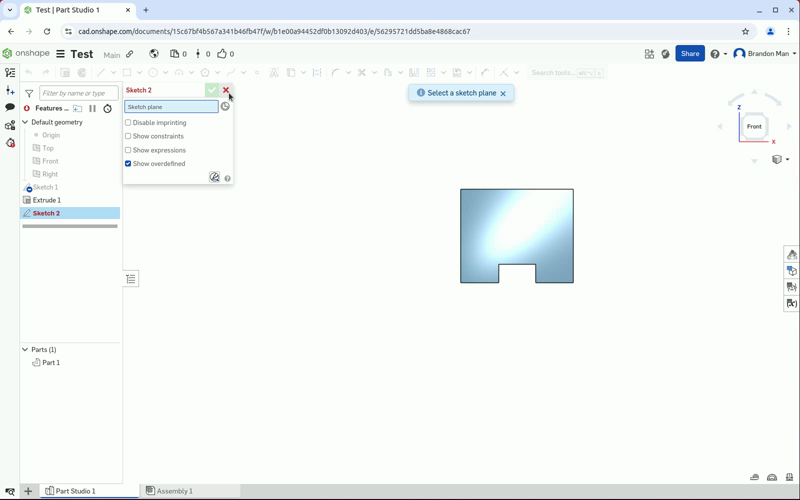
mouse_move(73, 163)
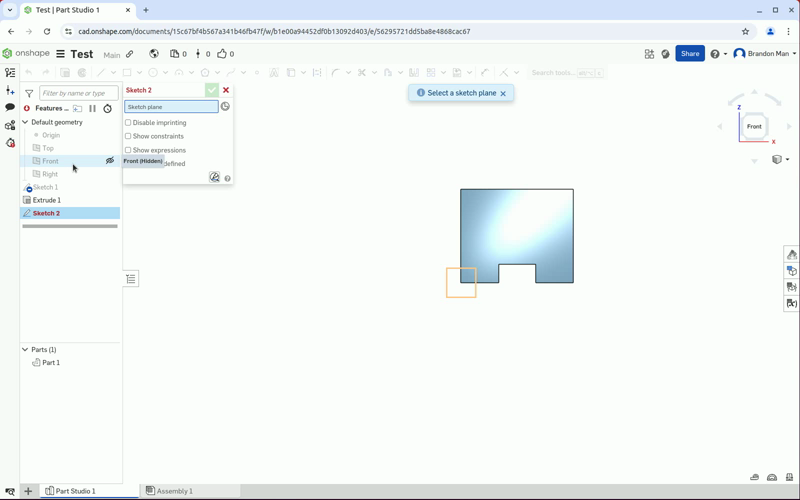
click(73, 163)
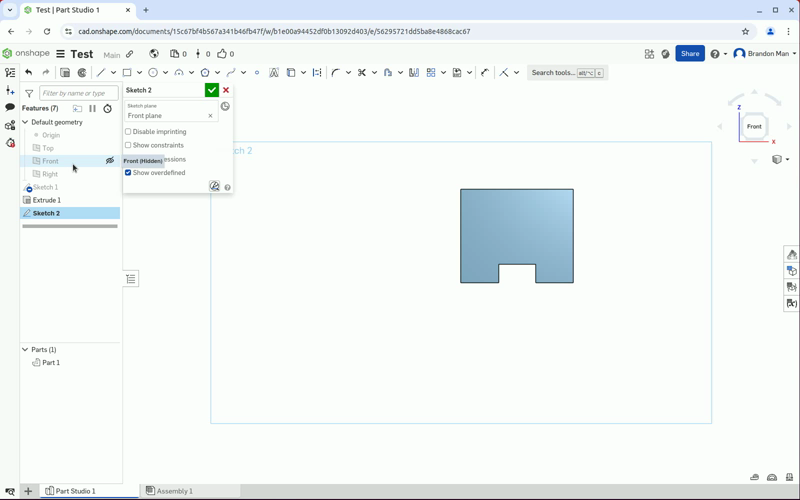
mouse_move(73, 352)
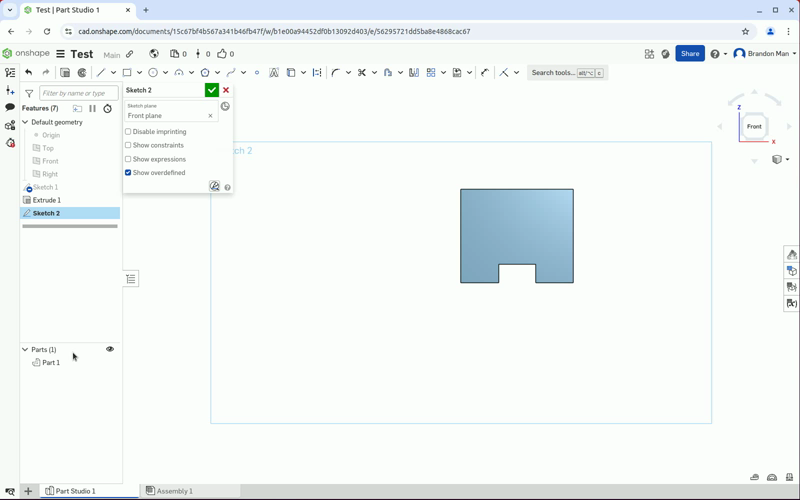
key(y)
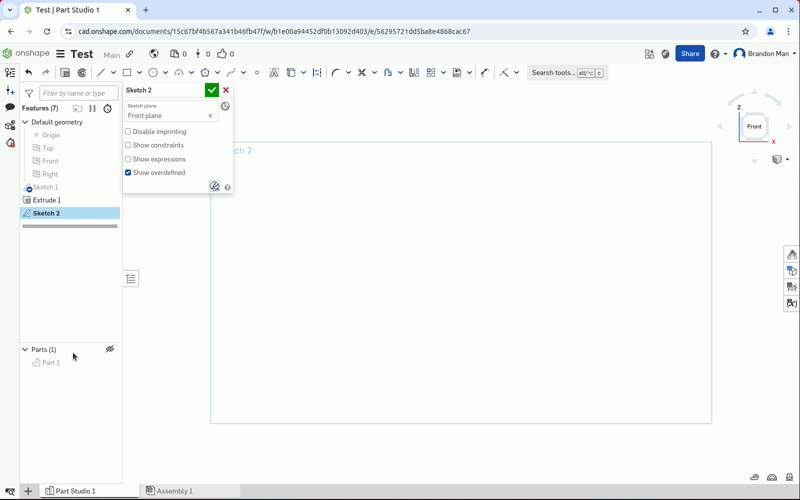
key(l)
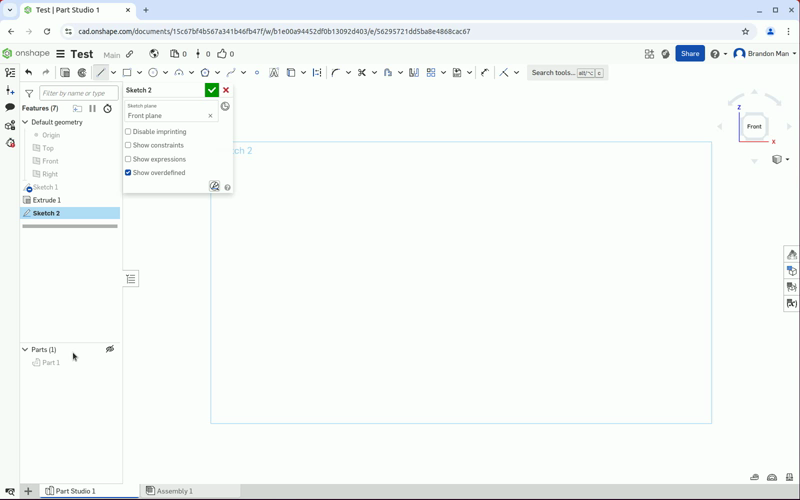
key_down(shift)
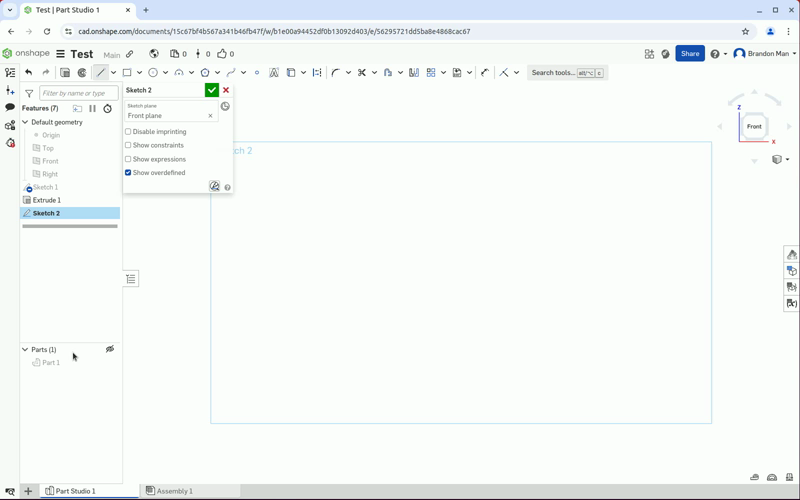
mouse_move(535, 189)
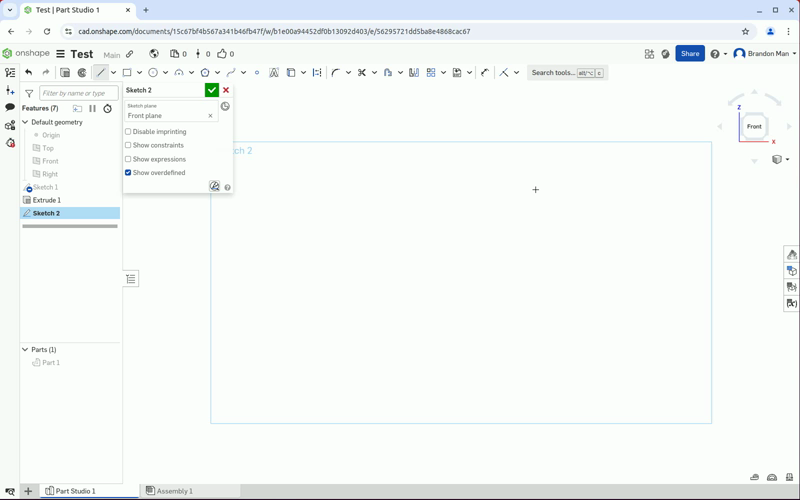
click(535, 189)
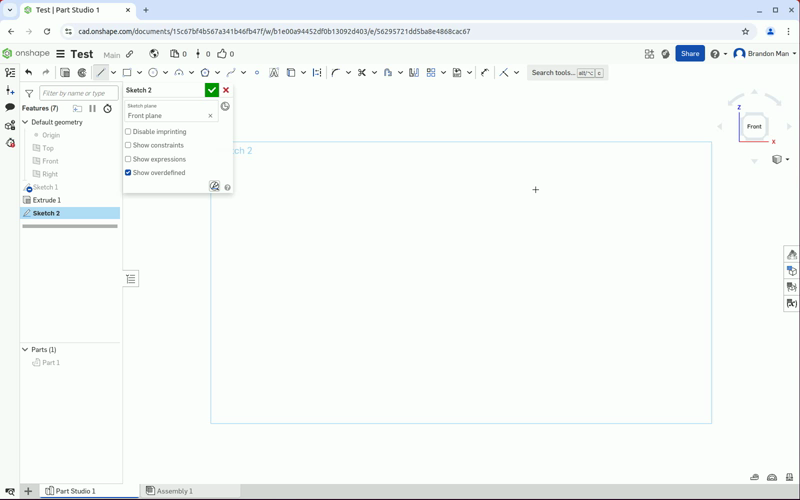
key_up(shift)
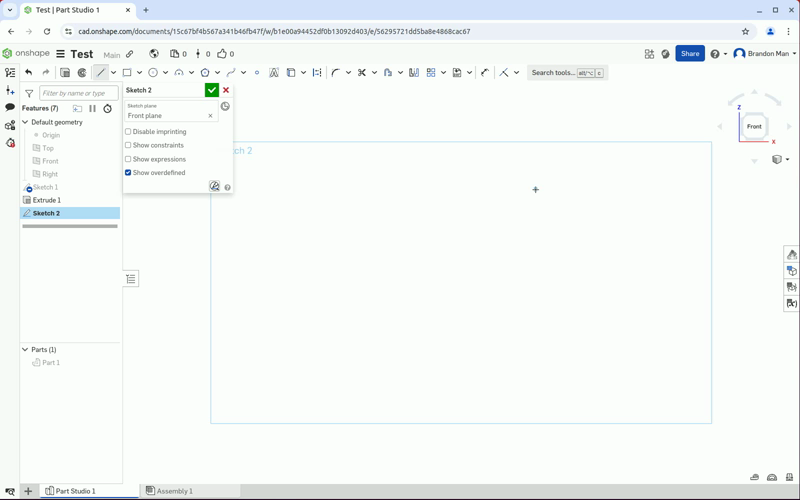
key_down(shift)
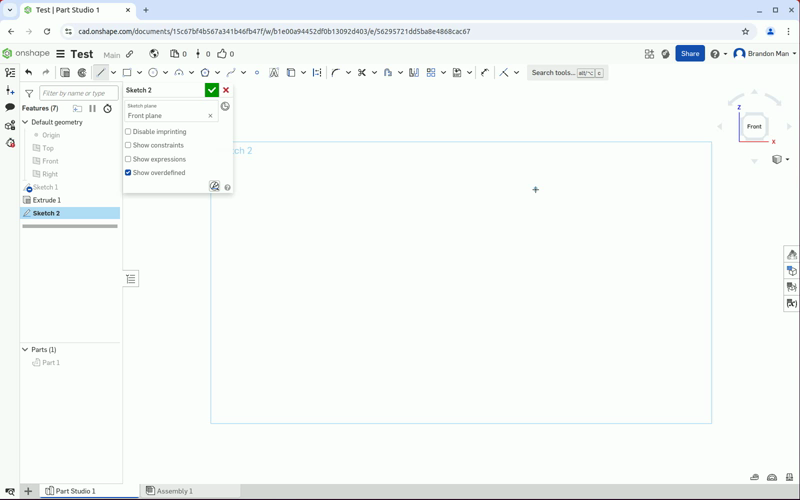
mouse_move(573, 283)
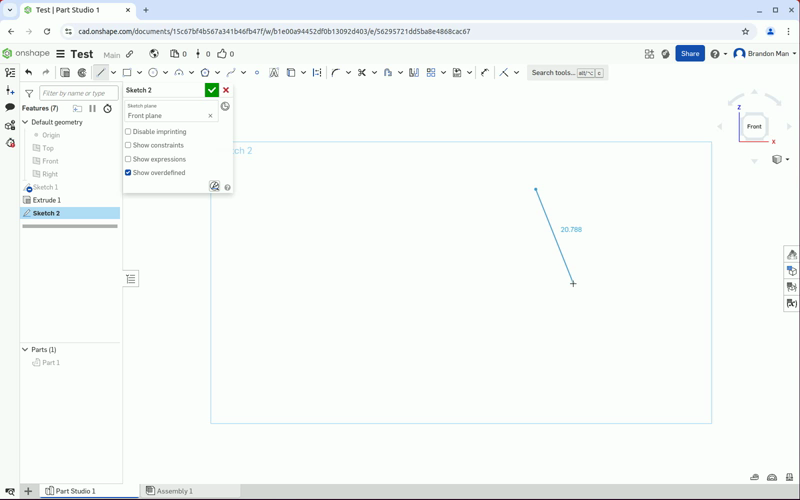
click(573, 283)
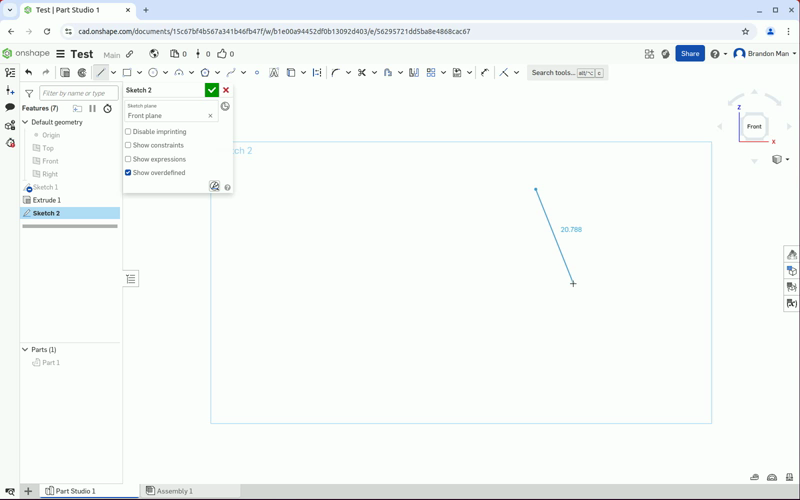
key_up(shift)
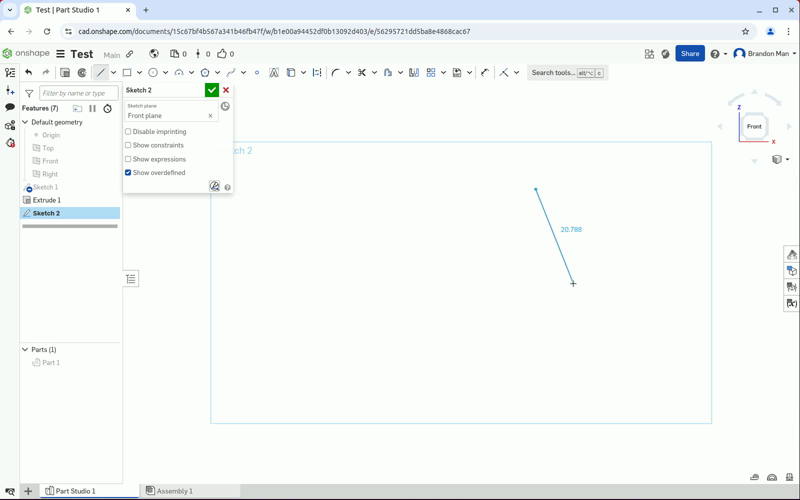
key_down(shift)
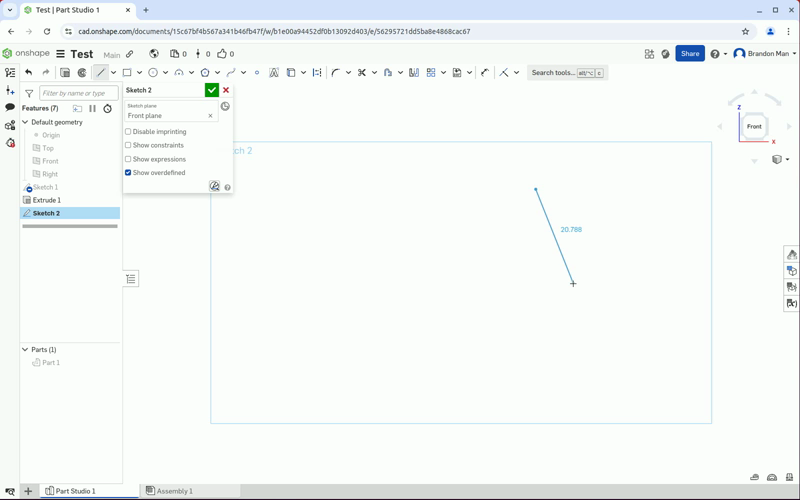
mouse_move(573, 189)
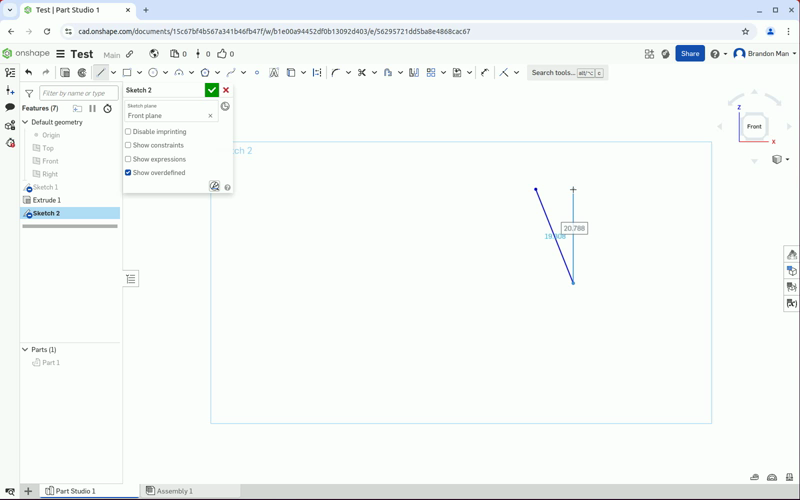
click(573, 189)
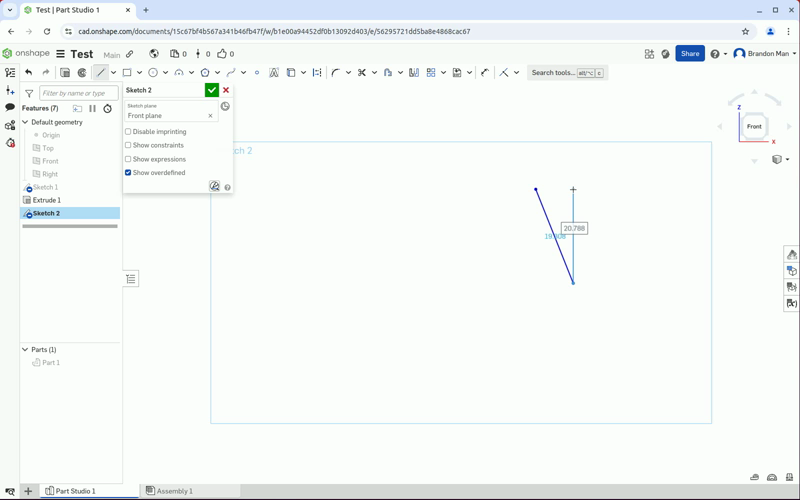
key_up(shift)
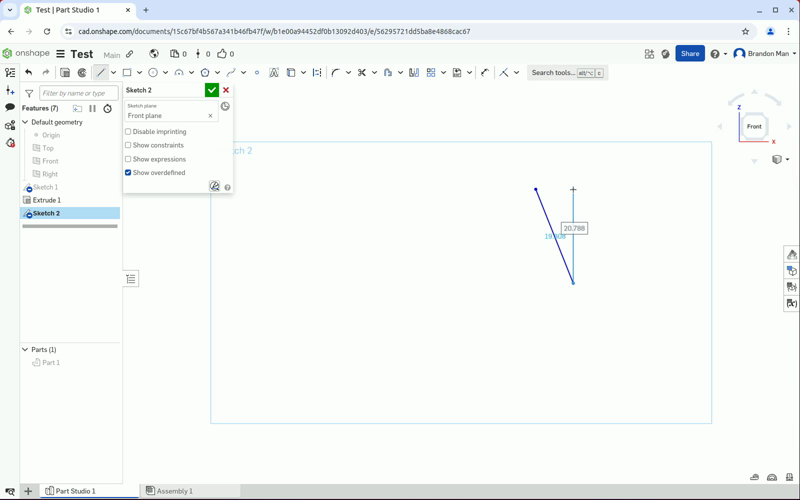
mouse_move(589, 189)
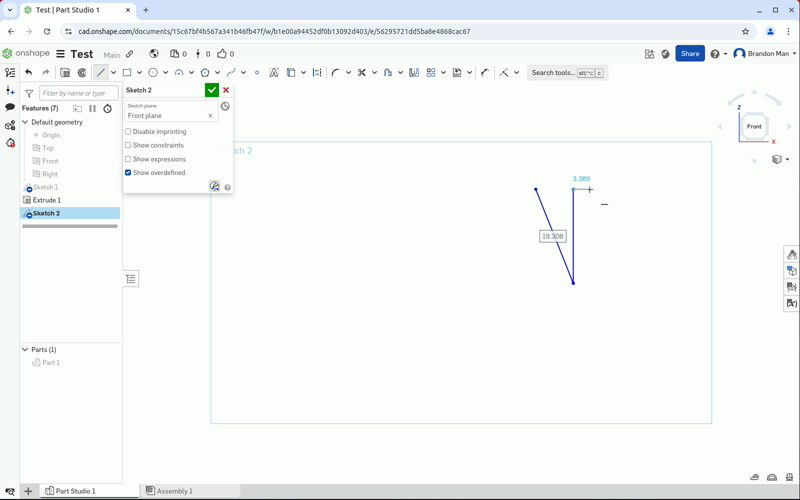
key_down(shift)
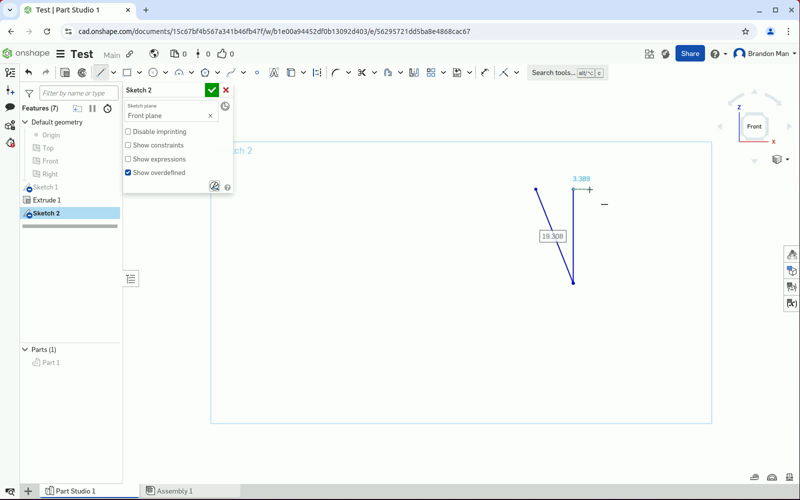
mouse_move(535, 189)
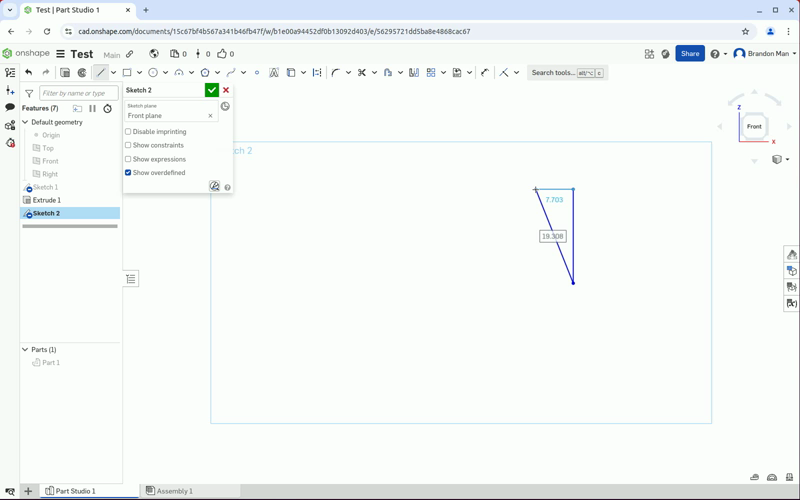
key_up(shift)
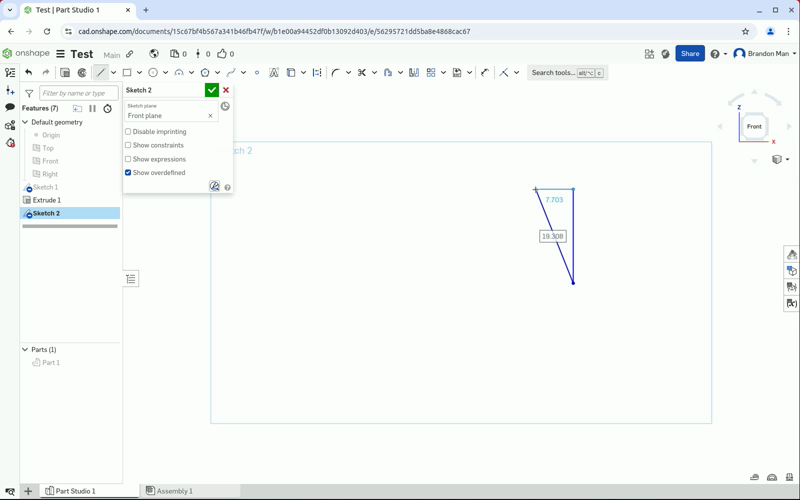
click(535, 189)
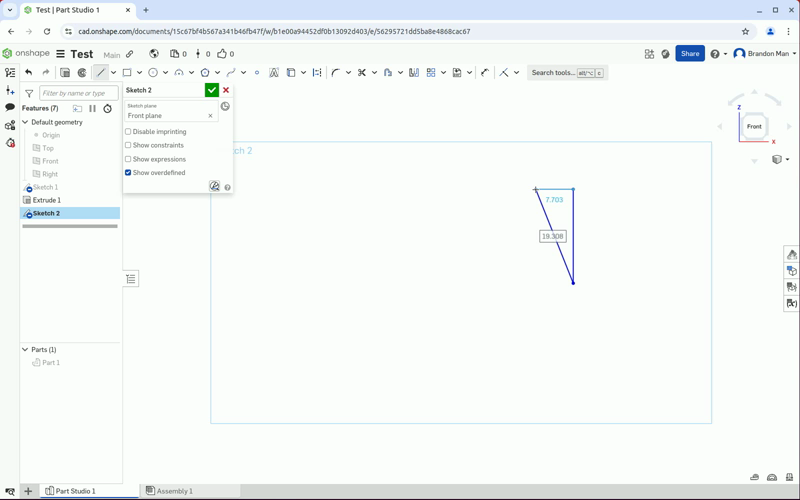
key(esc)
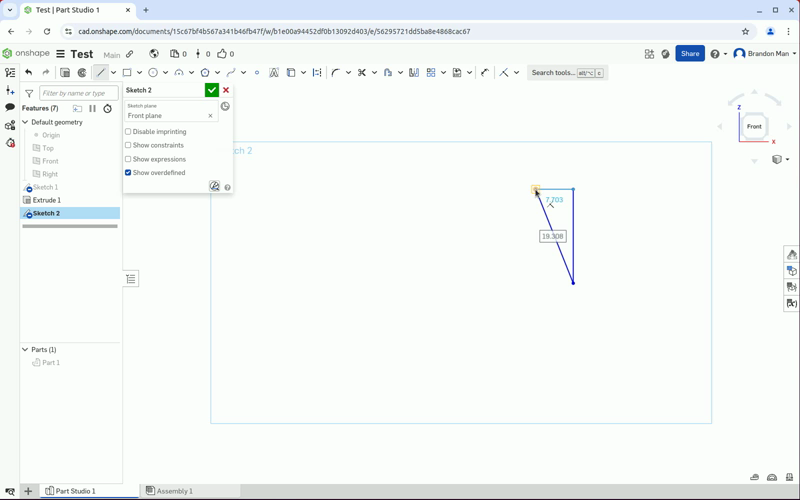
mouse_move(566, 254)
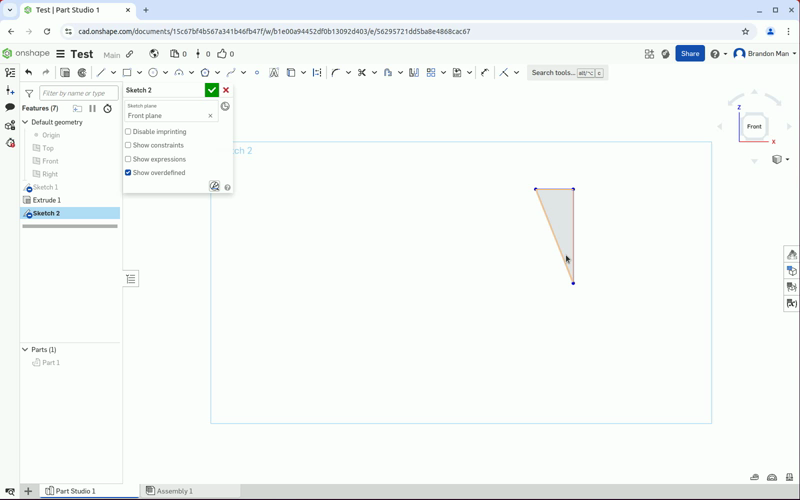
scroll(6)
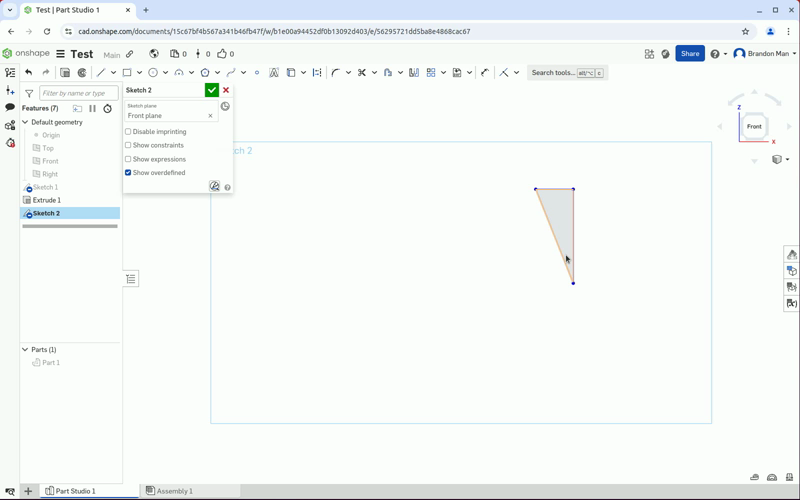
scroll(6)
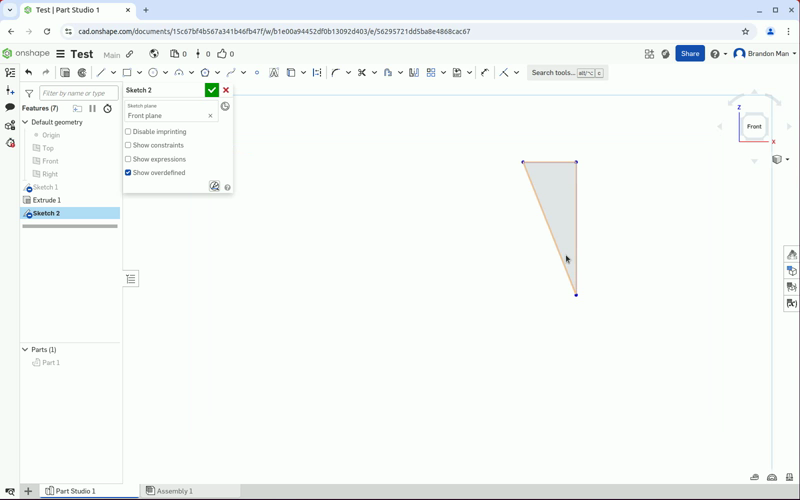
scroll(6)
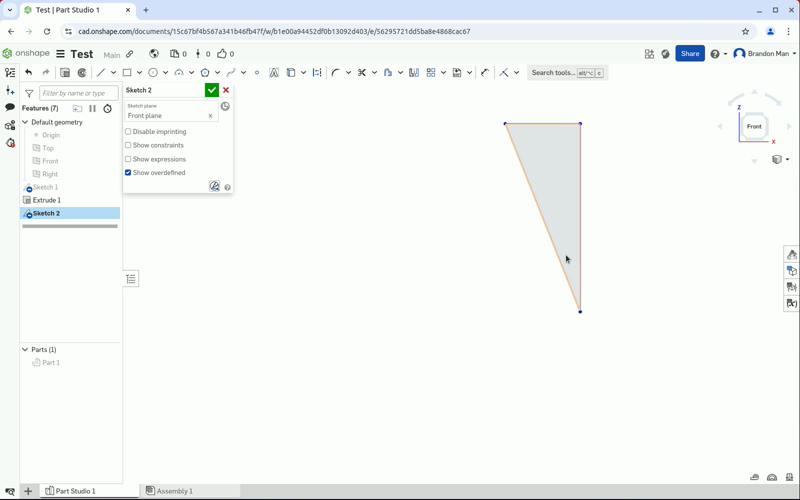
scroll(6)
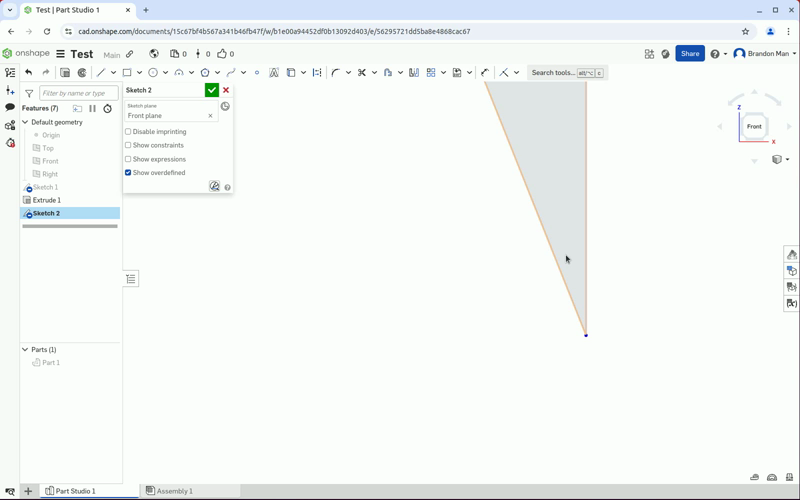
scroll(6)
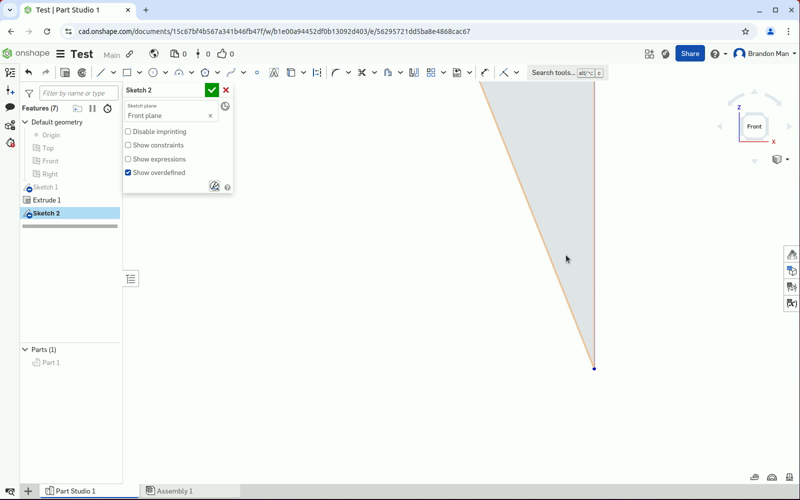
scroll(6)
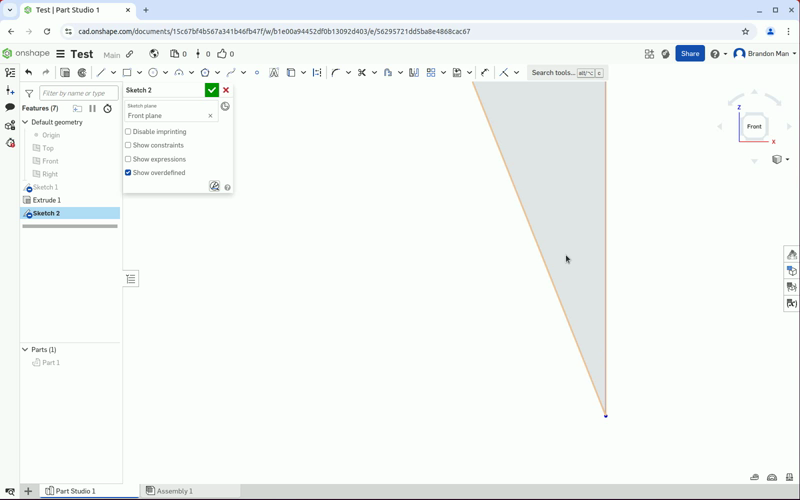
scroll(6)
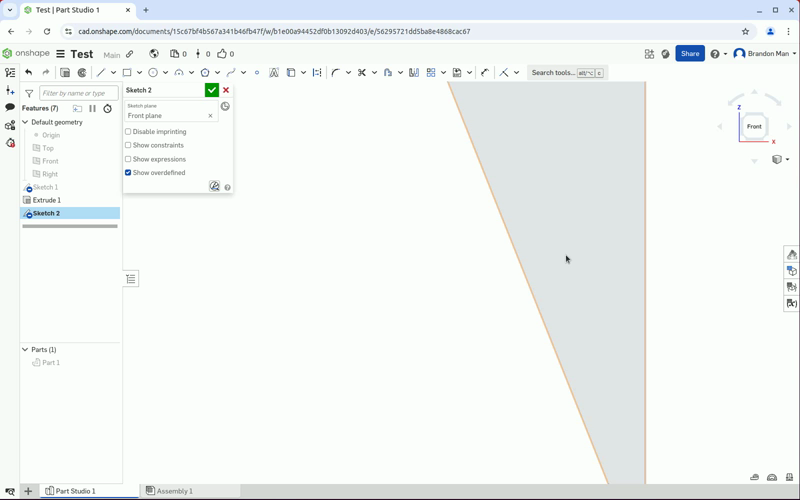
click(566, 254)
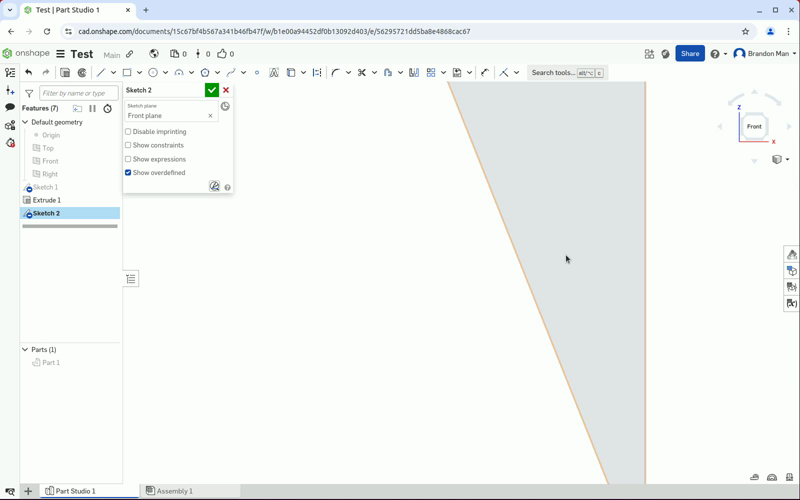
scroll(-6)
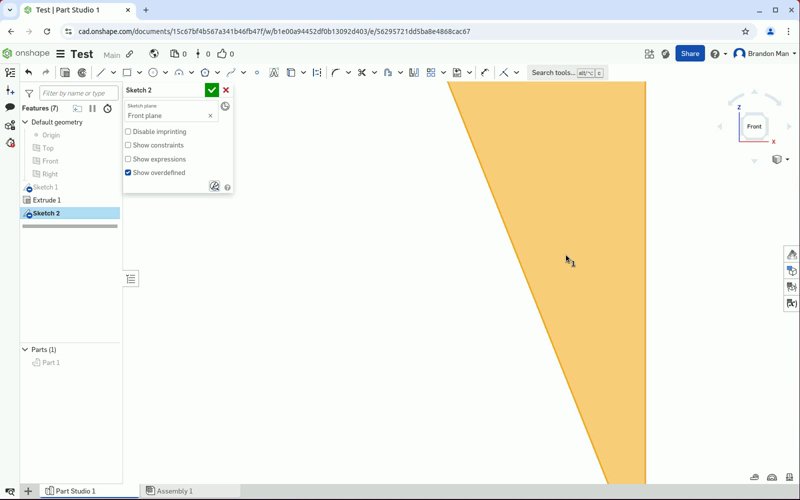
scroll(-6)
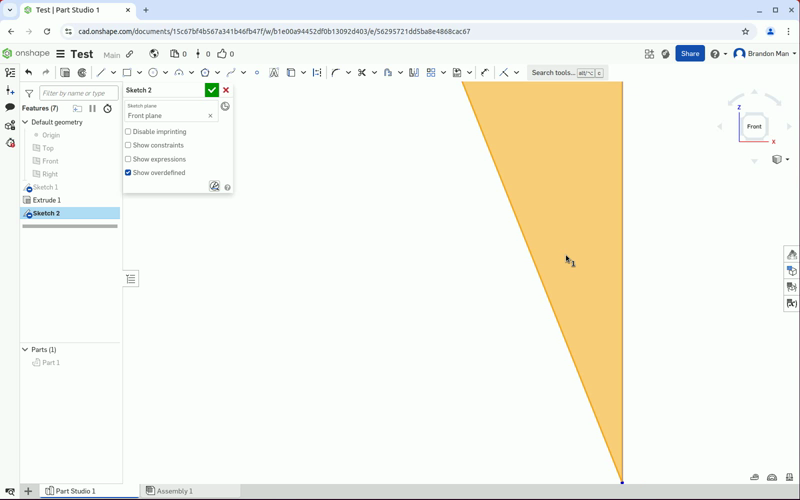
scroll(-6)
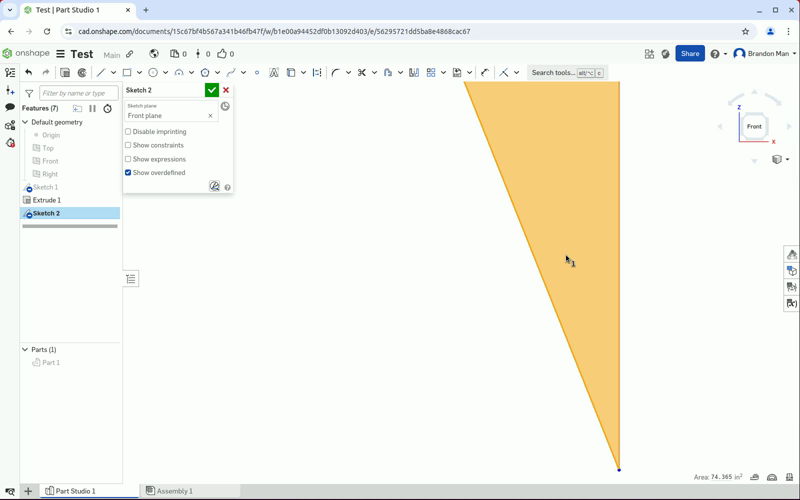
scroll(-6)
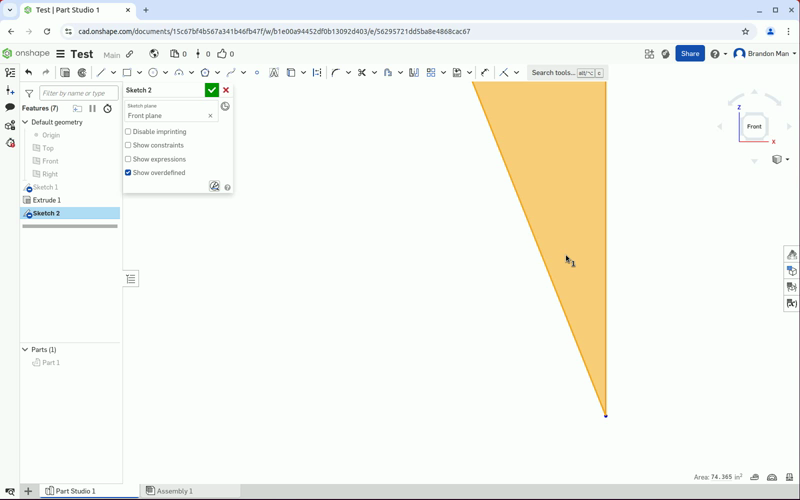
scroll(-6)
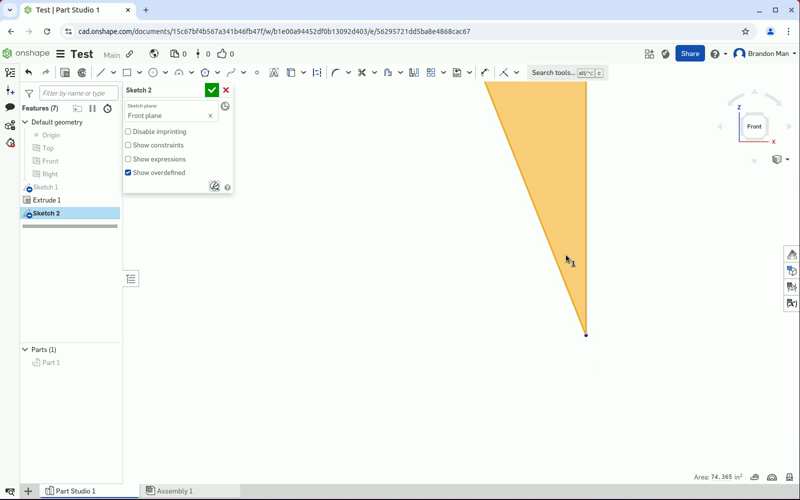
scroll(-6)
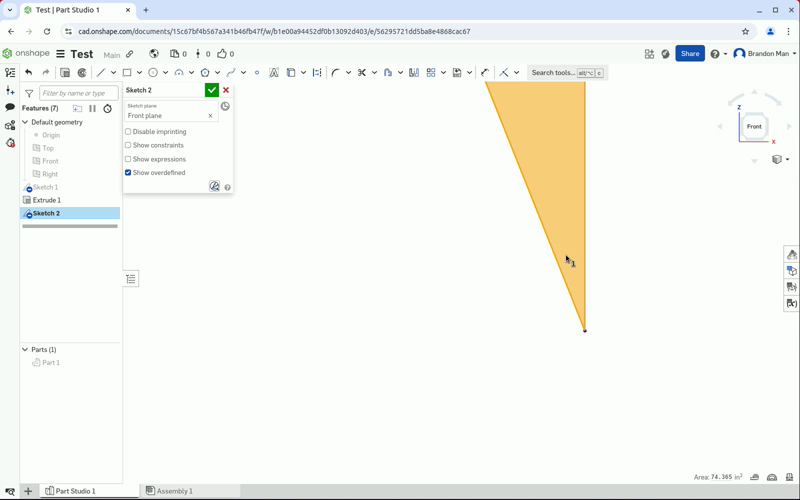
scroll(-6)
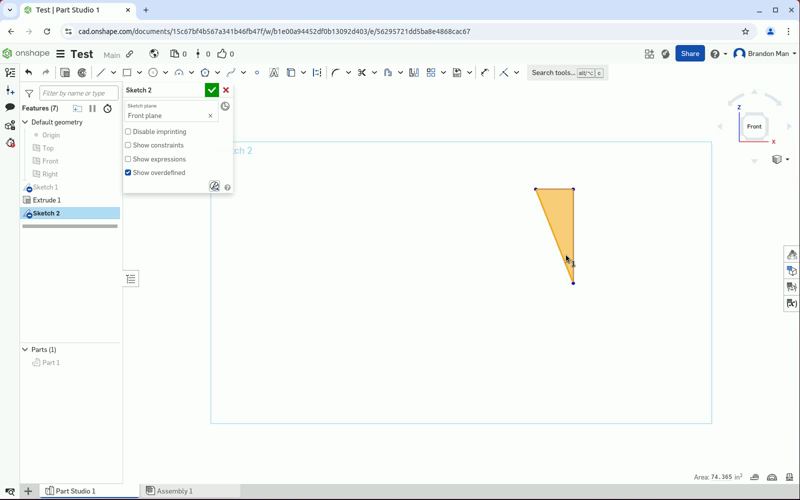
mouse_move(73, 352)
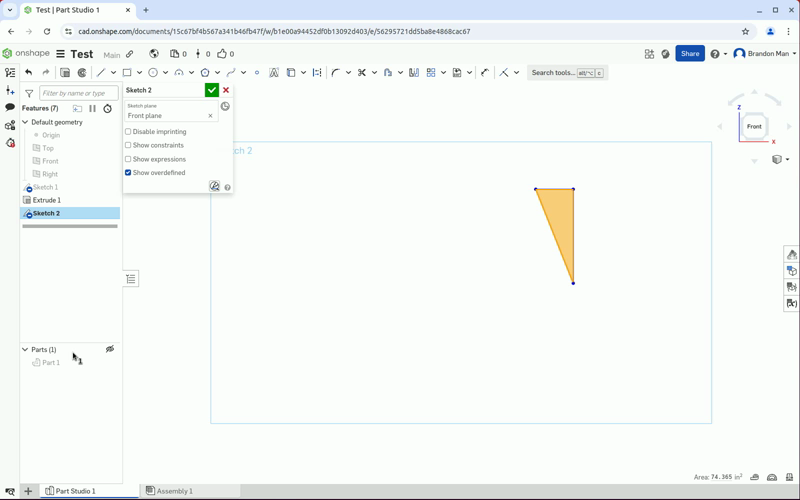
key(shift+y)
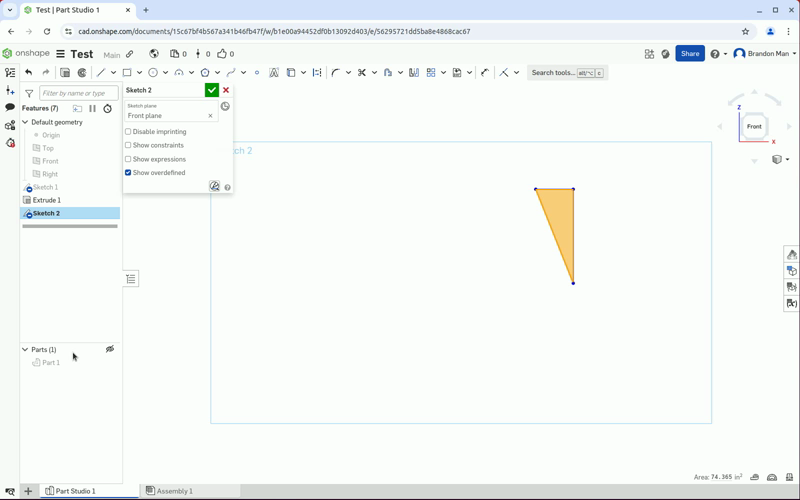
key(shift+e)
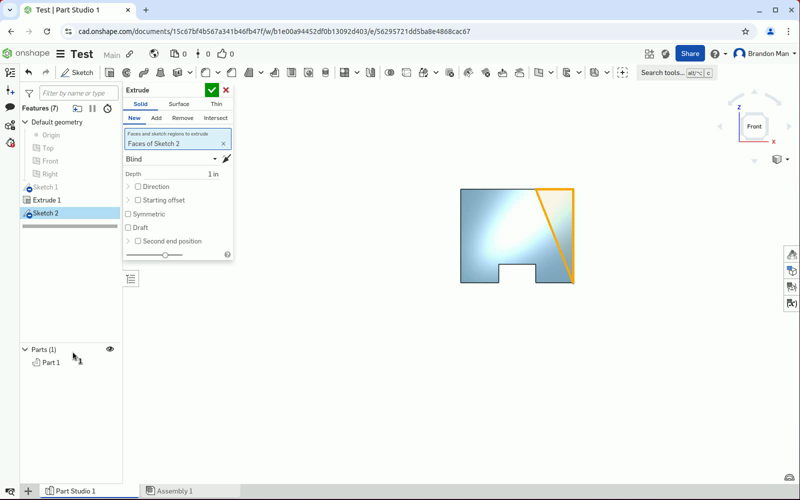
mouse_move(143, 106)
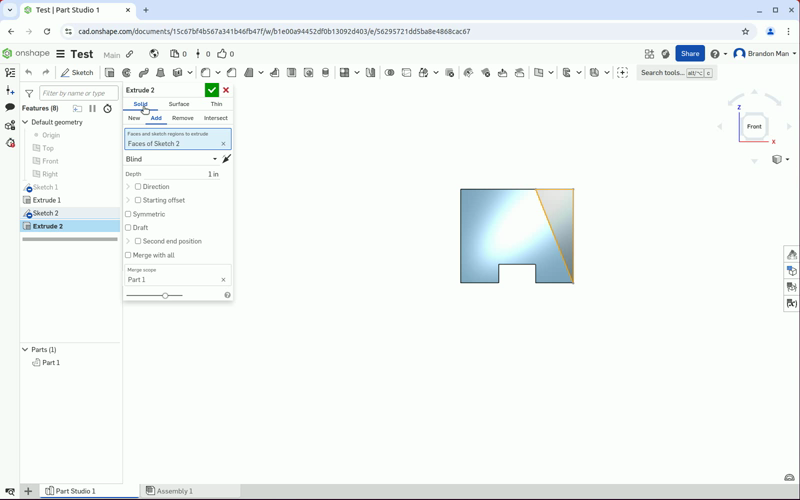
click(143, 106)
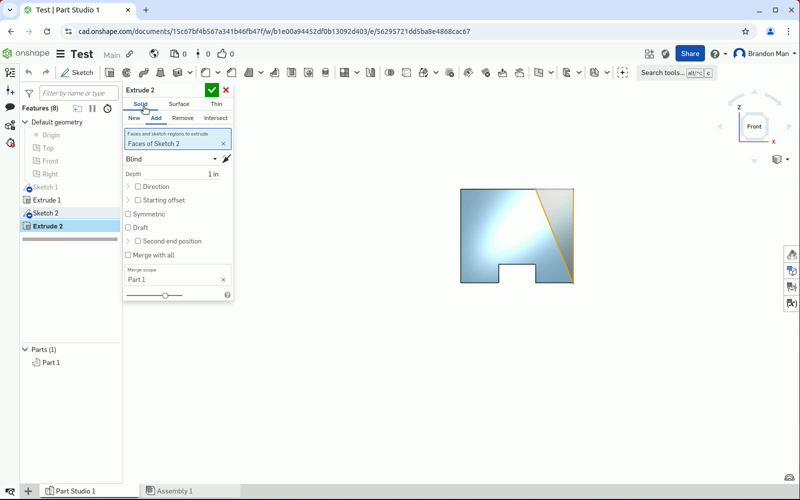
mouse_move(186, 120)
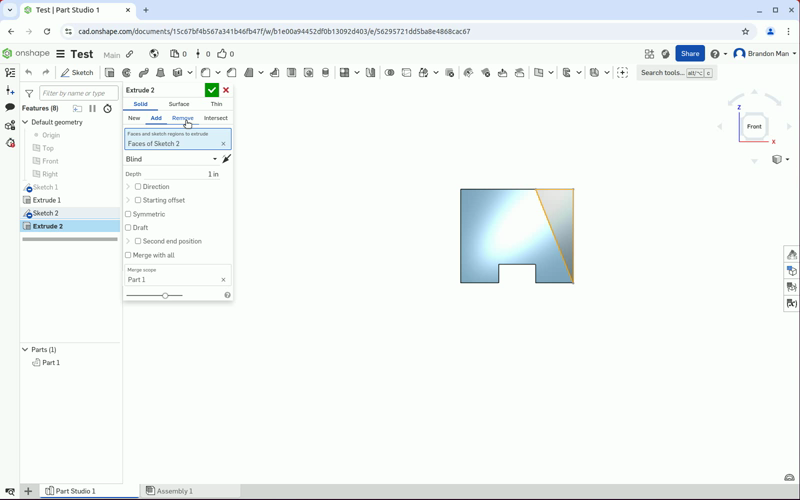
click(186, 120)
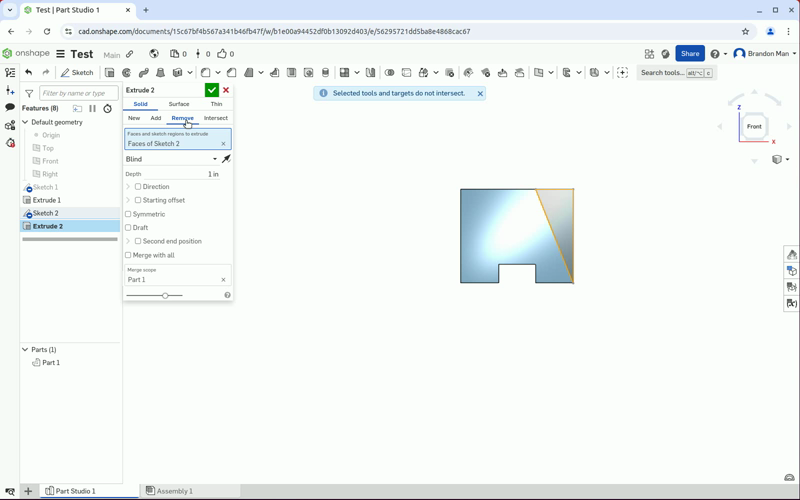
key(tab, 4)
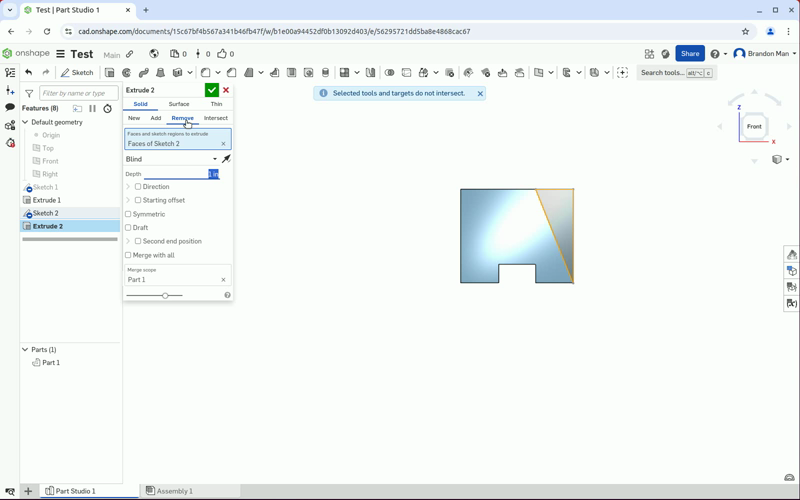
text(-15.405)
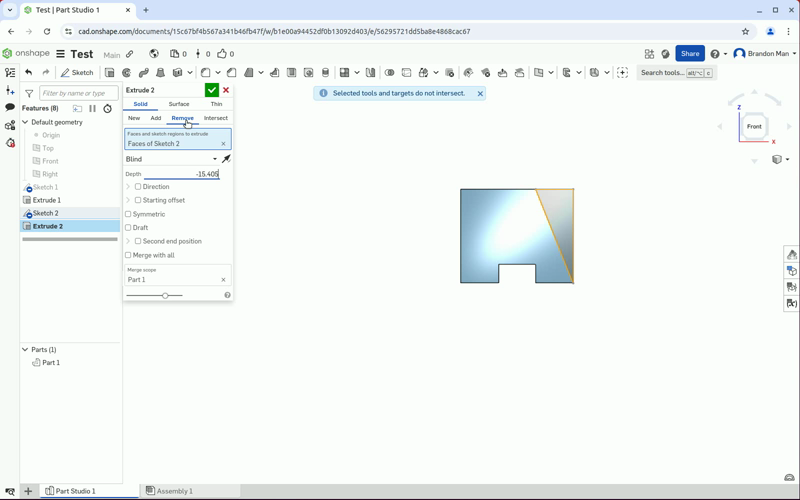
key(tab, 6)
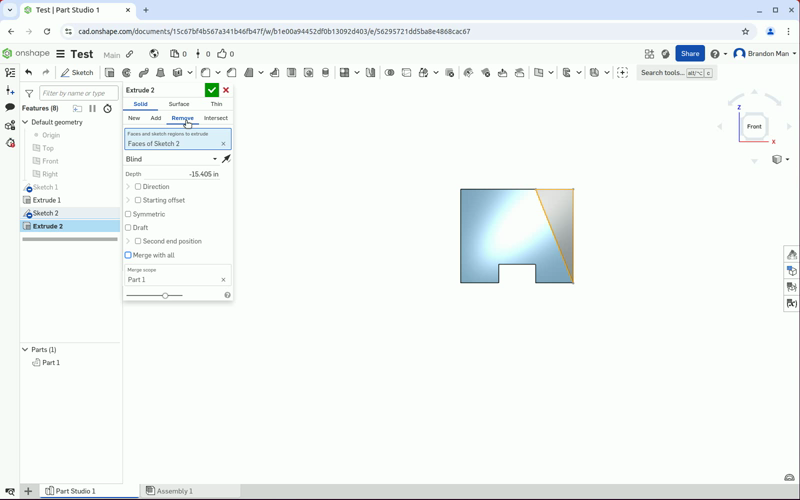
key(space)
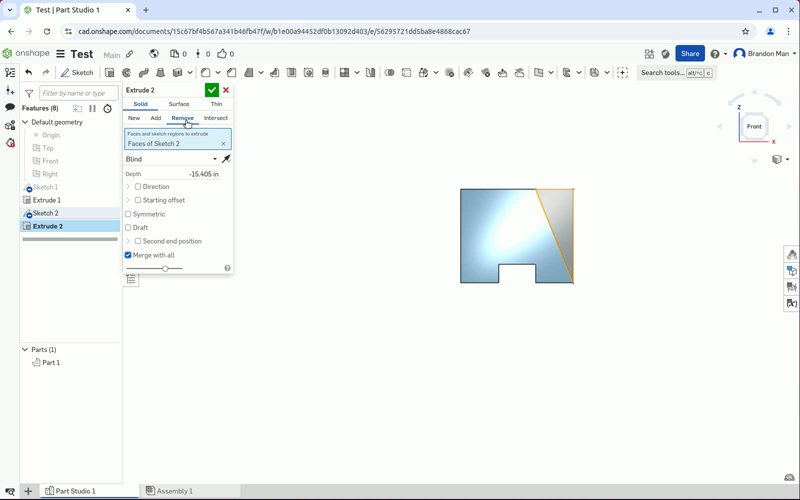
key(enter)
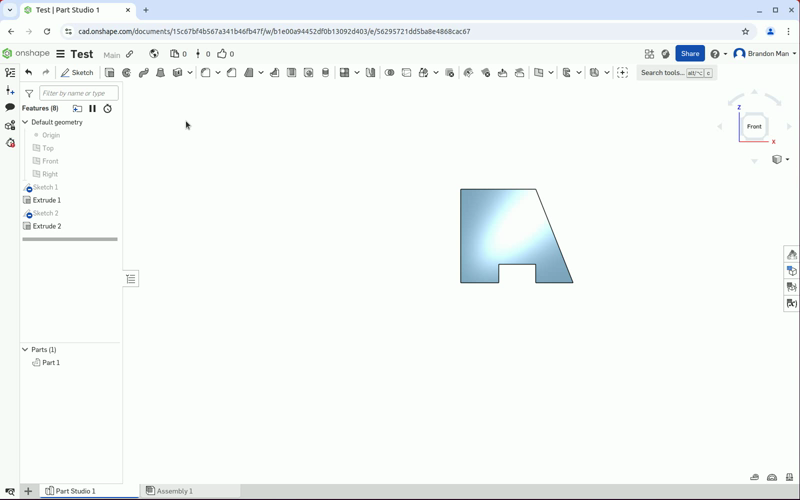
key(shift+h)
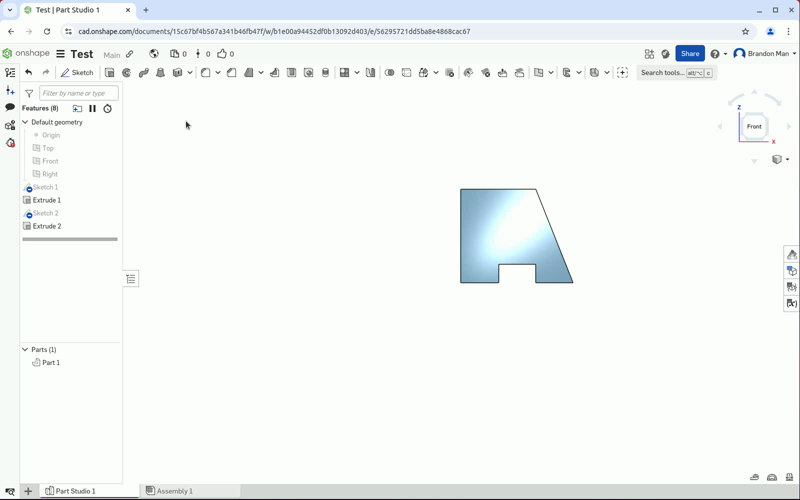
key(shift+h)
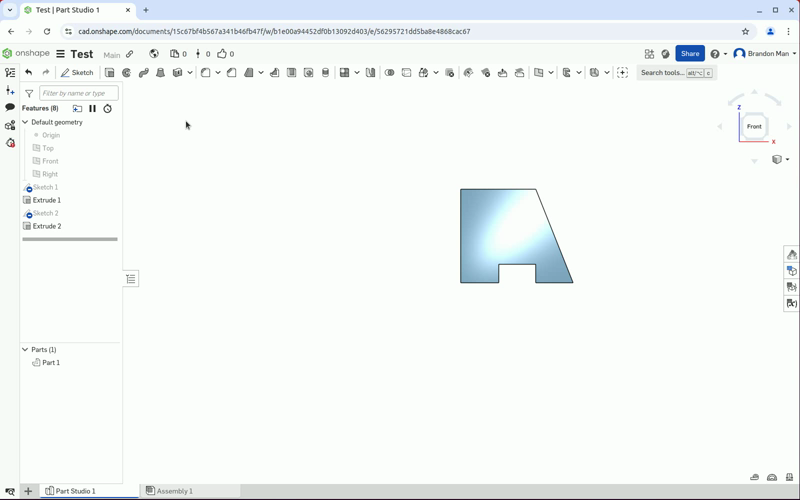
mouse_move(73, 189)
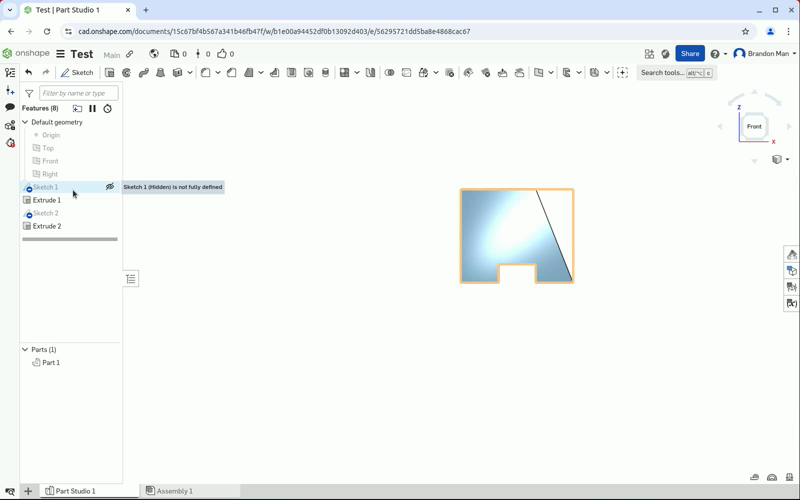
click(73, 189)
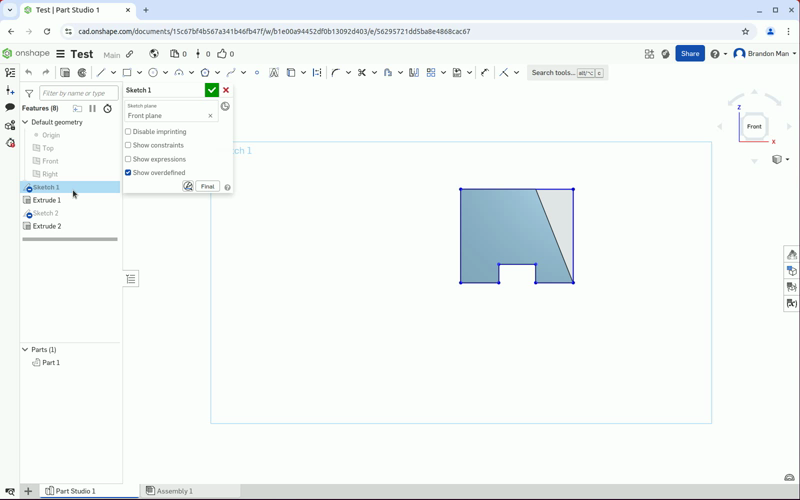
mouse_move(229, 92)
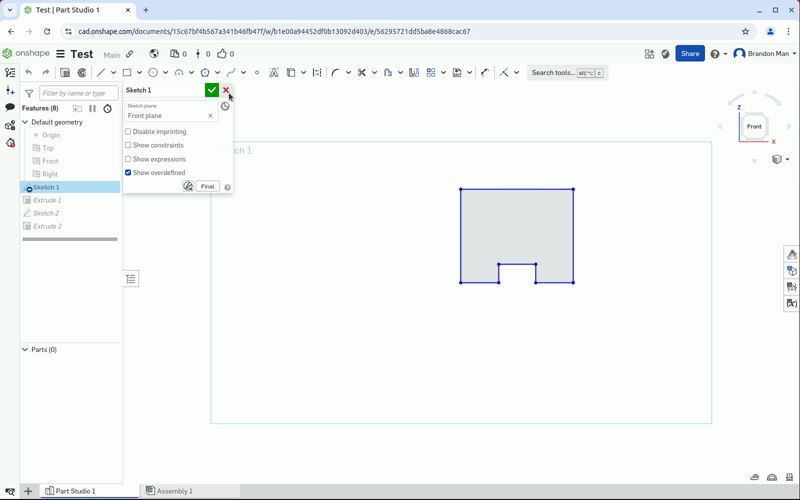
click(229, 92)
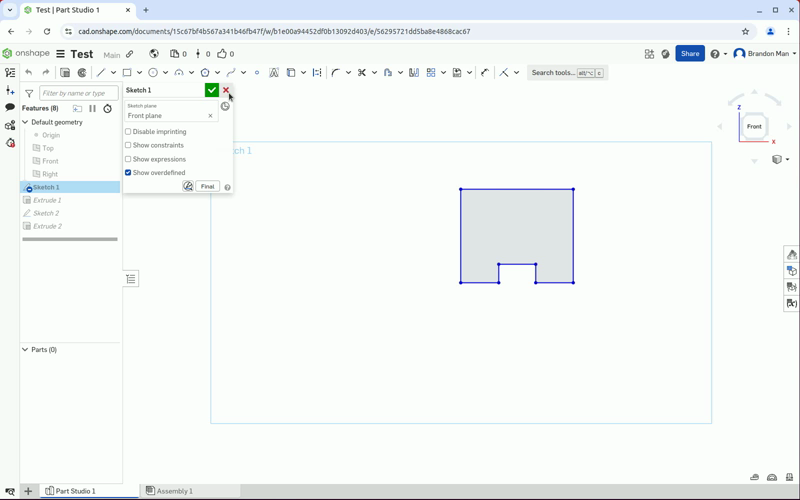
key(shift+s)
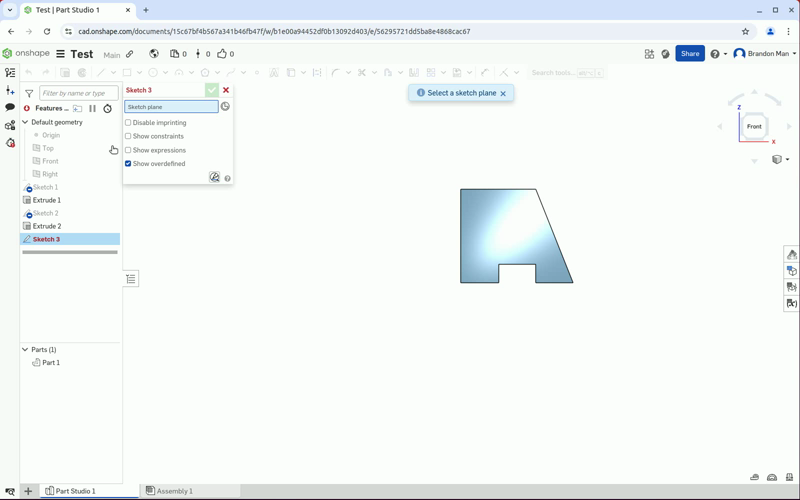
mouse_move(73, 163)
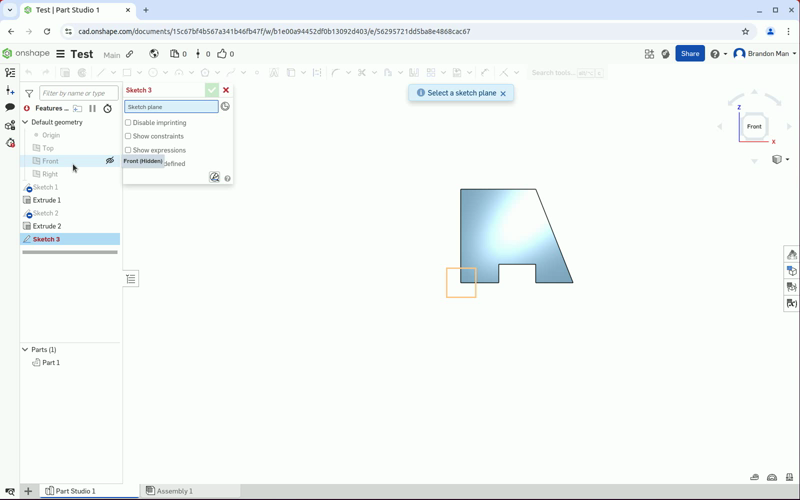
click(73, 163)
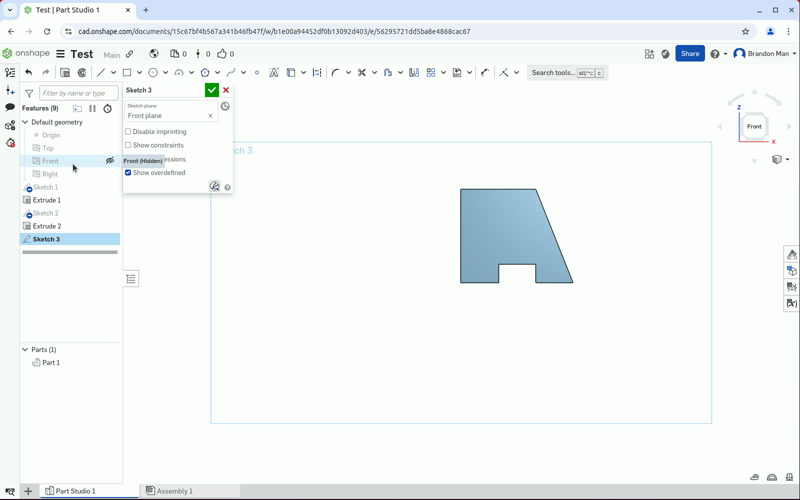
mouse_move(73, 352)
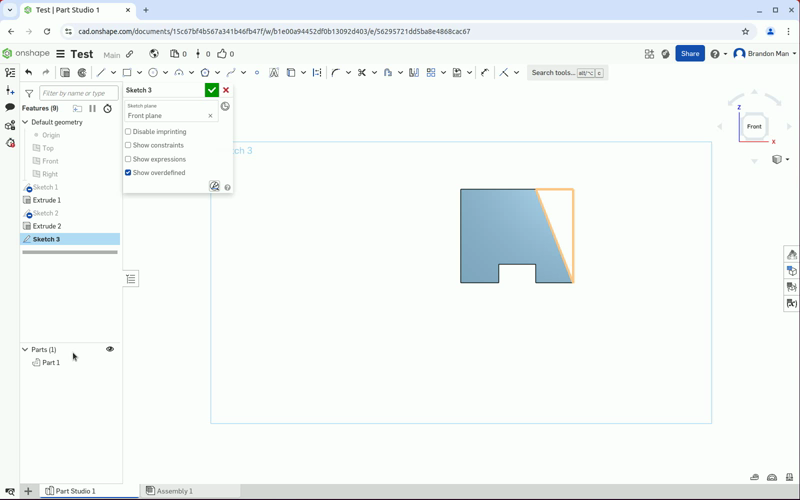
key(y)
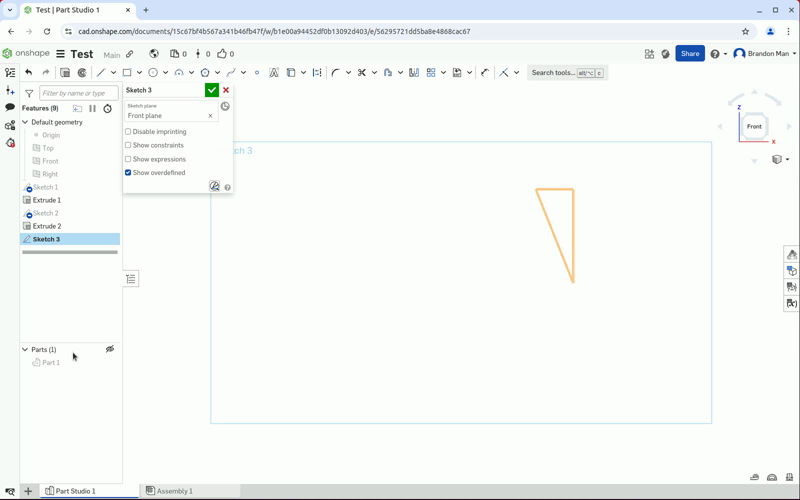
key(l)
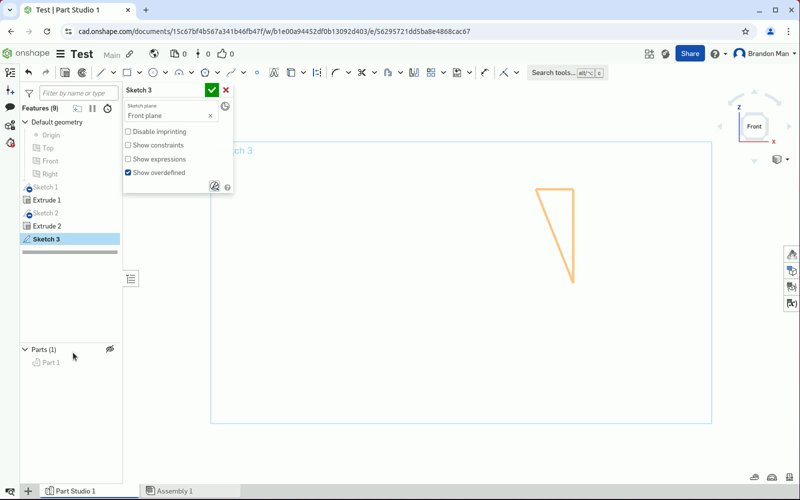
key_down(shift)
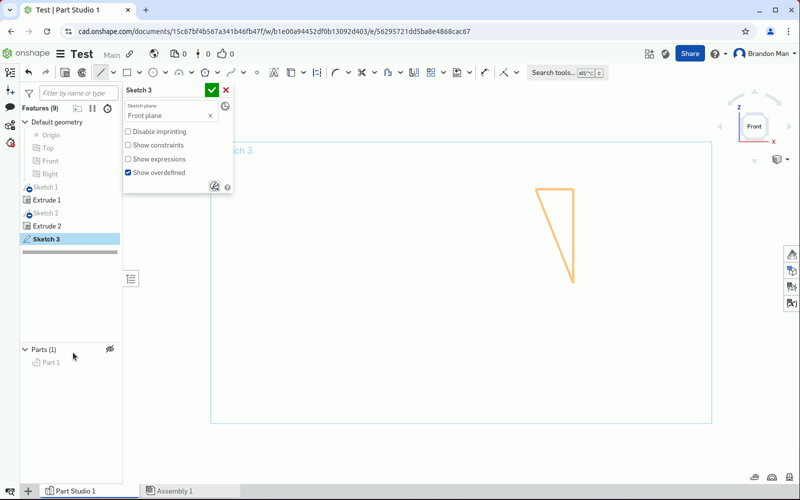
mouse_move(460, 282)
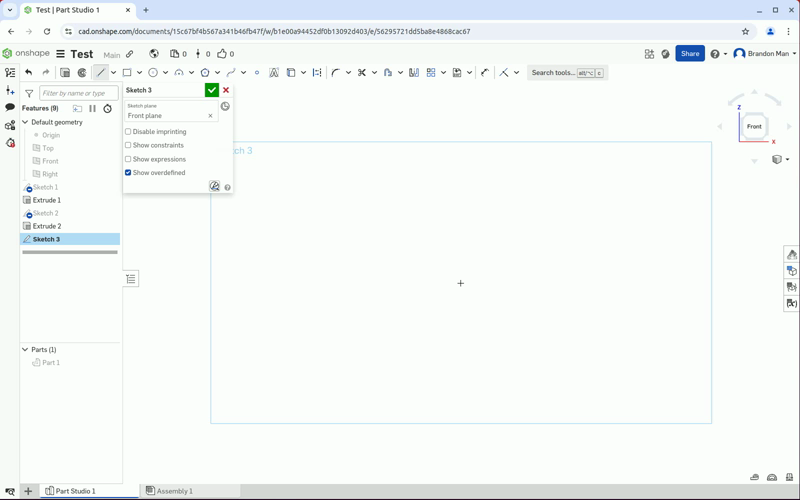
click(460, 282)
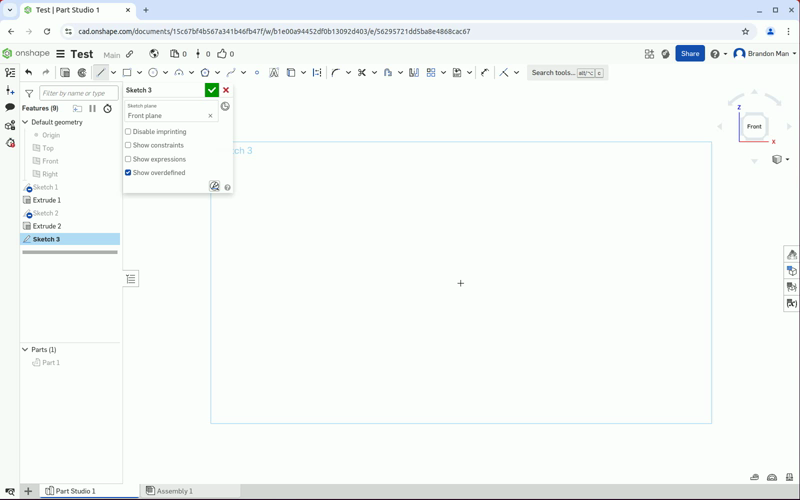
key_up(shift)
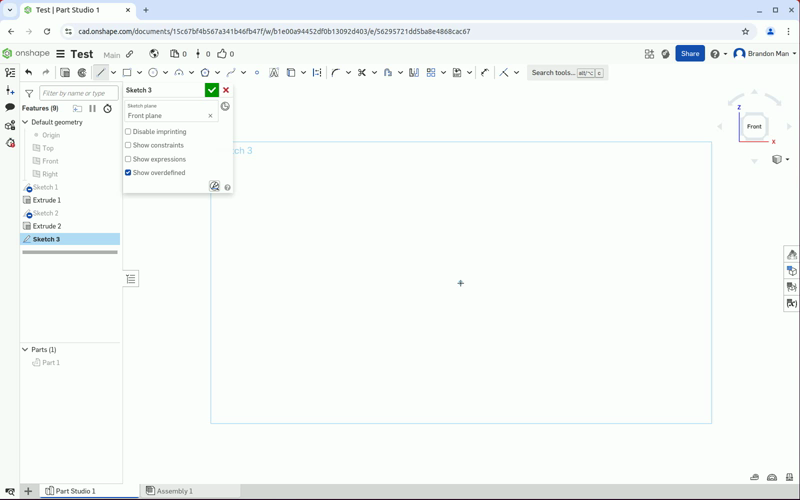
key_down(shift)
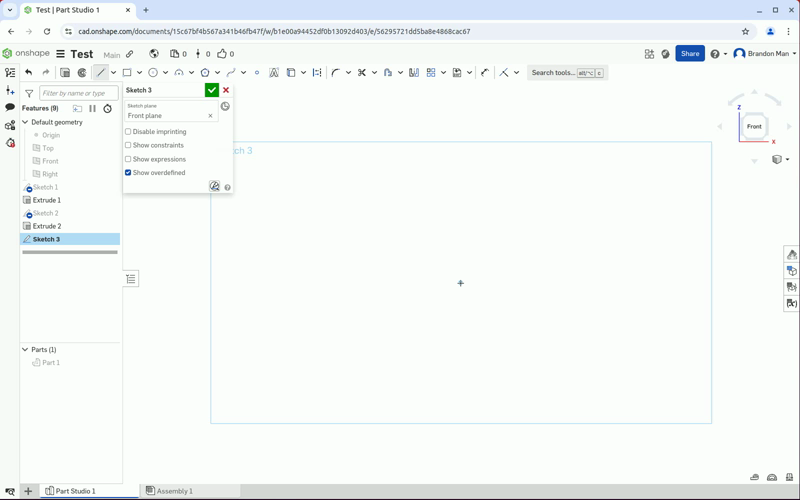
mouse_move(498, 189)
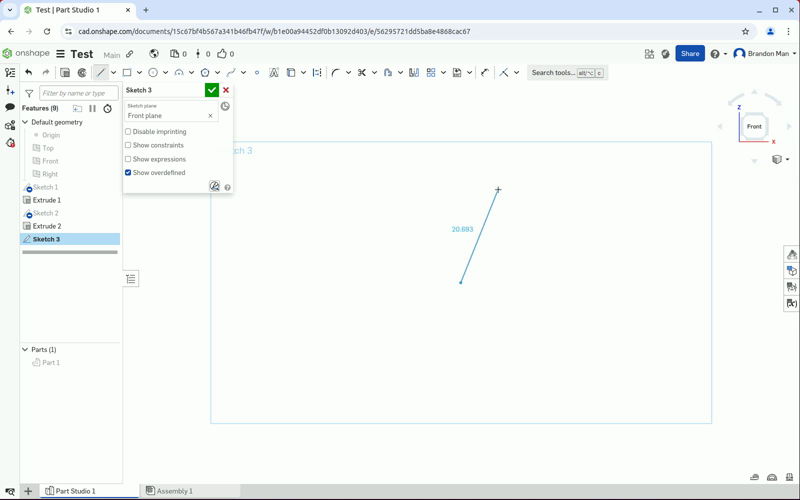
click(498, 189)
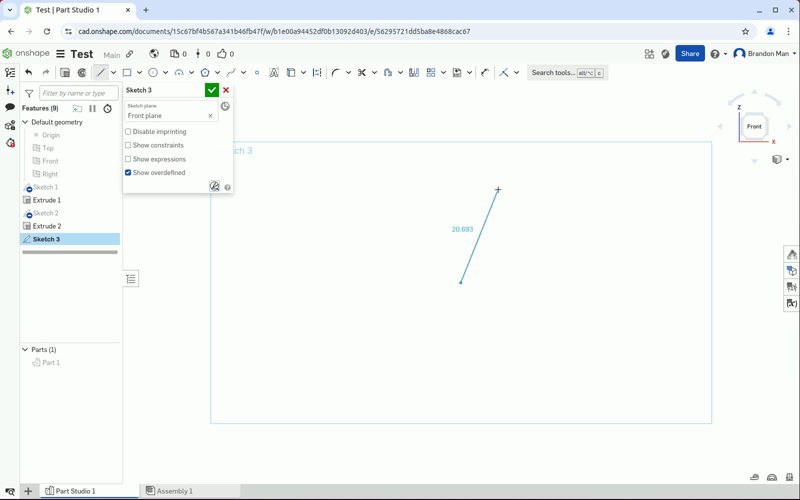
key_up(shift)
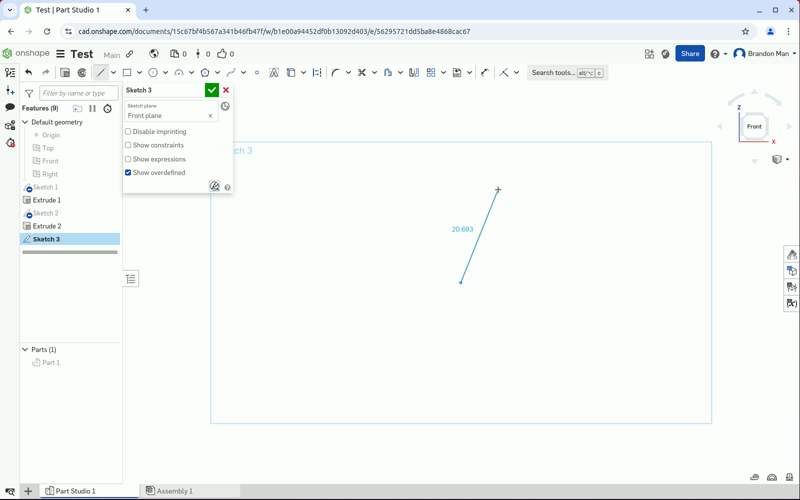
key_down(shift)
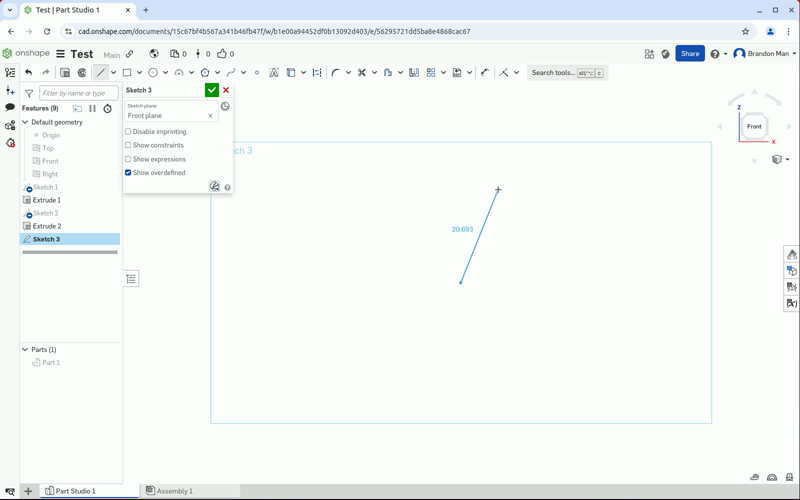
mouse_move(528, 189)
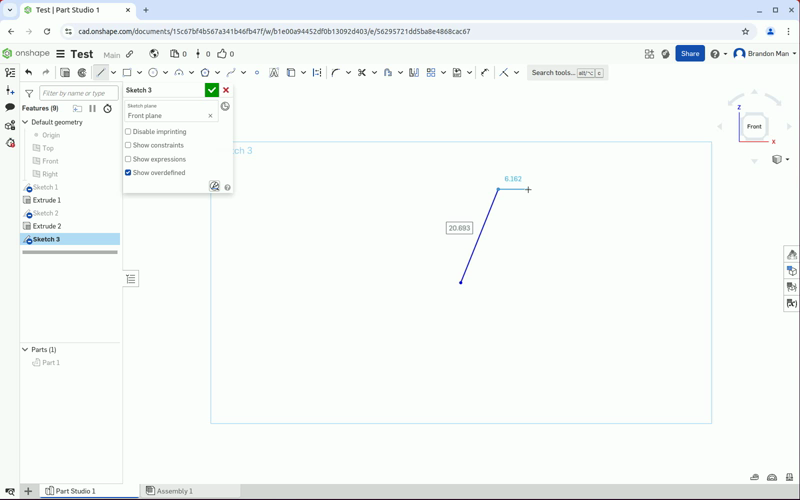
mouse_move(460, 189)
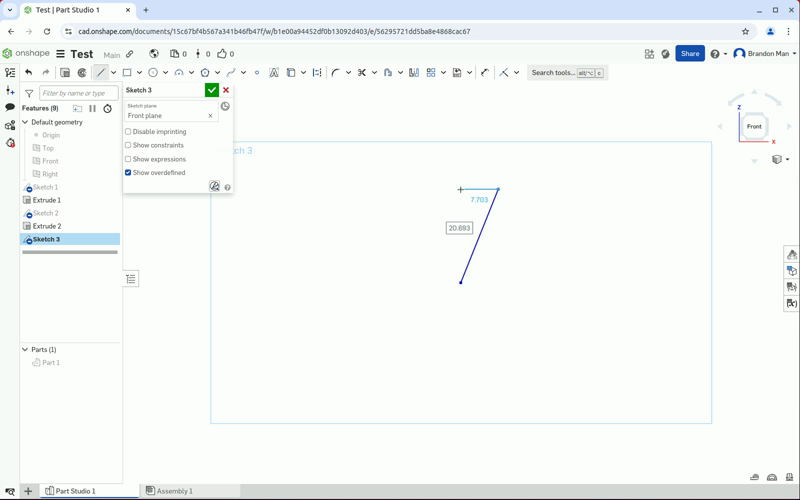
click(460, 189)
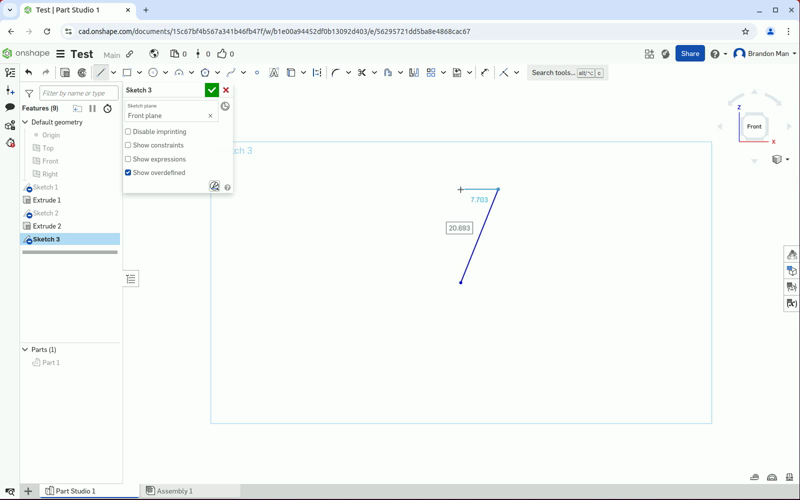
key_up(shift)
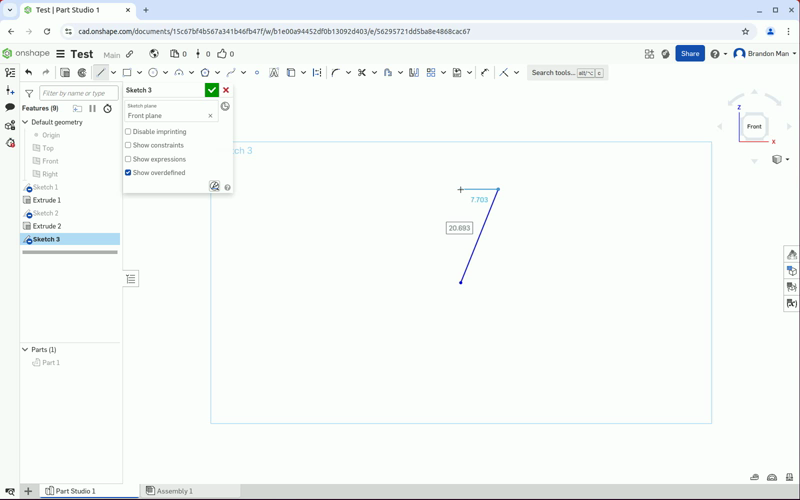
key_down(shift)
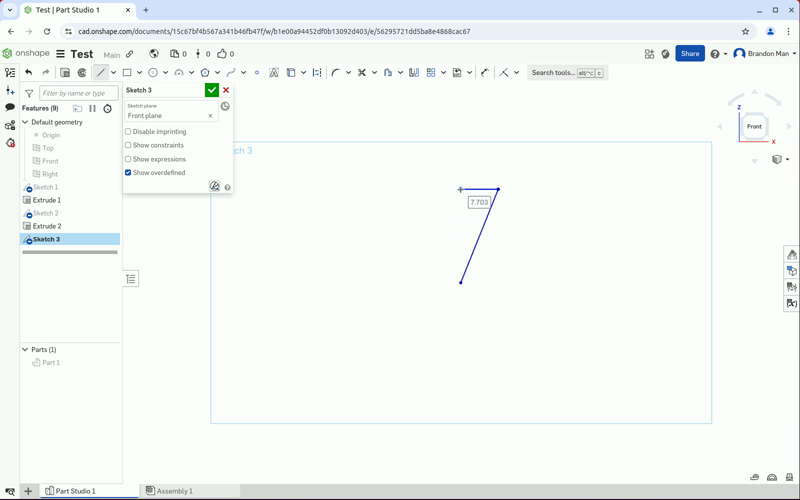
mouse_move(460, 282)
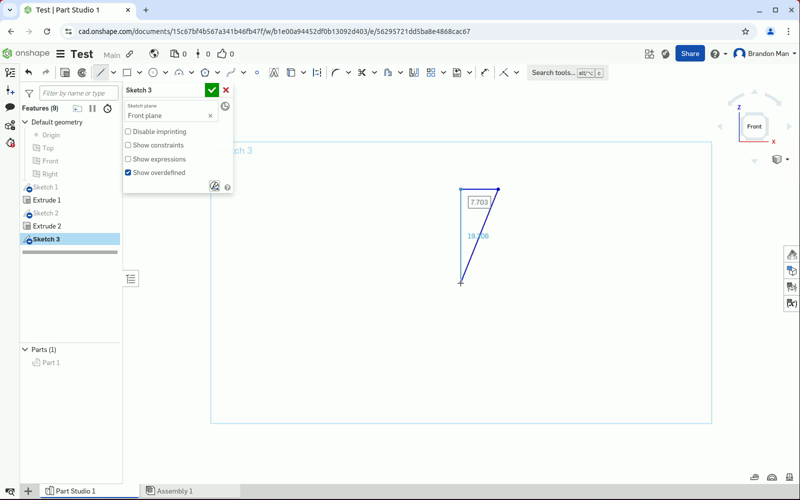
key_up(shift)
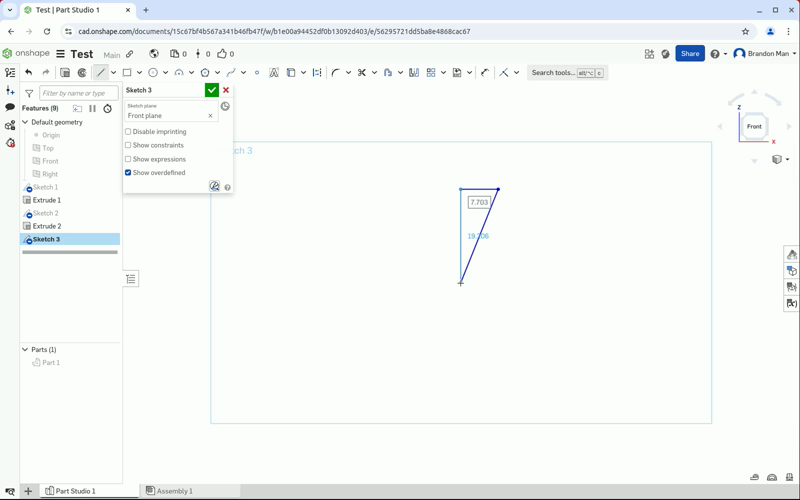
click(460, 282)
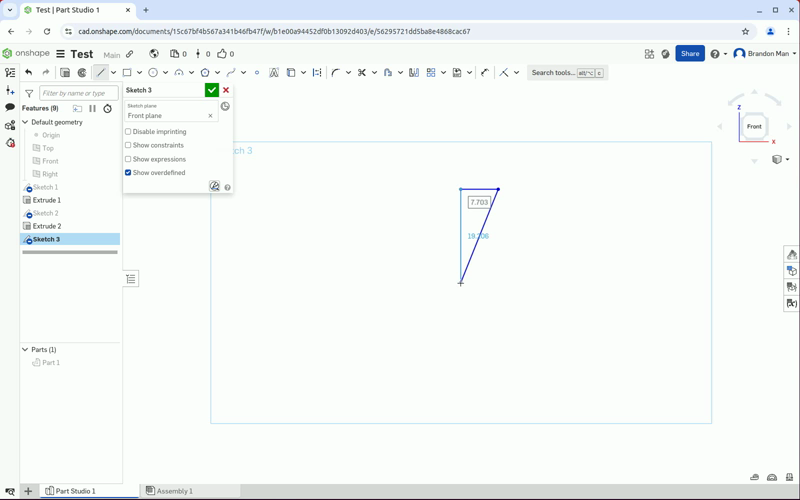
key(esc)
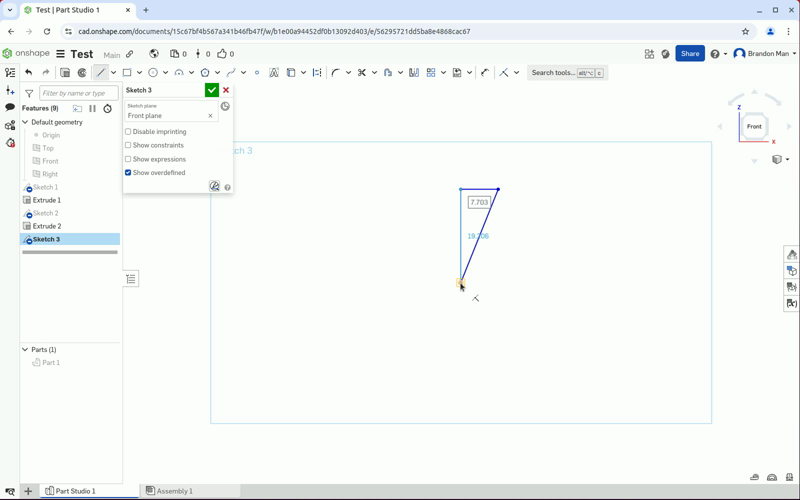
mouse_move(481, 192)
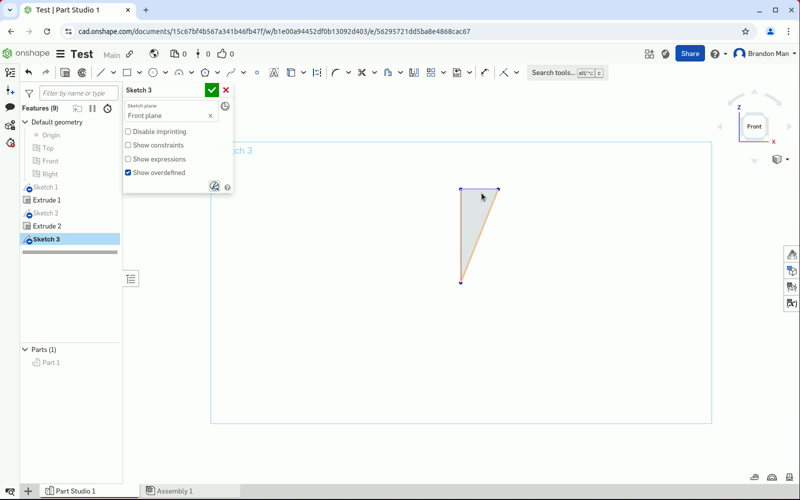
scroll(6)
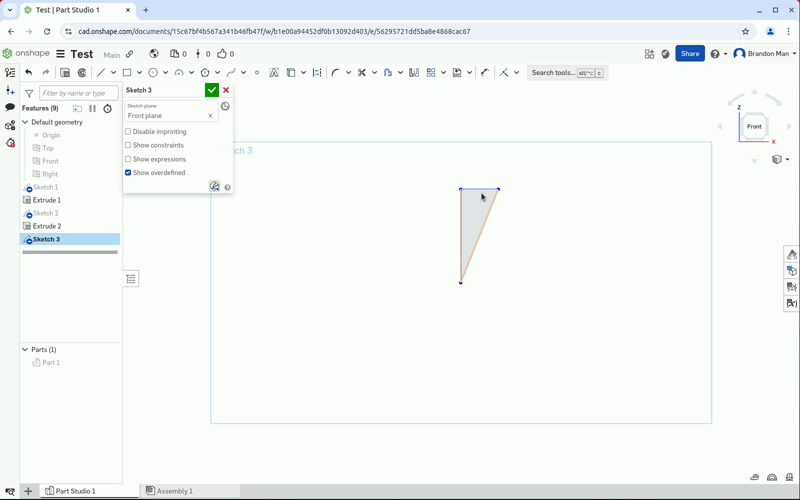
scroll(6)
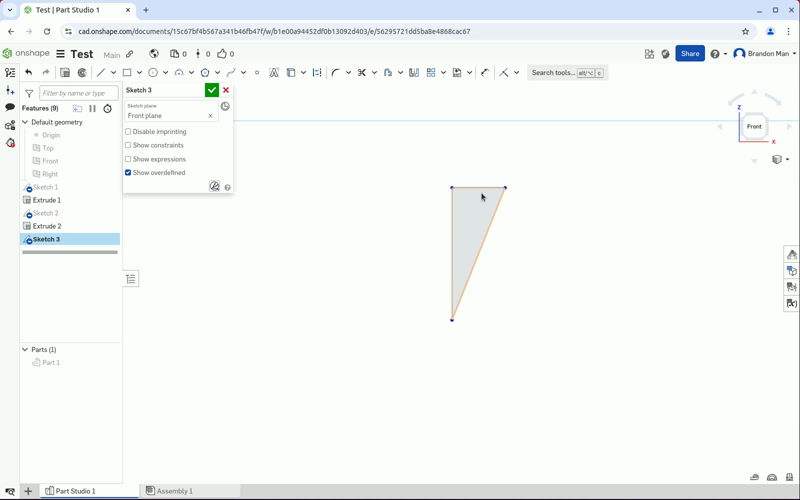
scroll(6)
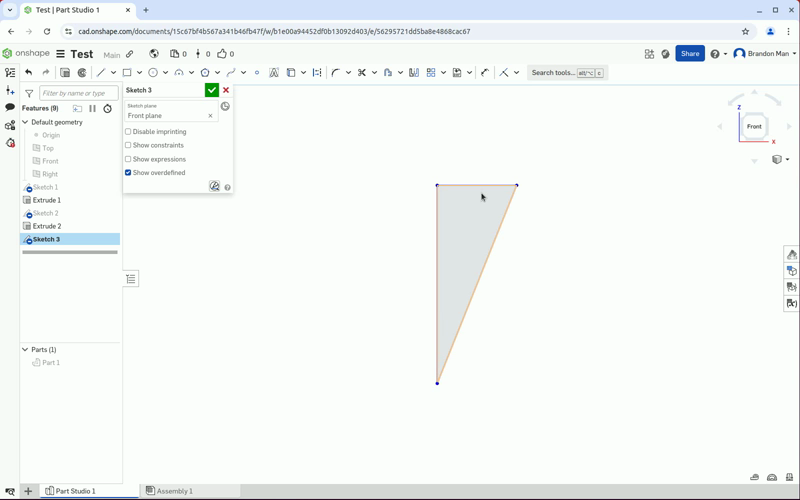
scroll(6)
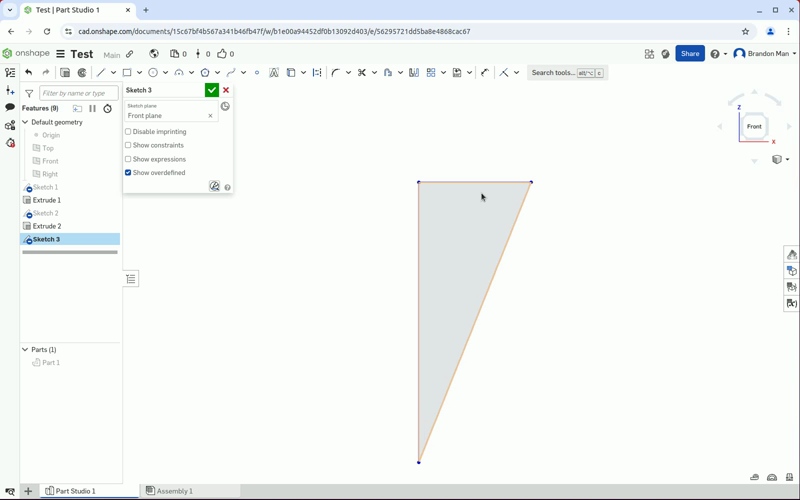
scroll(6)
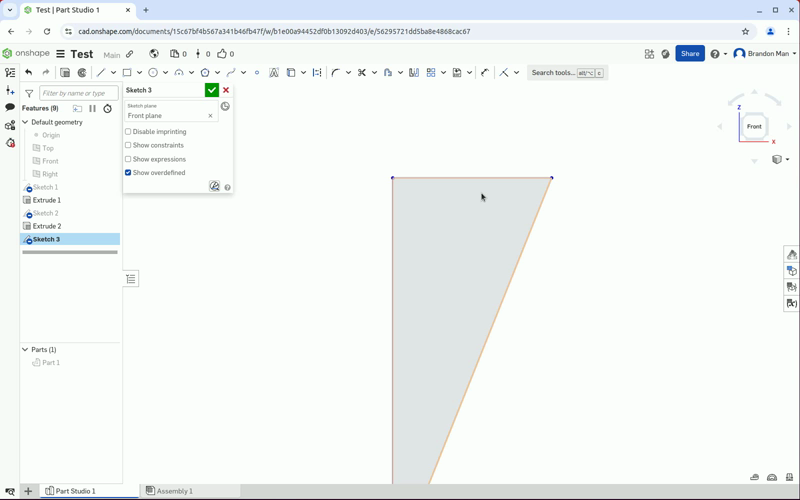
scroll(6)
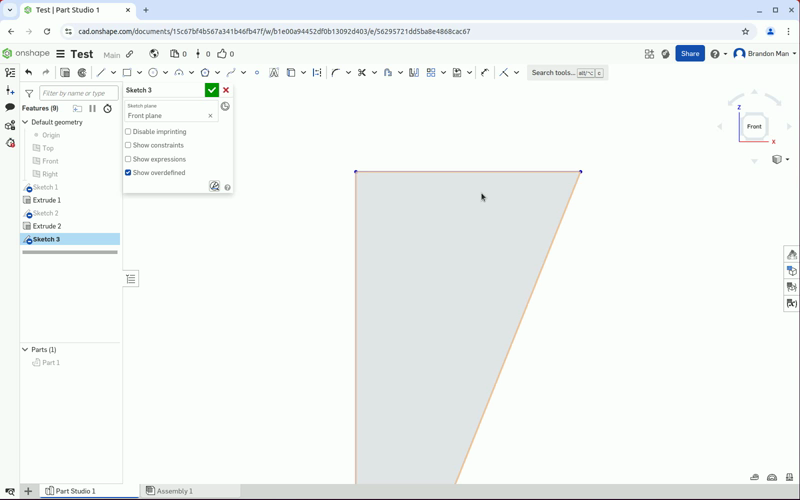
scroll(6)
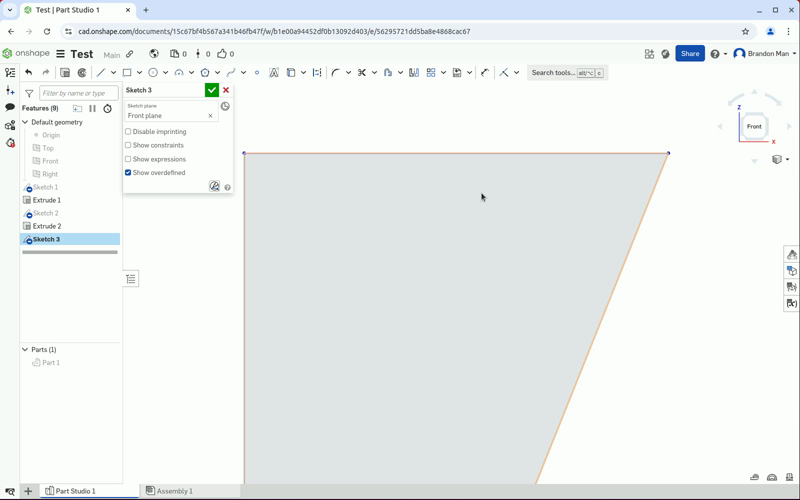
click(481, 192)
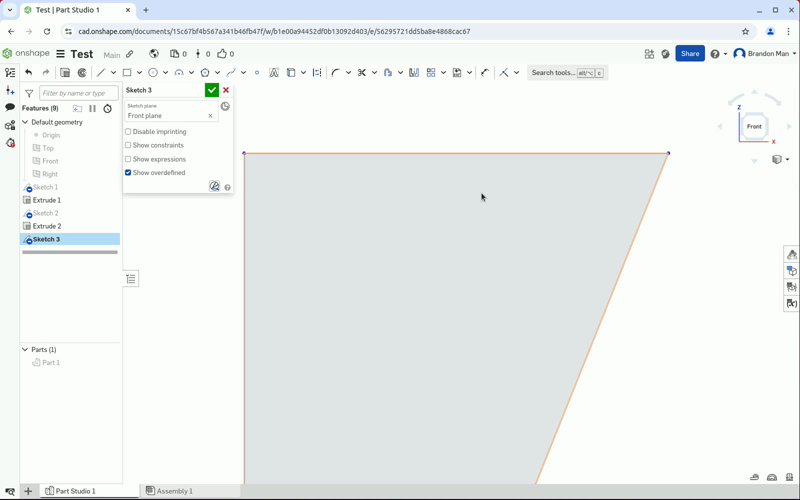
scroll(-6)
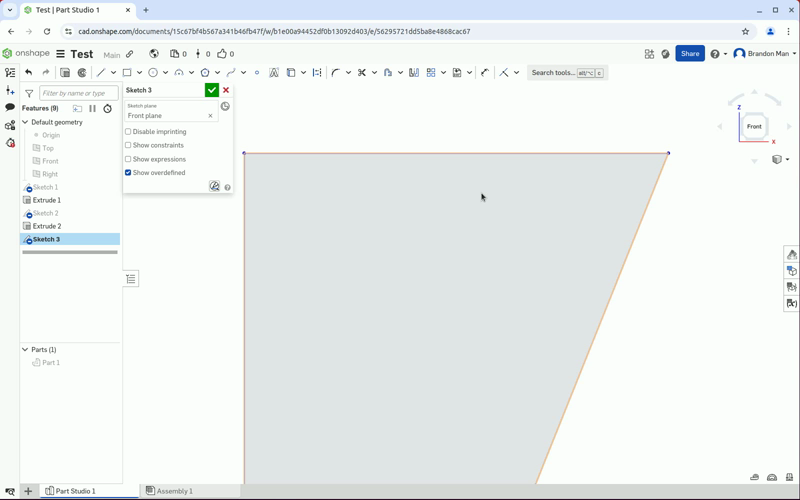
scroll(-6)
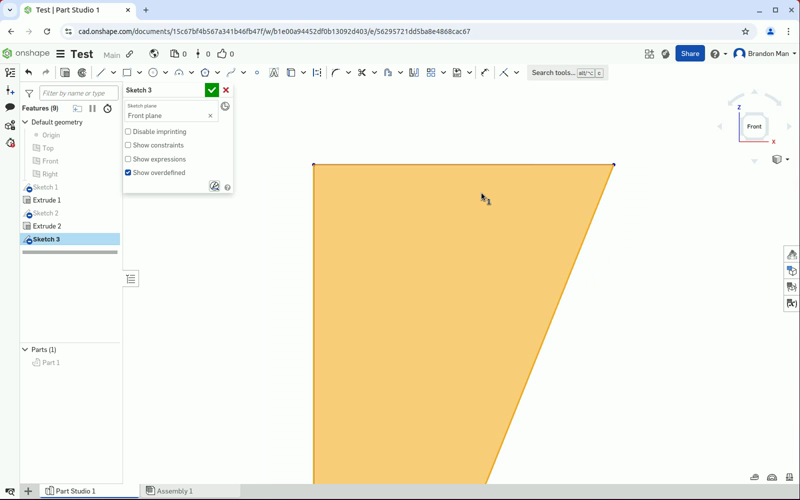
scroll(-6)
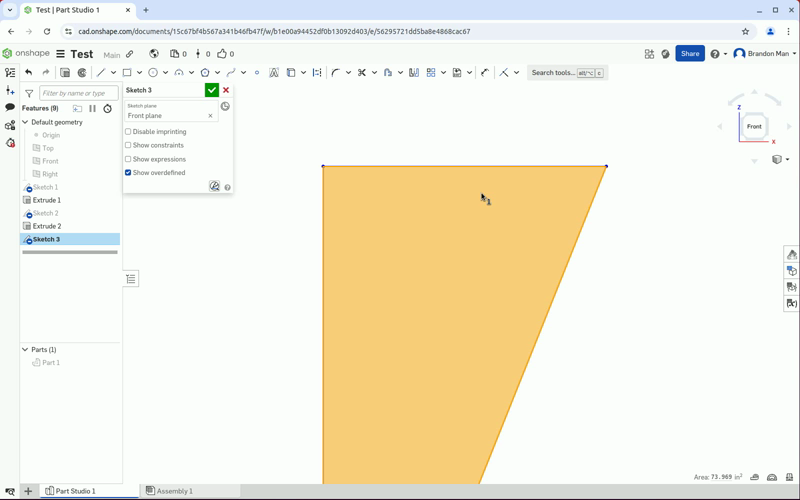
scroll(-6)
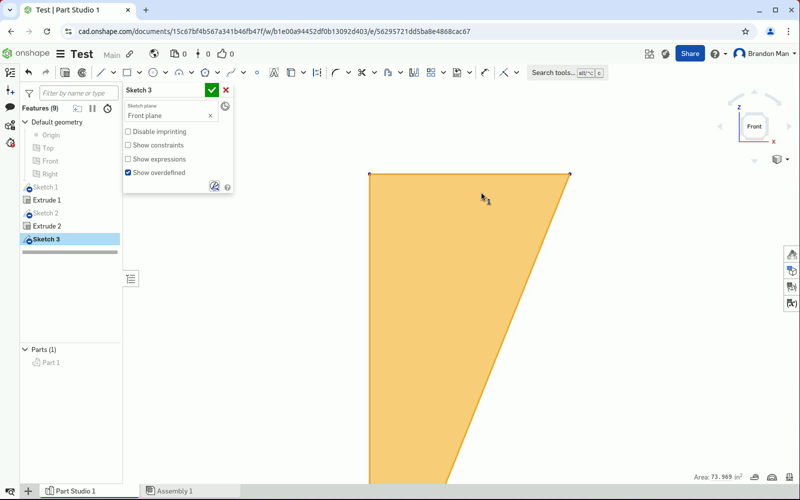
scroll(-6)
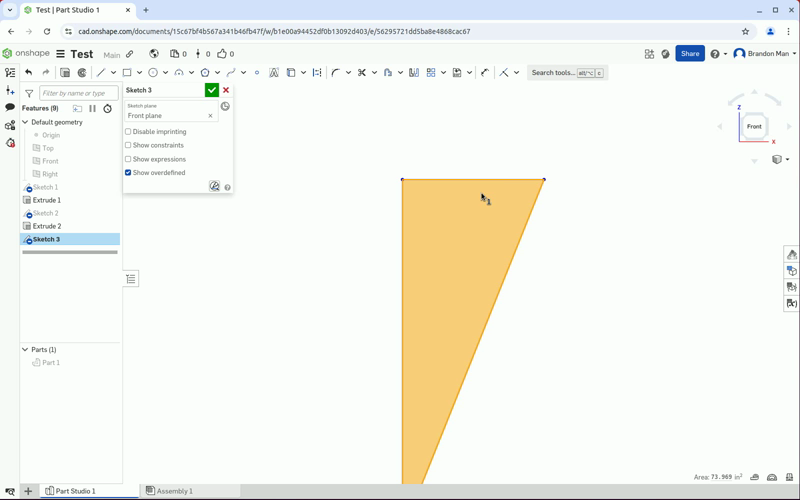
scroll(-6)
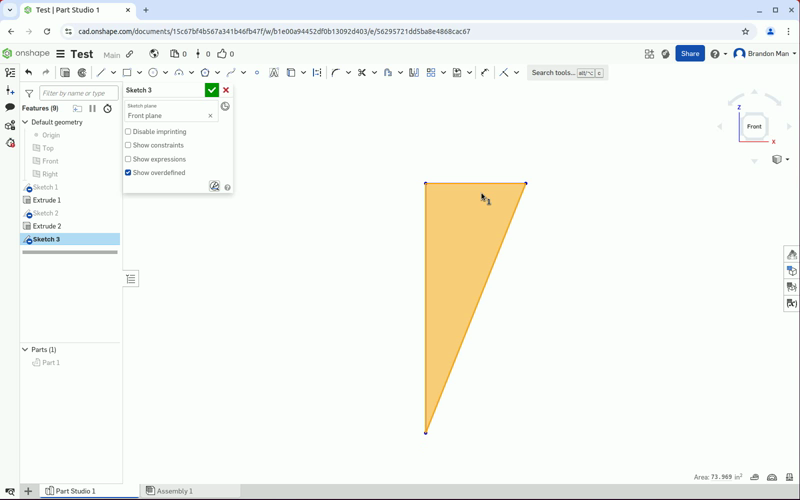
scroll(-6)
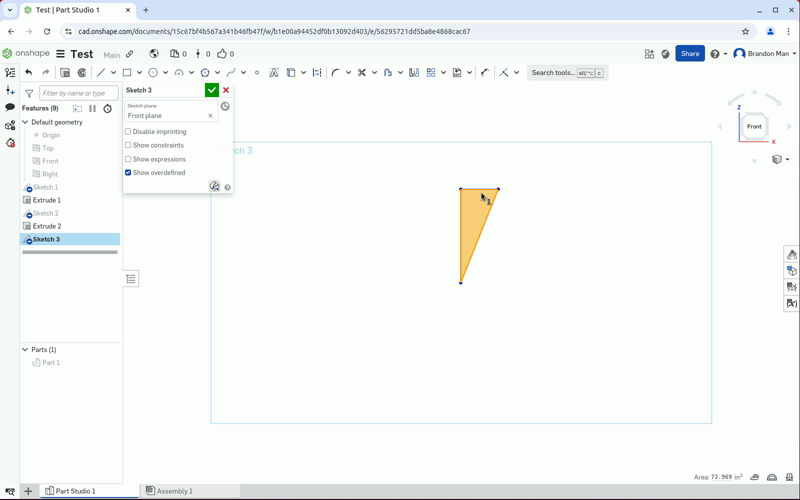
mouse_move(73, 352)
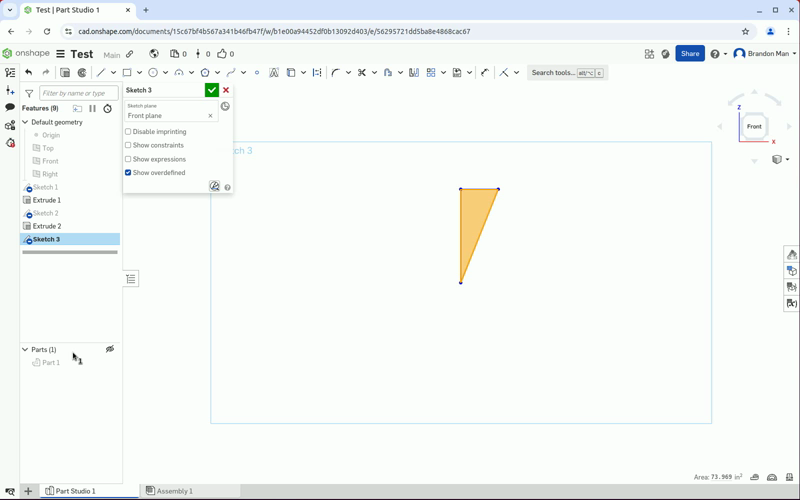
key(shift+y)
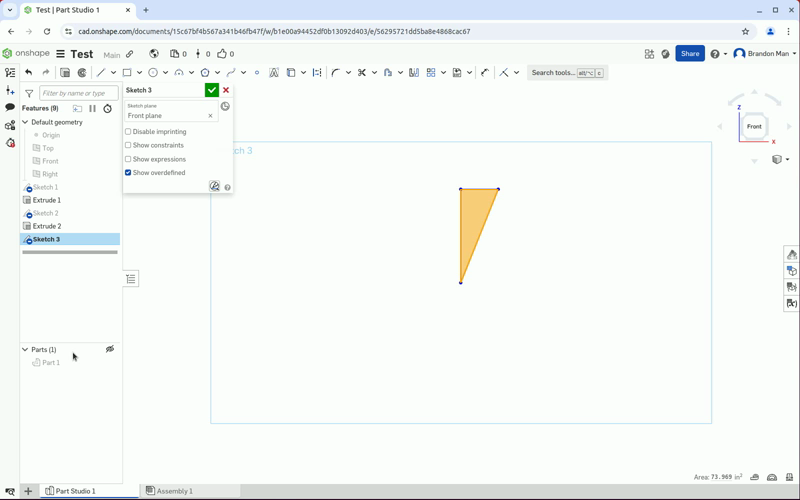
key(shift+e)
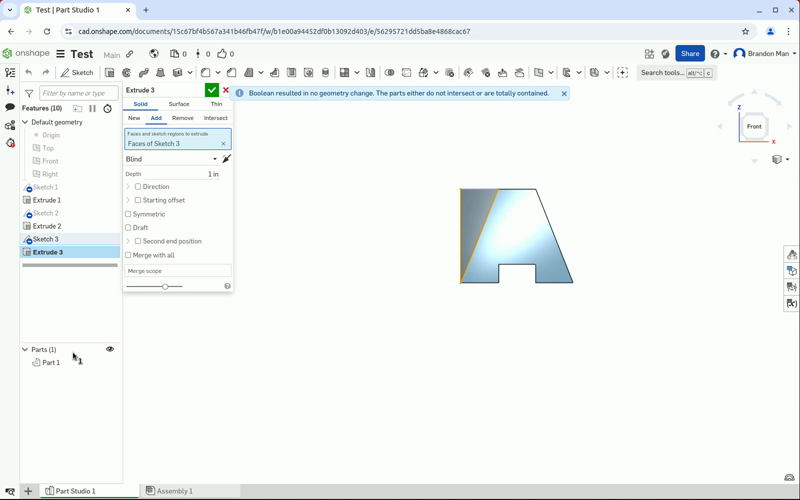
mouse_move(143, 106)
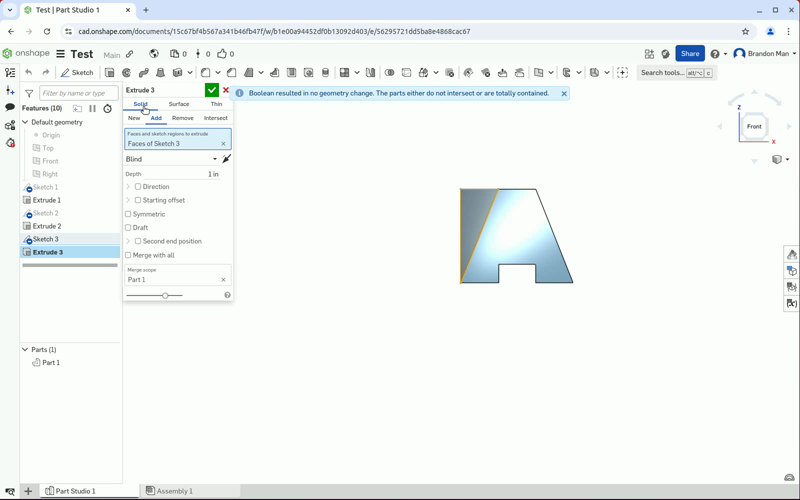
click(143, 106)
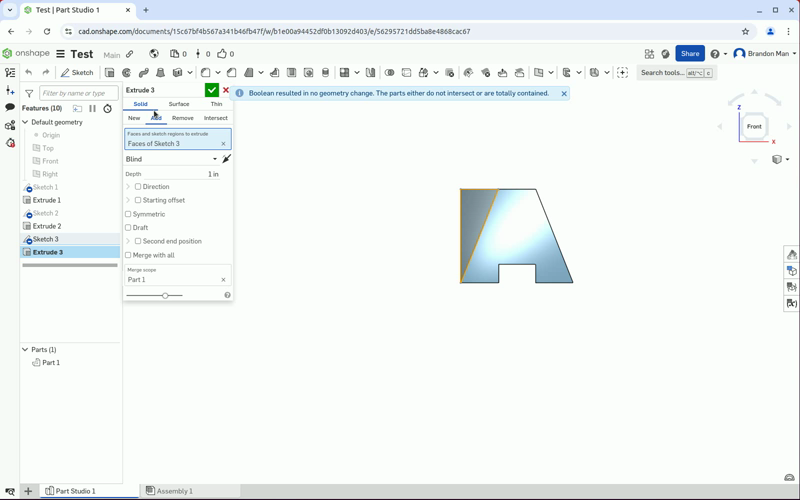
mouse_move(186, 120)
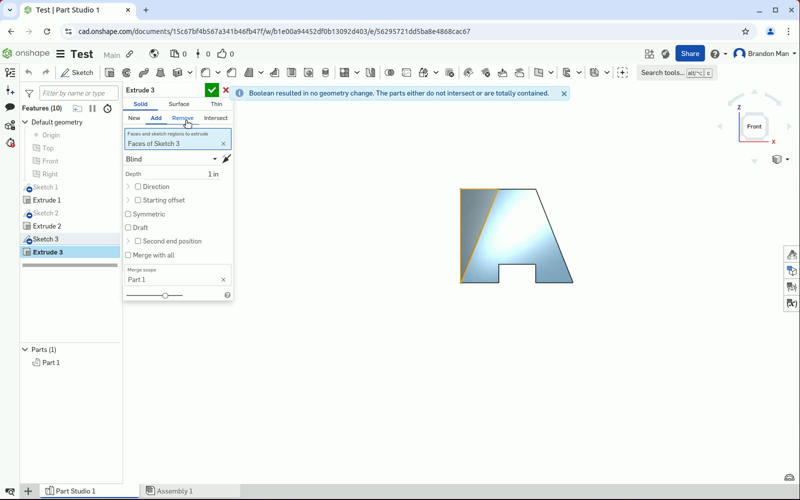
click(186, 120)
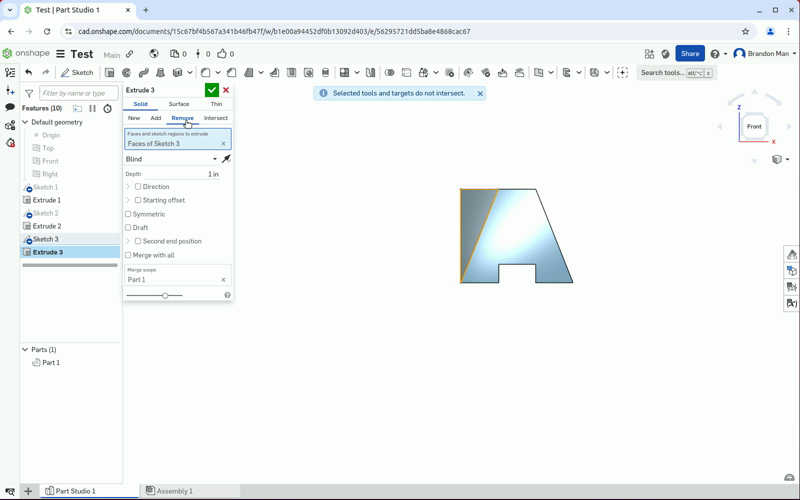
key(tab, 4)
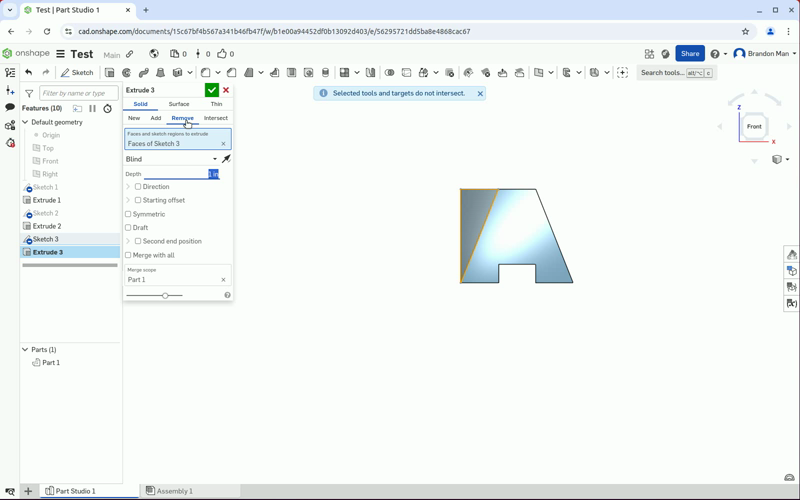
text(-15.405)
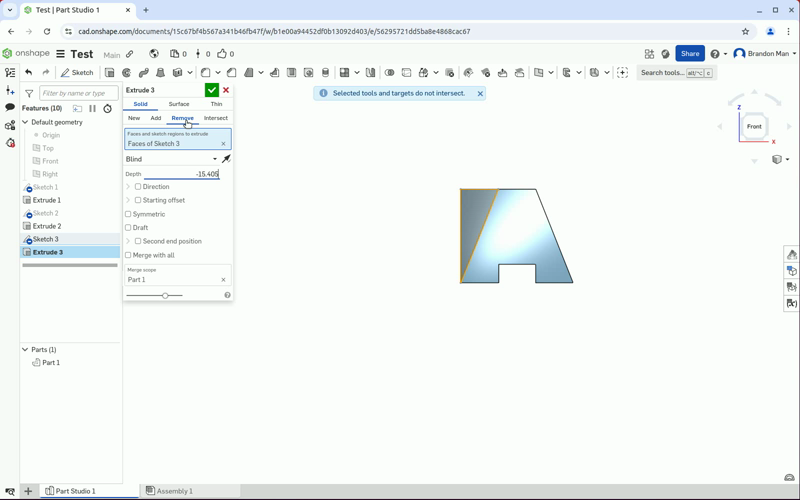
key(tab, 6)
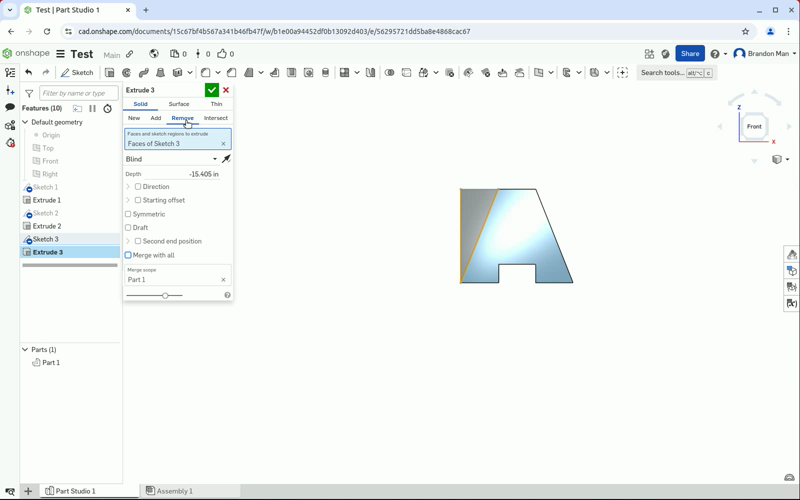
key(space)
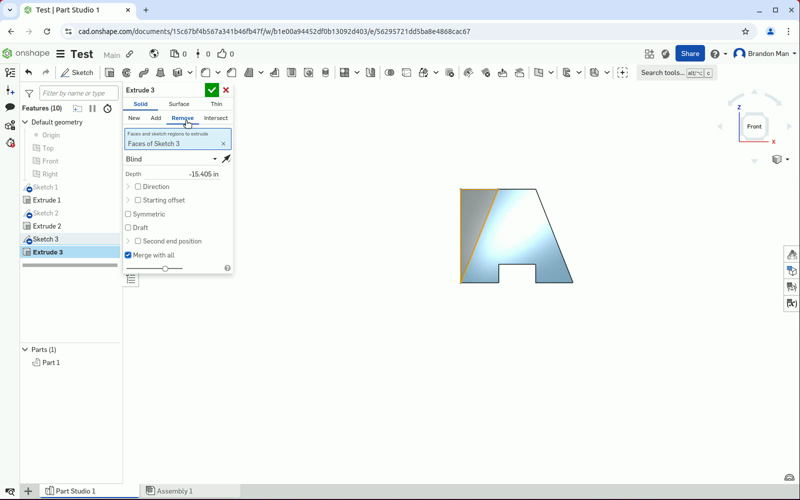
key(enter)
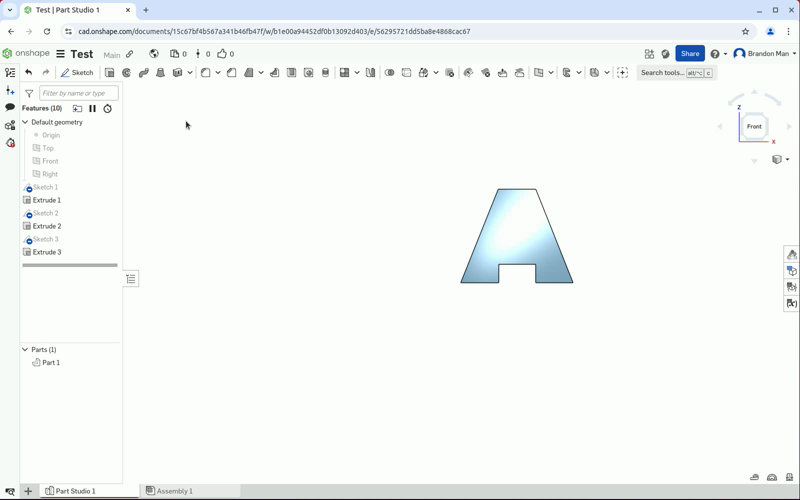
key(shift+h)
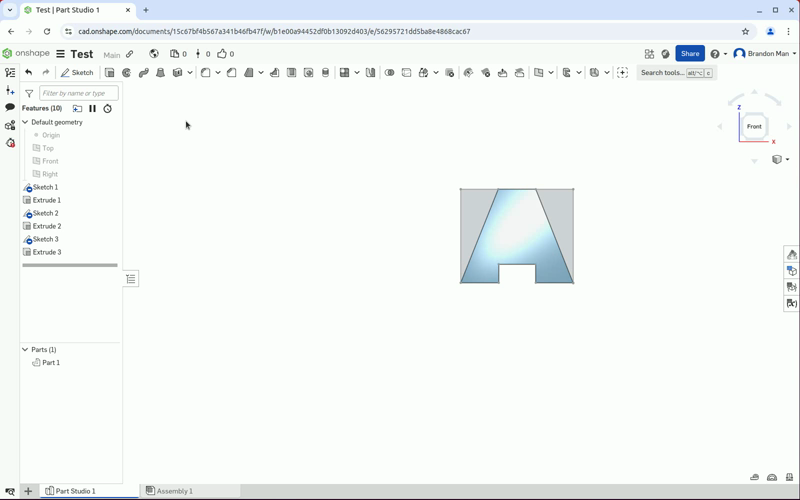
key(shift+h)
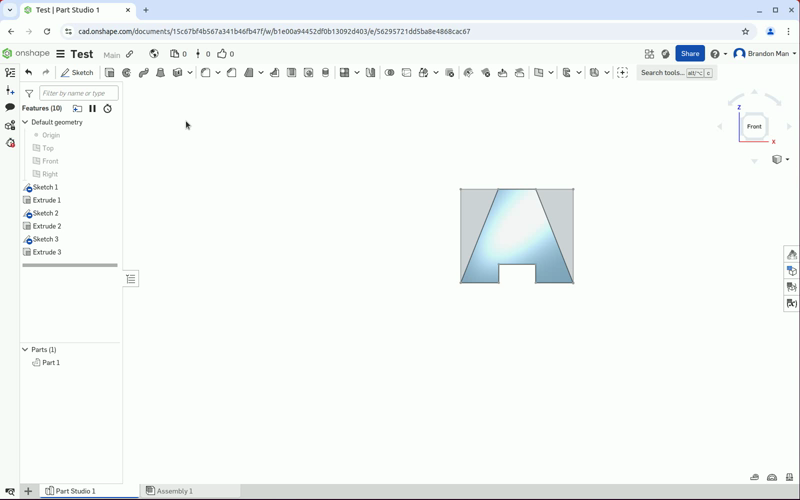
key(shift+7)
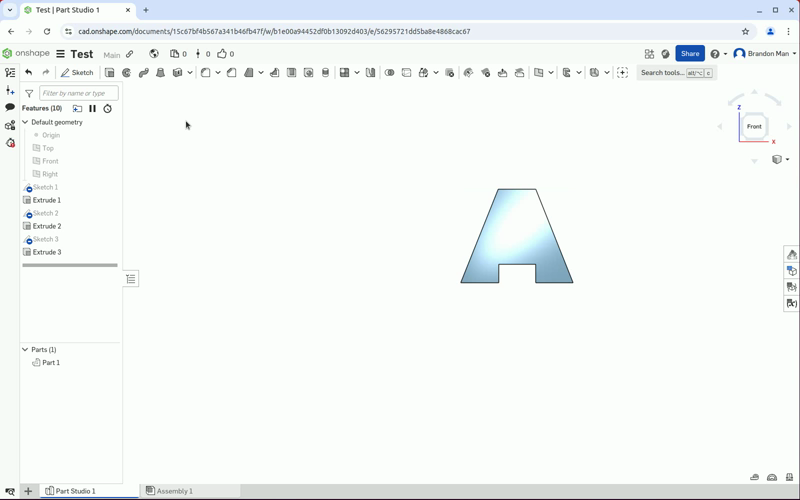
key(left, 2)
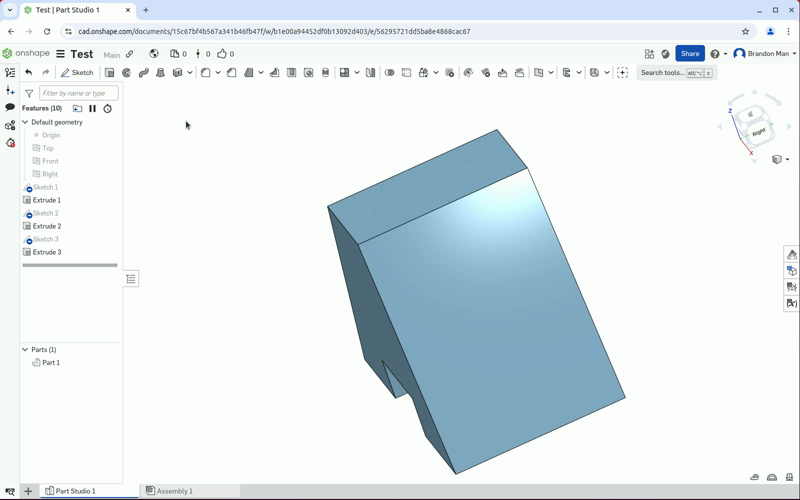
key(down, 2)
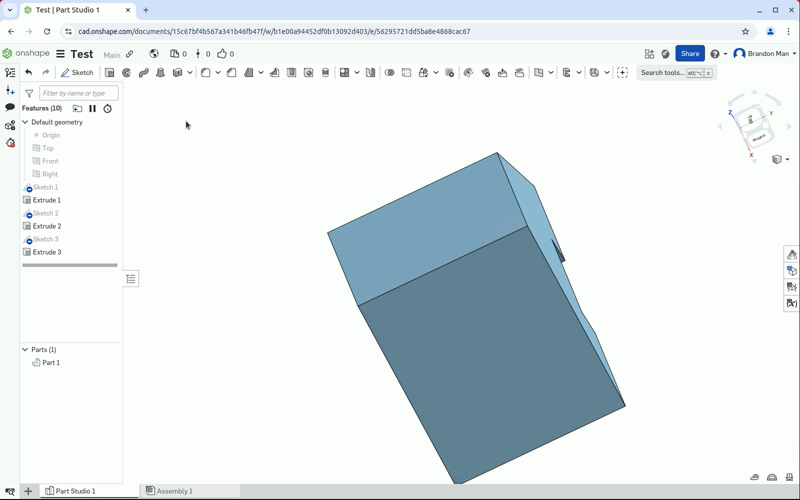
key(up, 2)
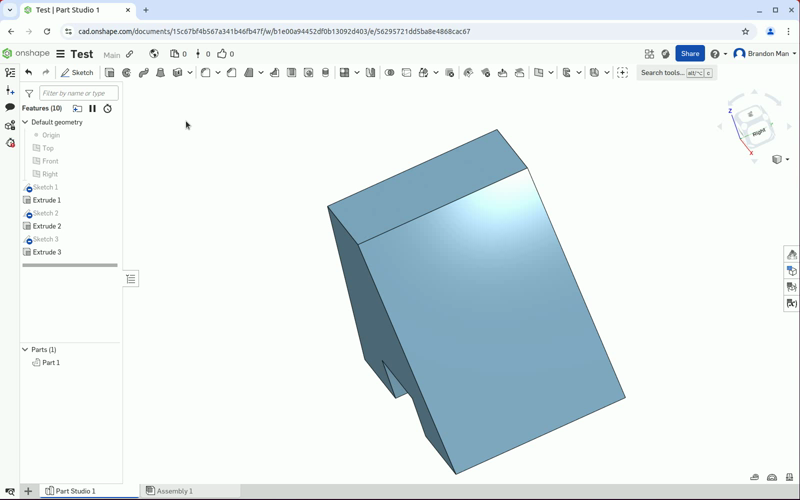
key(right, 2)
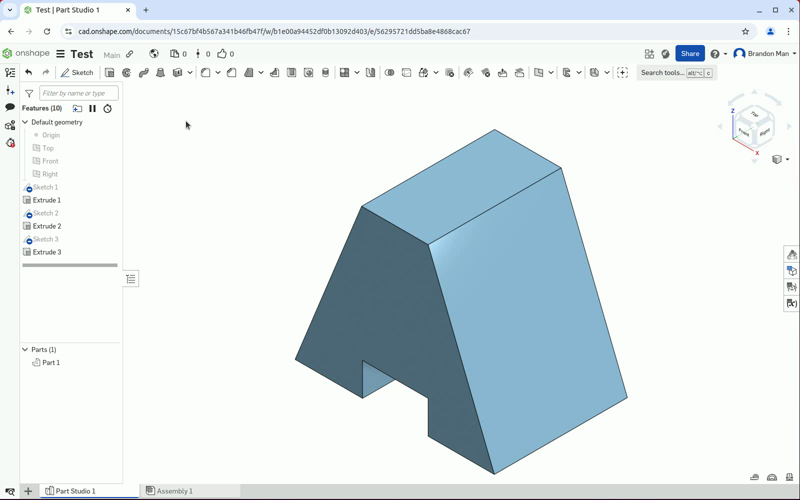
mouse_move(73, 189)
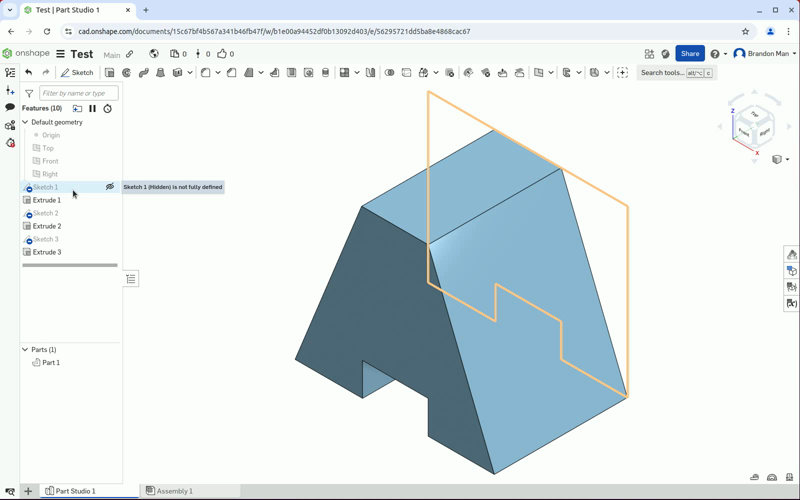
click(73, 189)